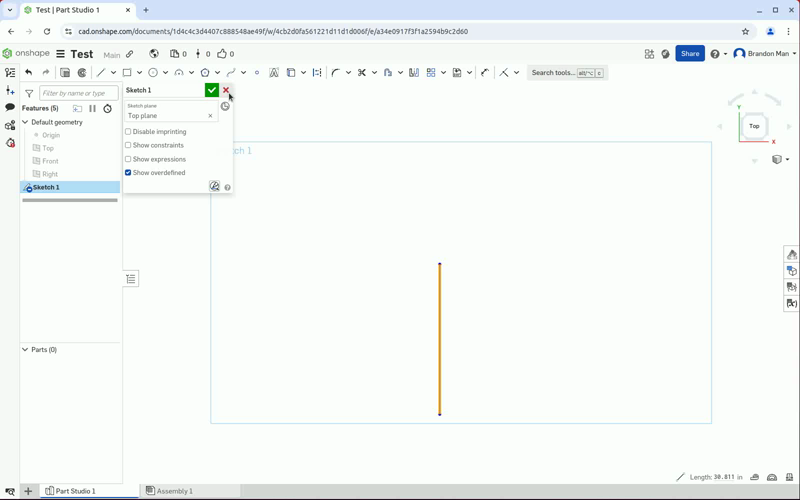
key(shift+h)
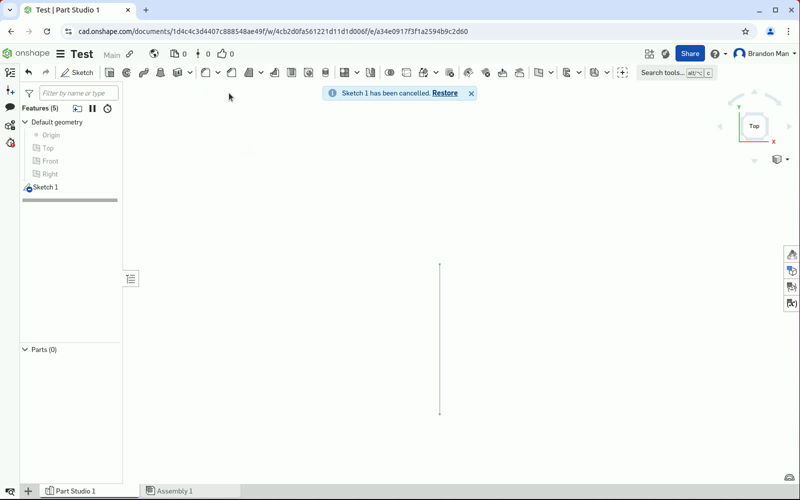
key(shift+s)
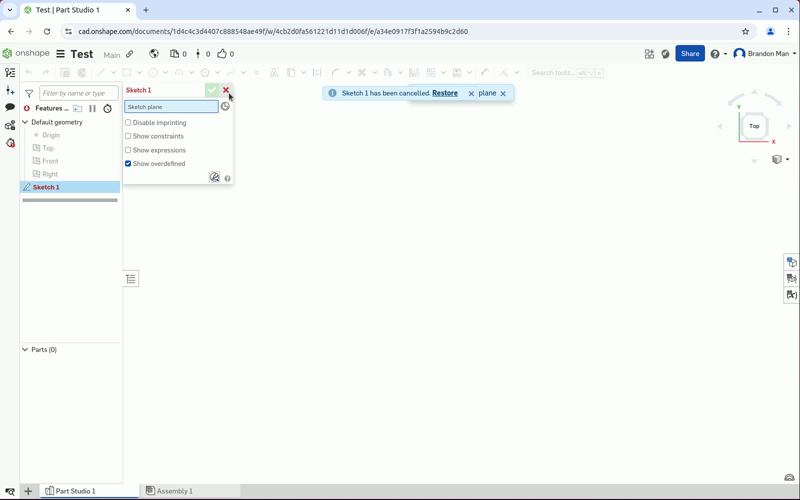
mouse_move(73, 150)
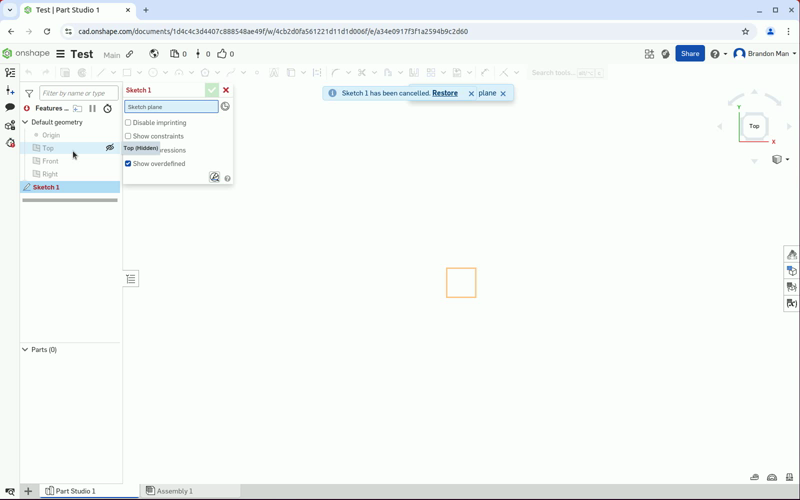
click(73, 150)
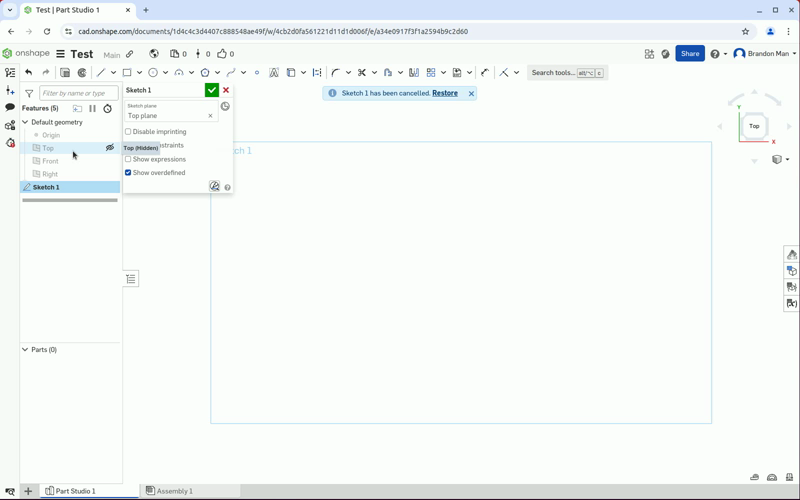
mouse_move(73, 352)
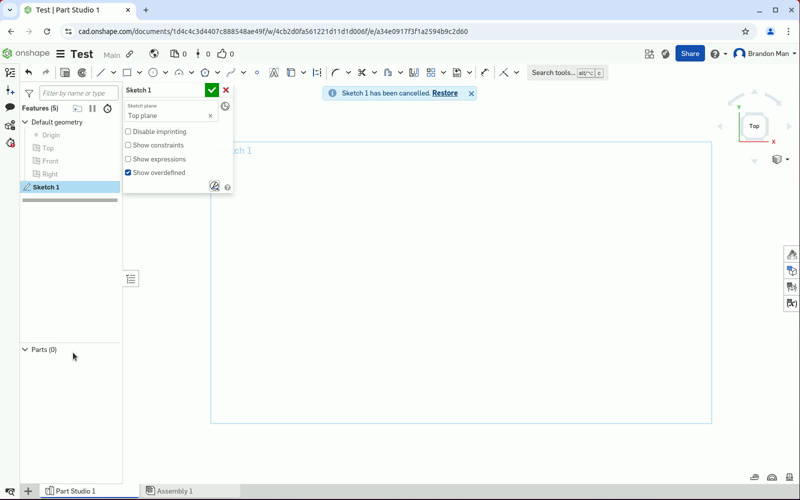
key(y)
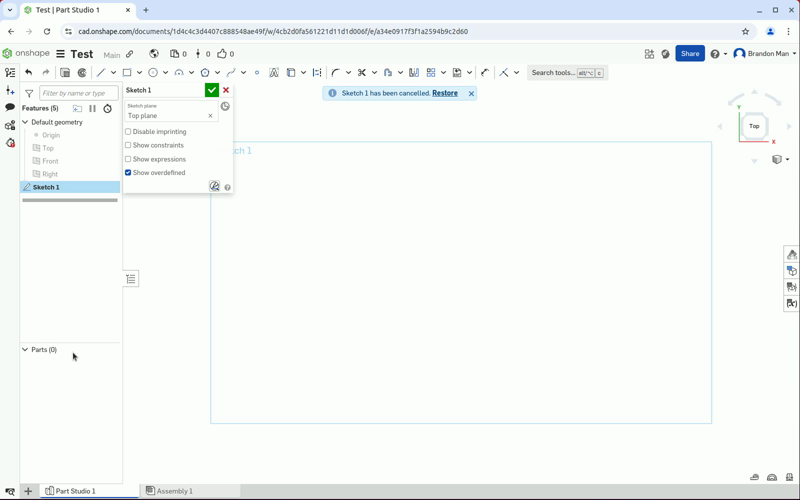
key(l)
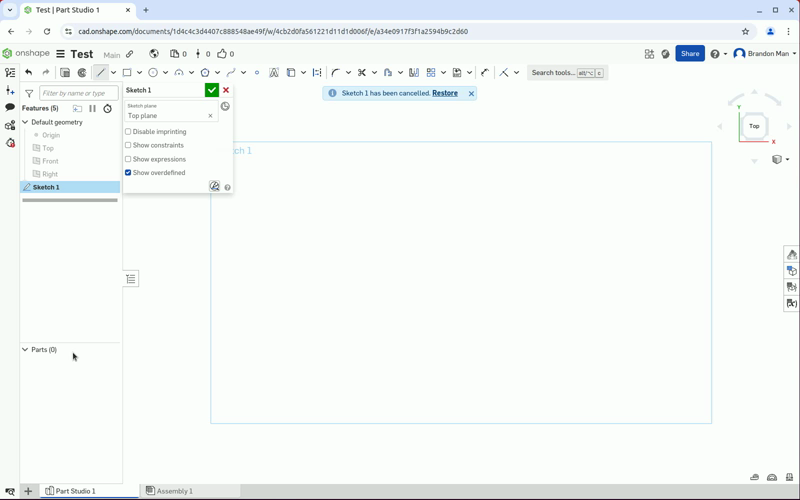
key_down(shift)
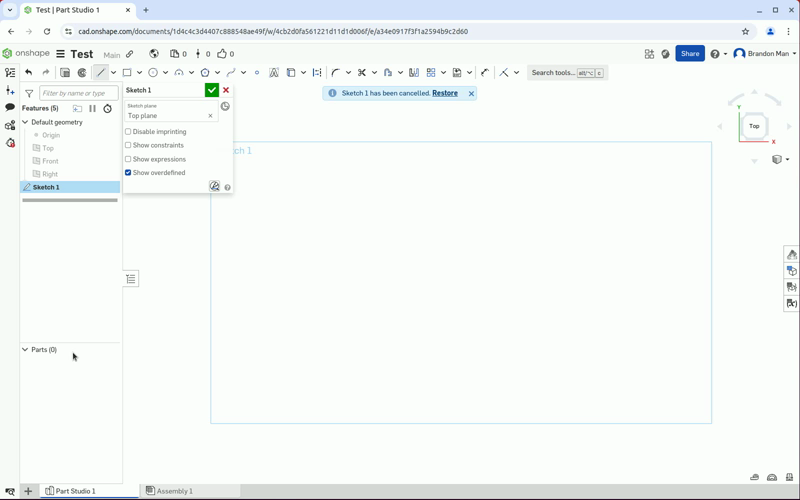
mouse_move(457, 286)
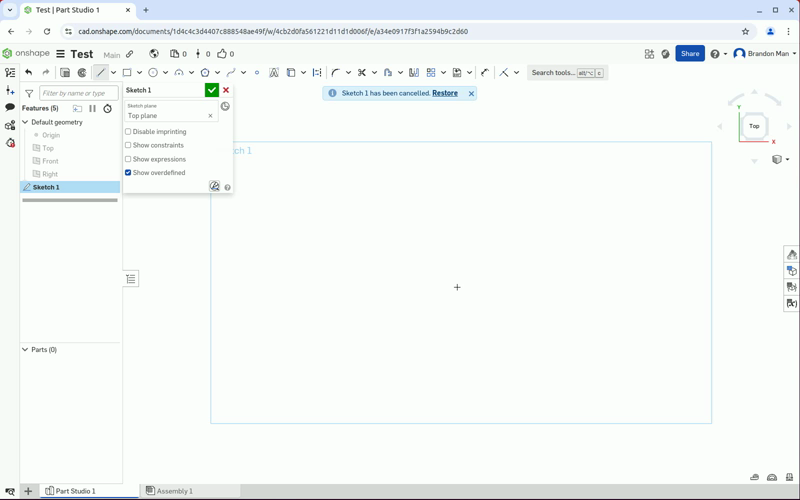
click(457, 286)
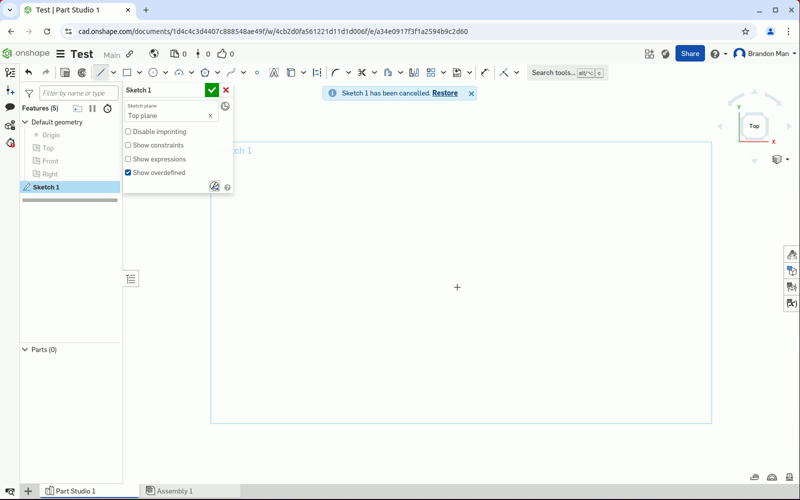
key_up(shift)
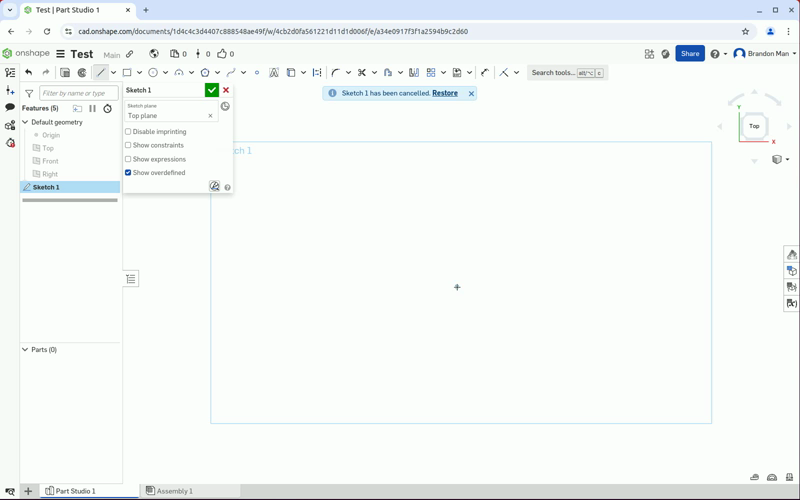
key_down(shift)
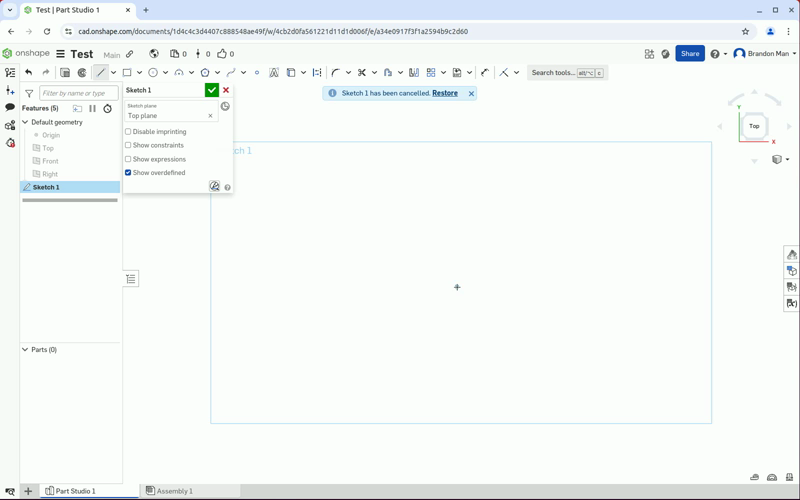
mouse_move(487, 286)
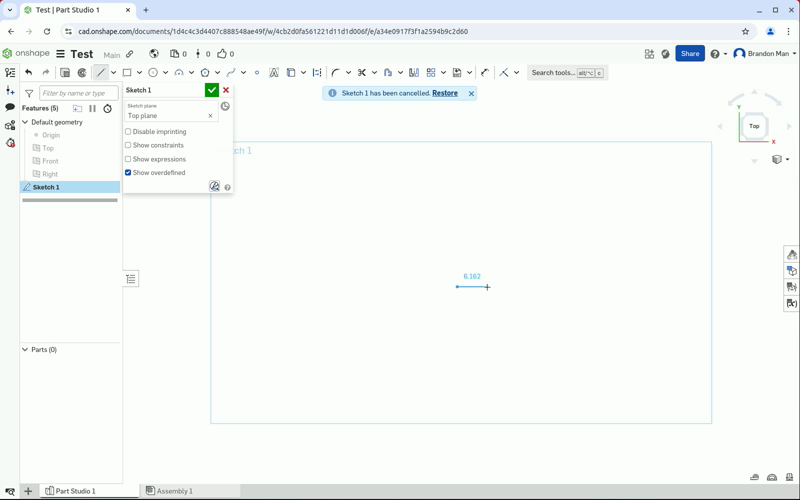
mouse_move(466, 286)
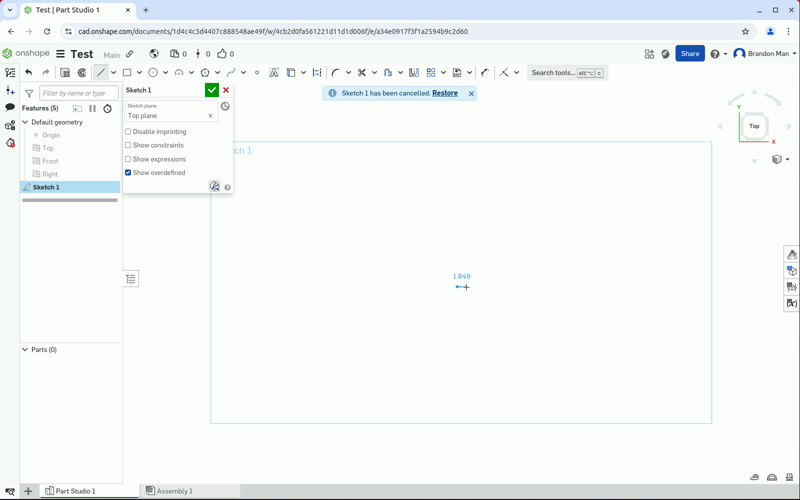
click(466, 286)
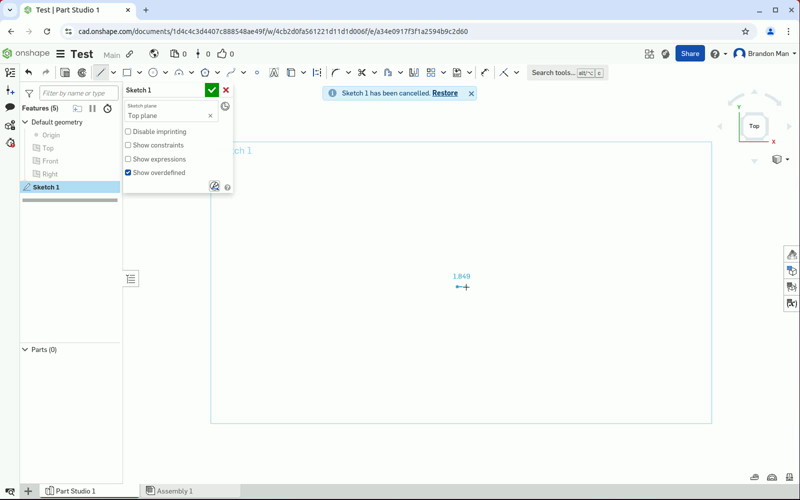
key_up(shift)
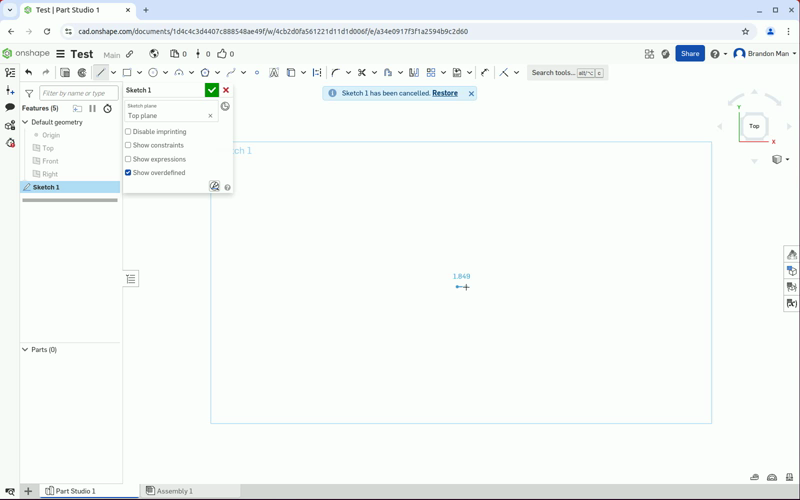
key_down(shift)
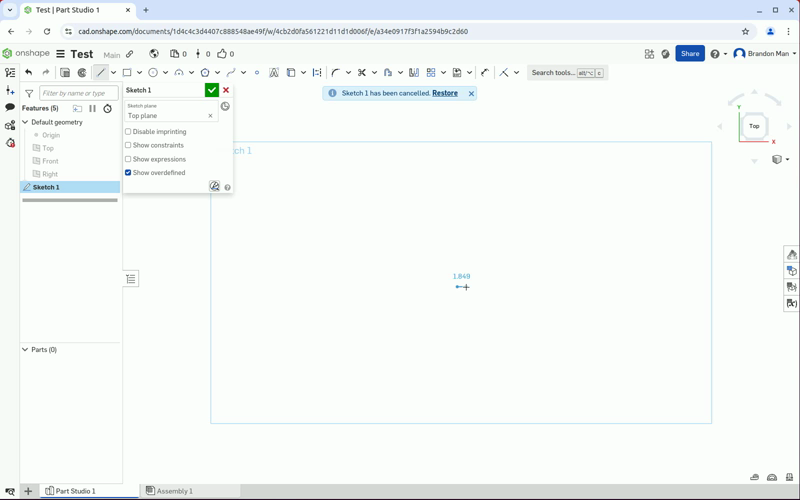
mouse_move(496, 286)
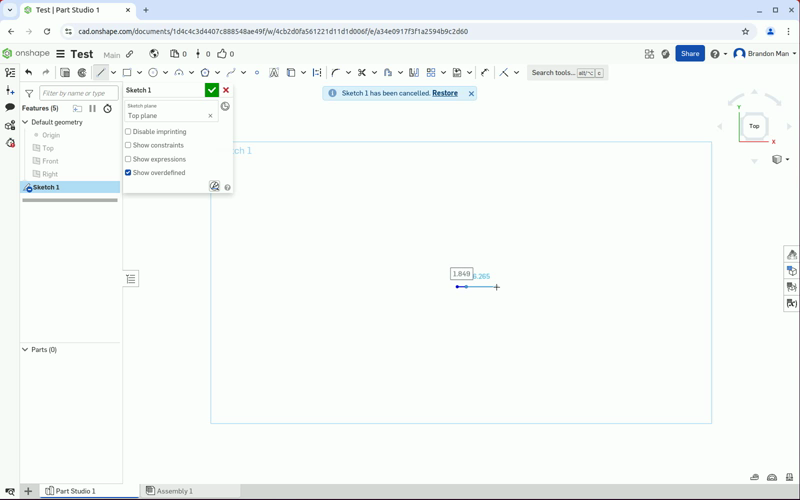
mouse_move(466, 277)
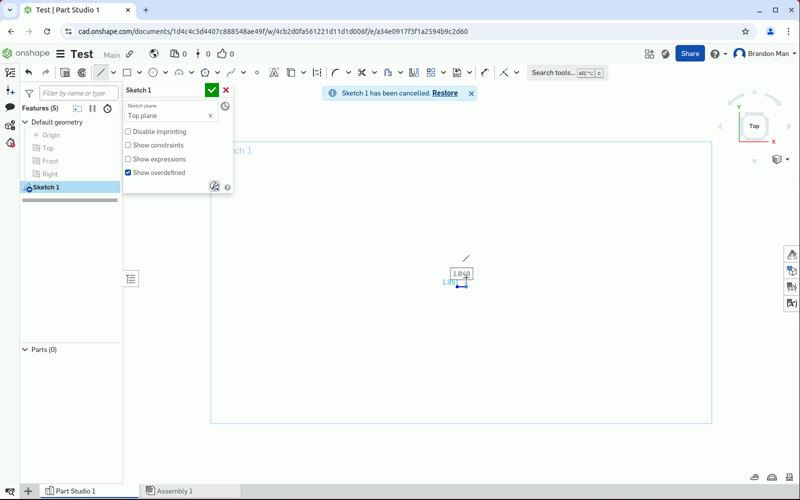
click(466, 277)
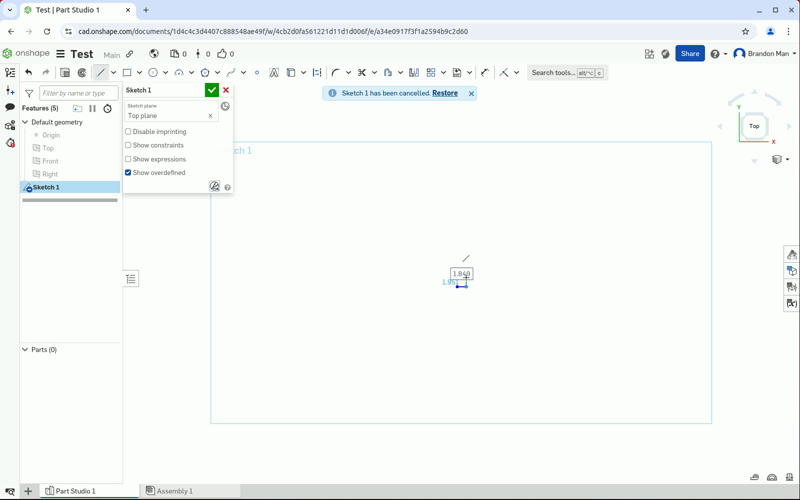
key_up(shift)
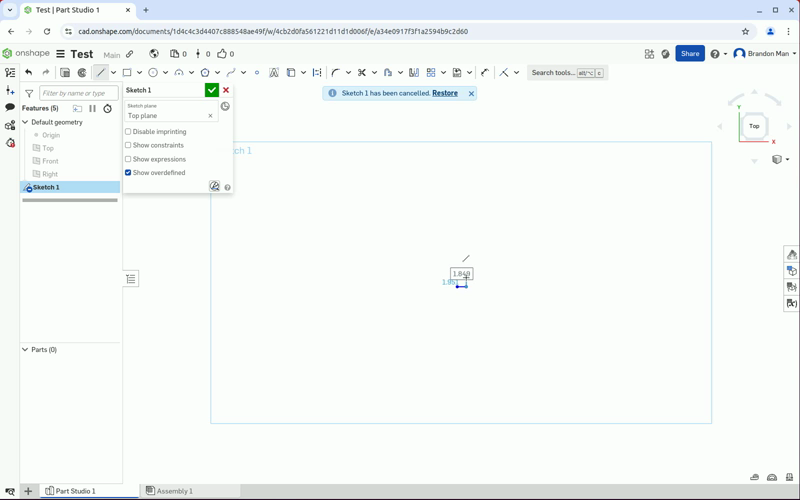
key_down(shift)
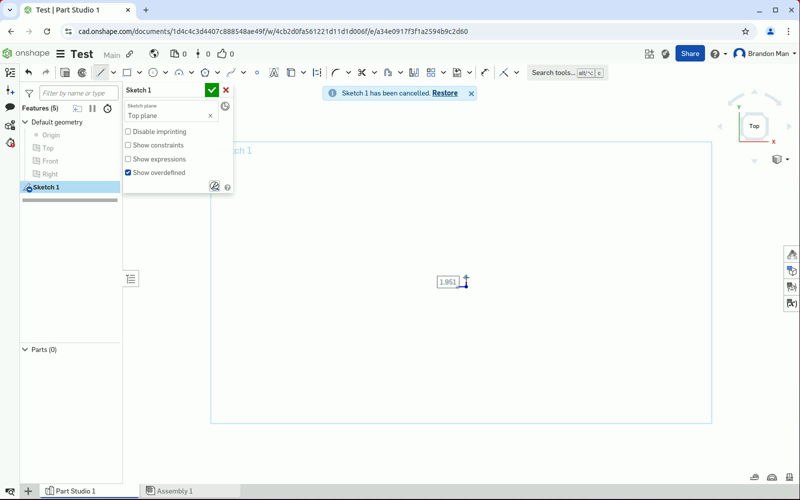
mouse_move(496, 277)
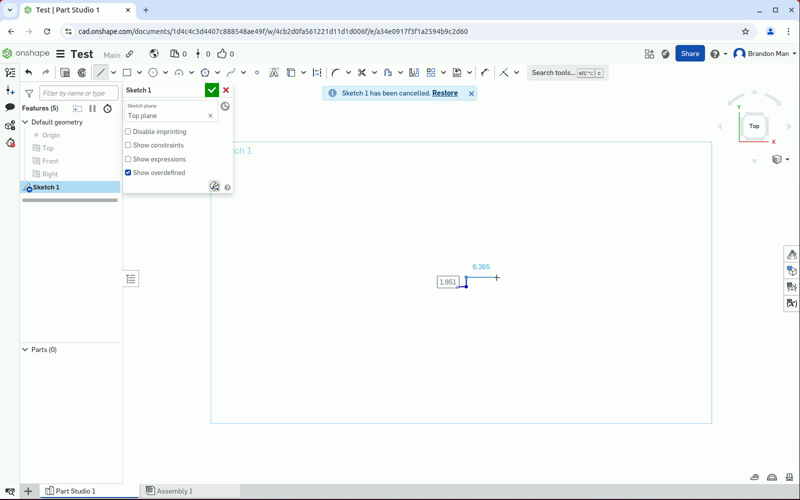
mouse_move(457, 277)
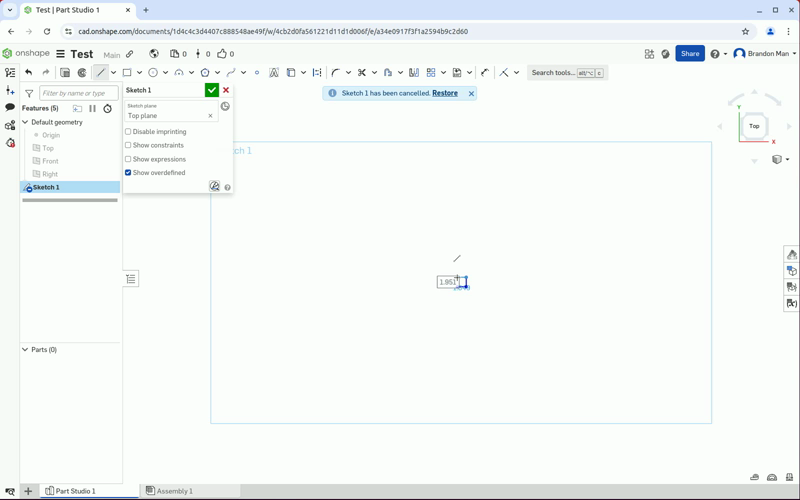
click(457, 277)
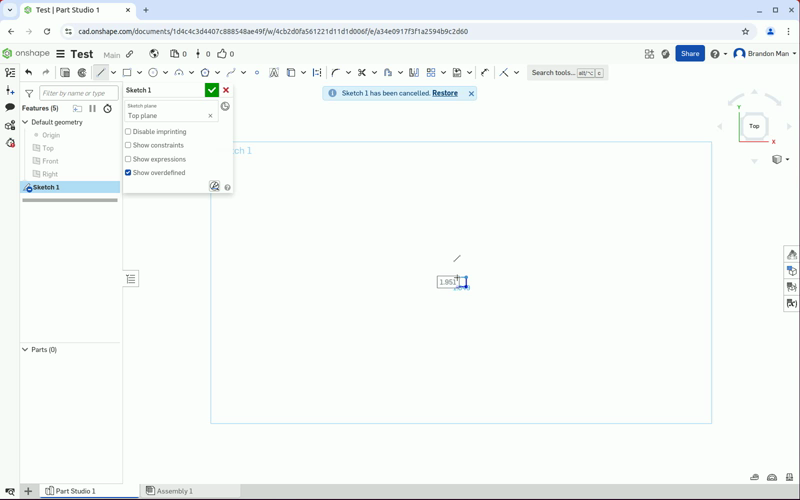
key_up(shift)
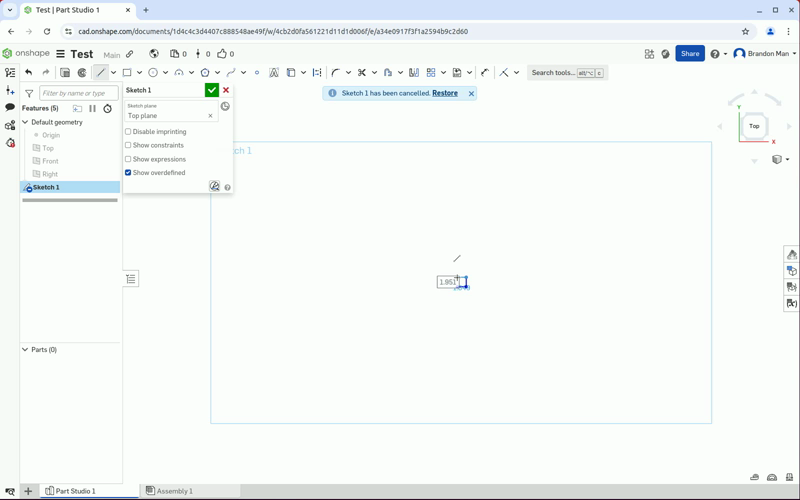
mouse_move(487, 277)
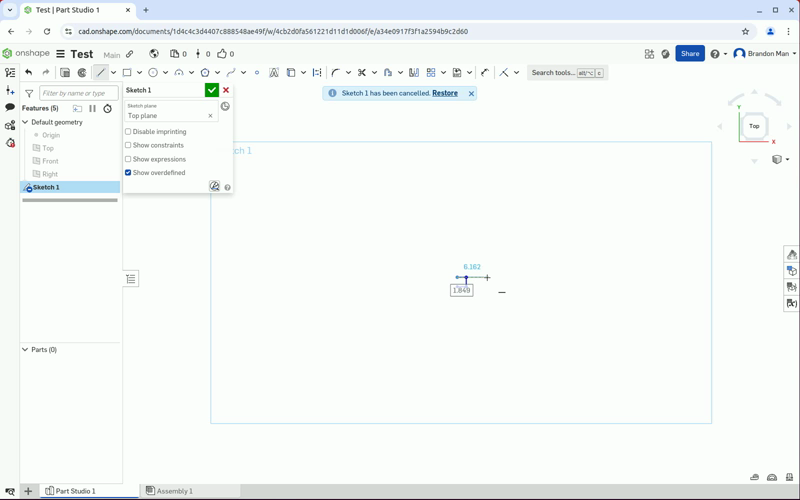
key_down(shift)
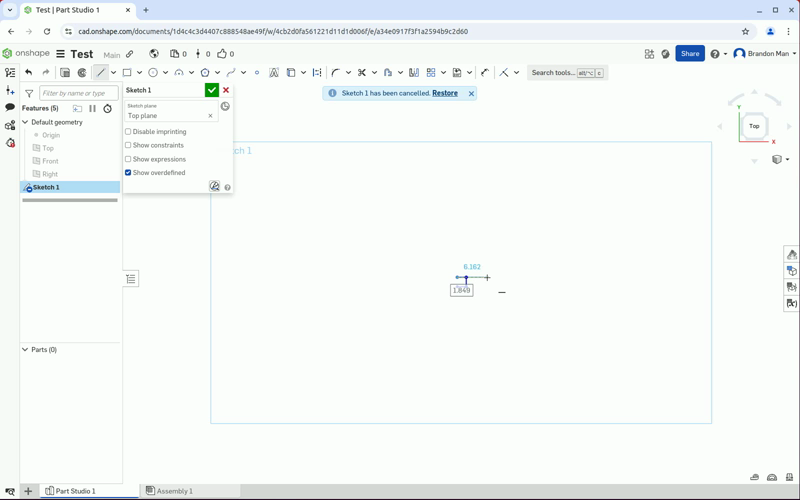
mouse_move(457, 286)
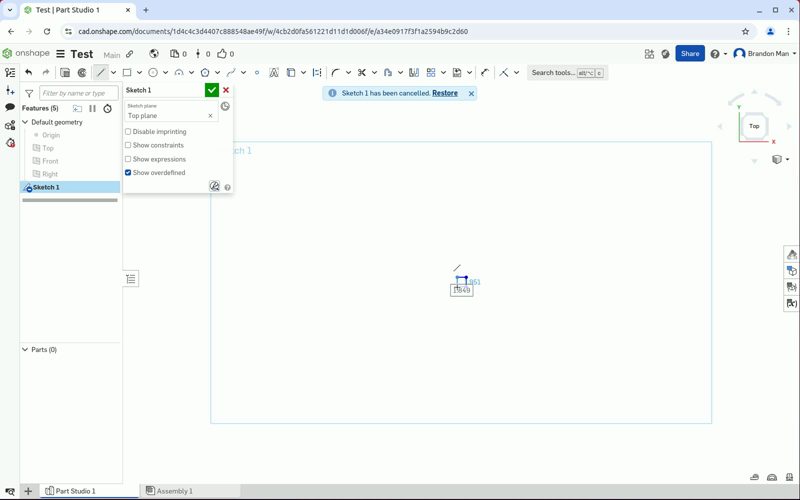
key_up(shift)
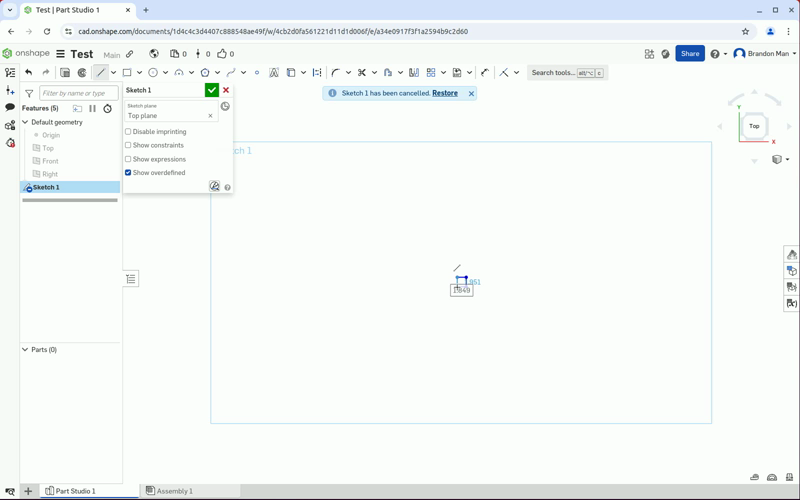
click(457, 286)
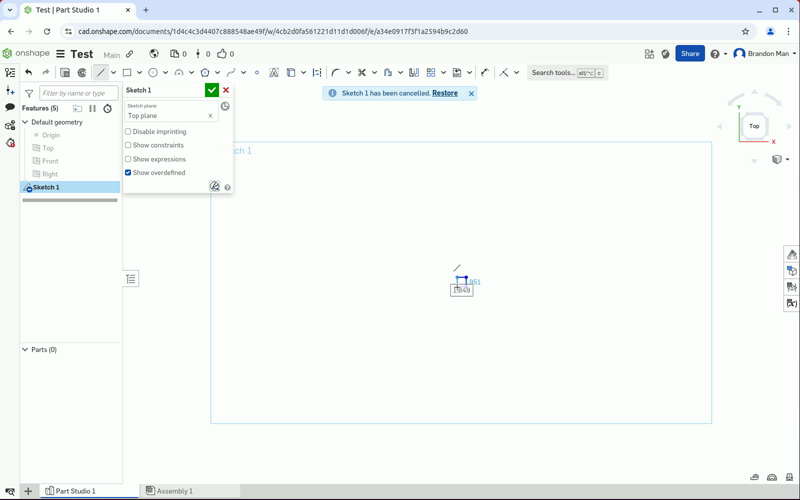
key(esc)
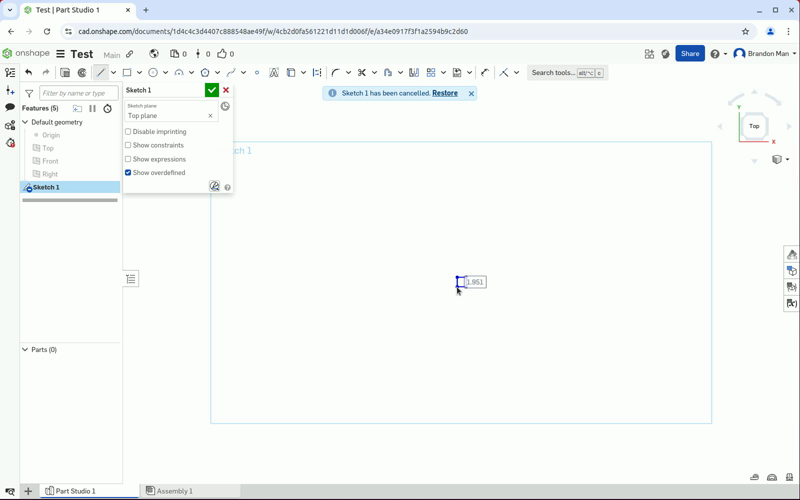
mouse_move(466, 285)
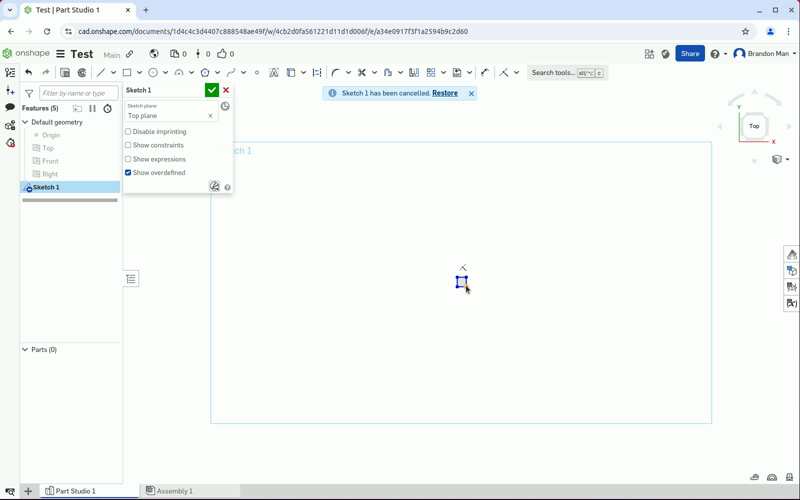
scroll(6)
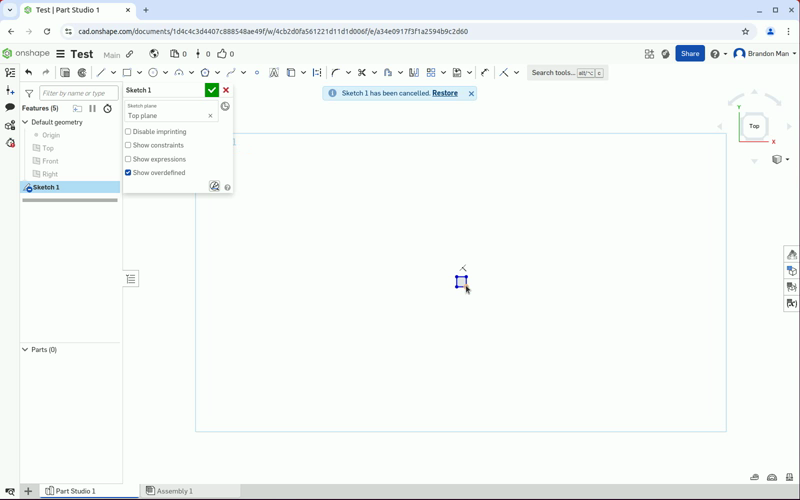
scroll(6)
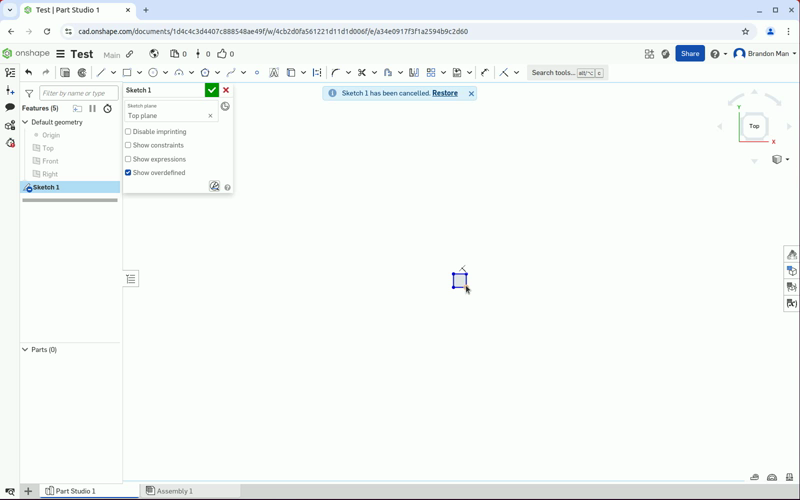
scroll(6)
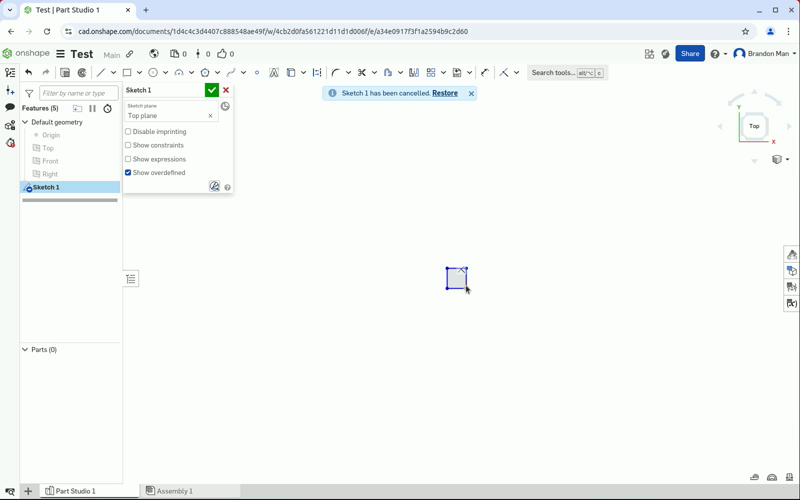
scroll(6)
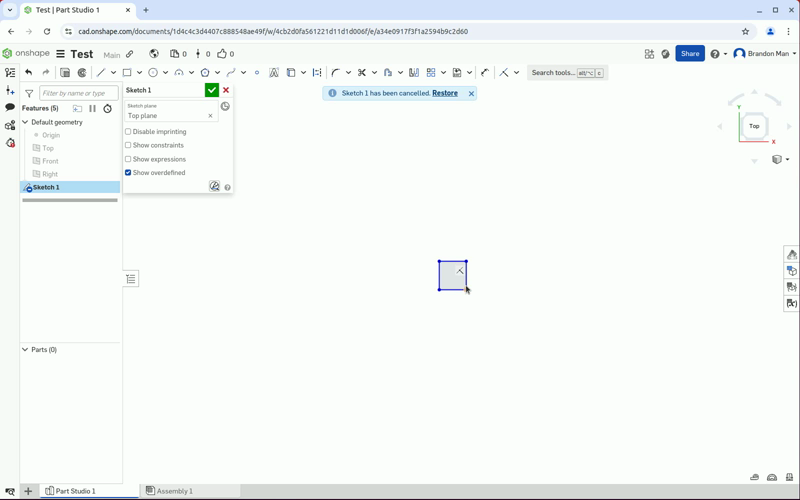
scroll(6)
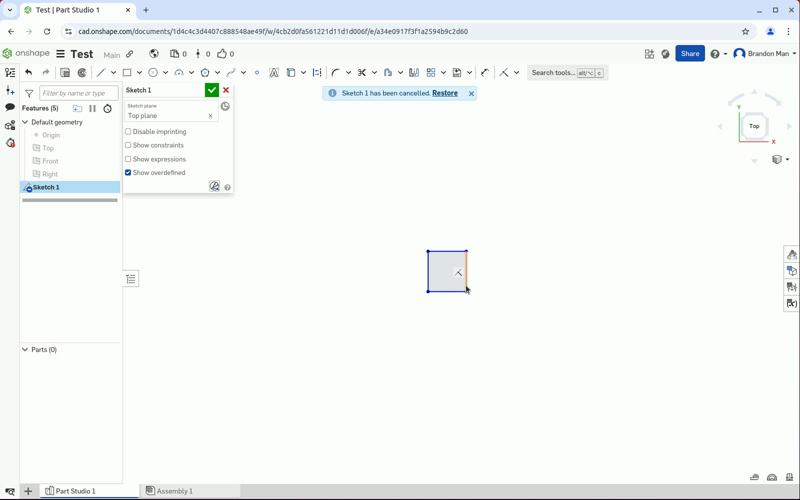
scroll(6)
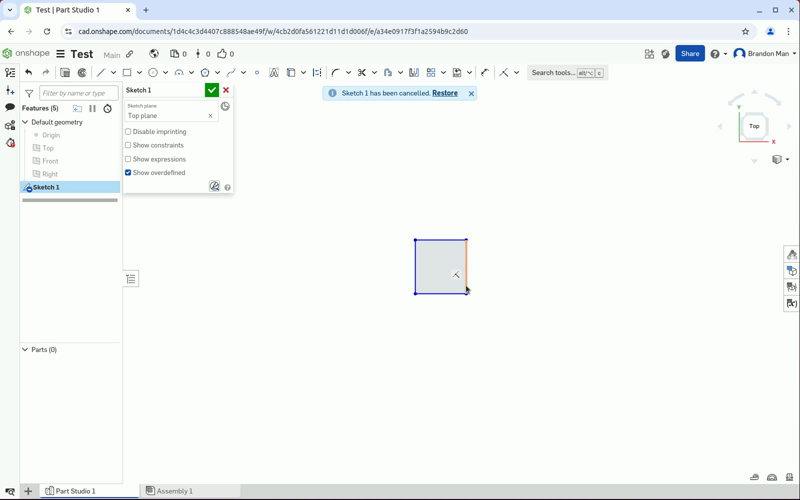
scroll(6)
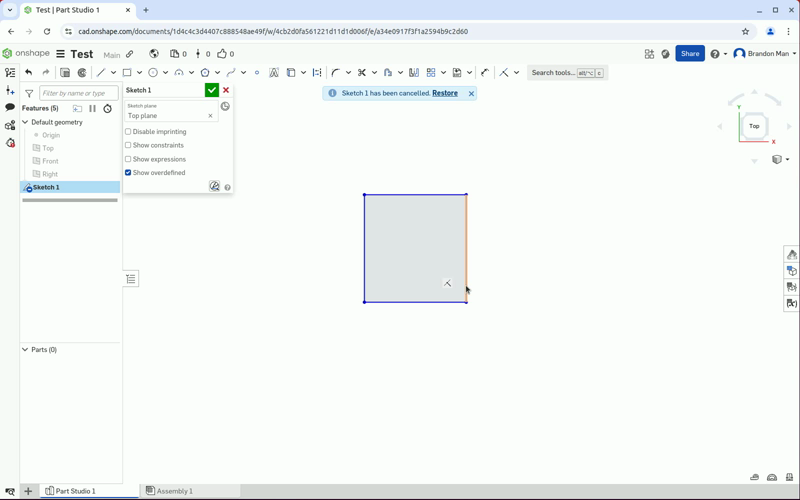
click(466, 285)
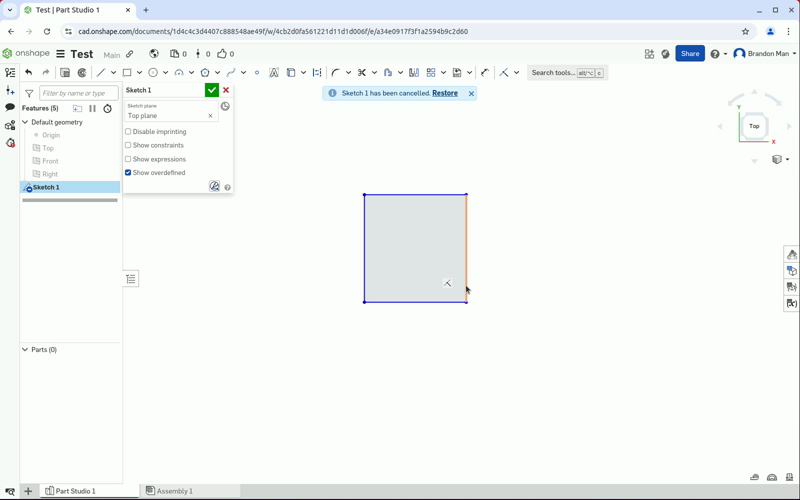
scroll(-6)
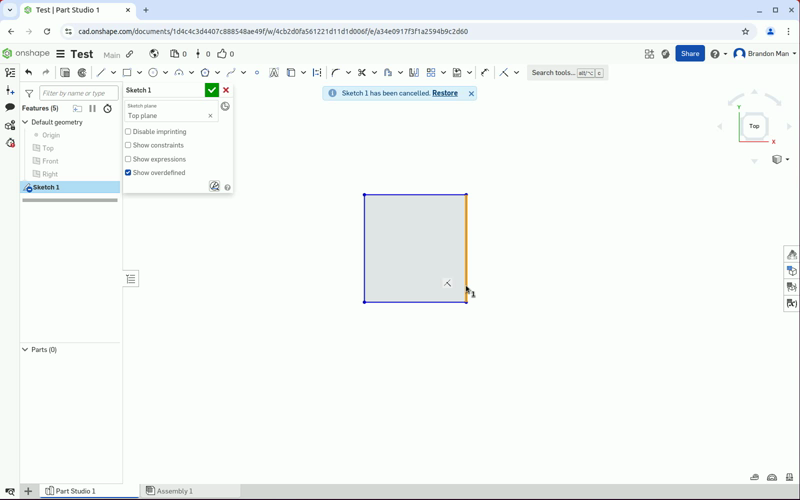
scroll(-6)
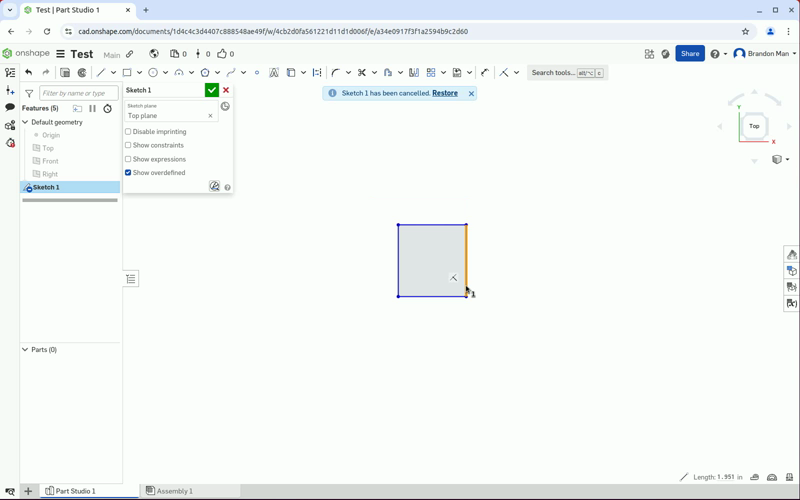
scroll(-6)
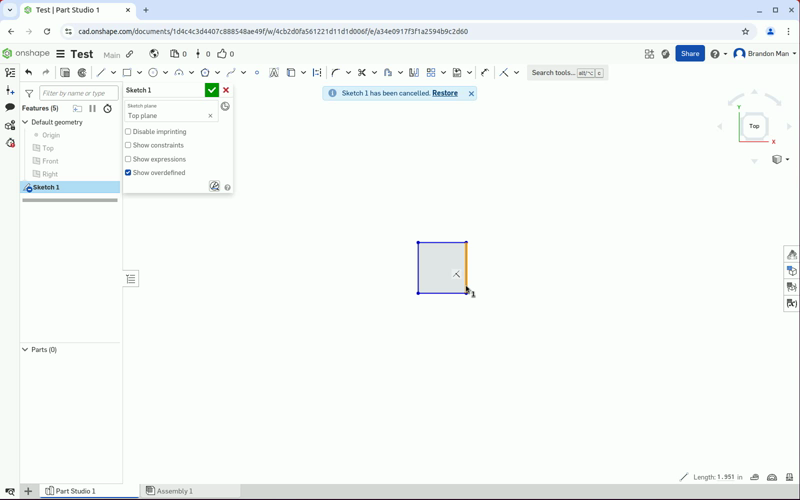
scroll(-6)
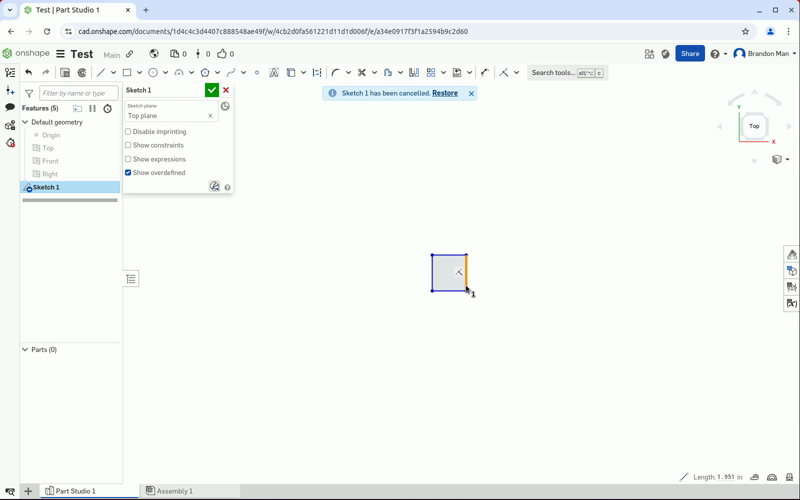
scroll(-6)
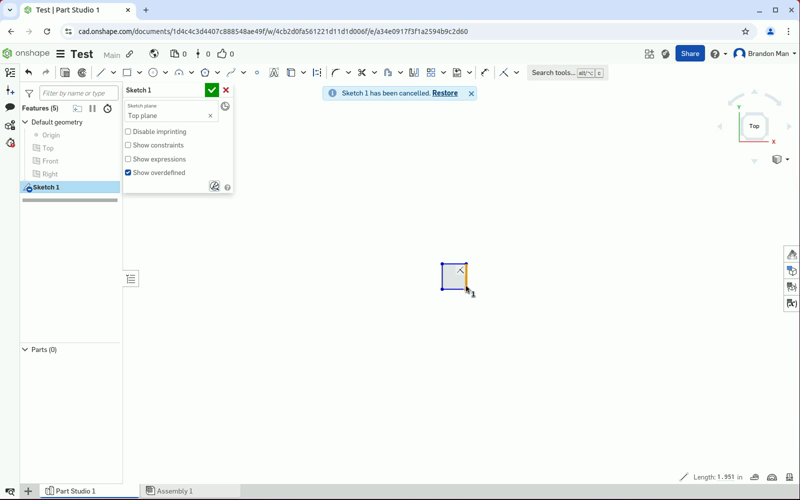
scroll(-6)
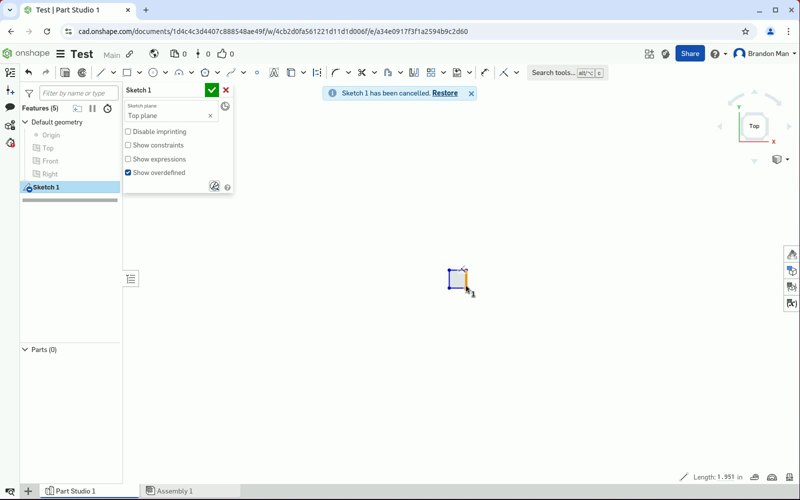
scroll(-6)
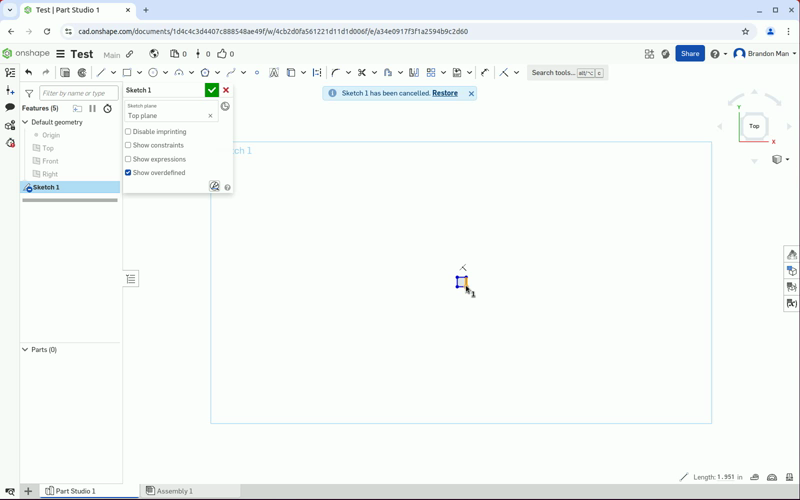
mouse_move(73, 352)
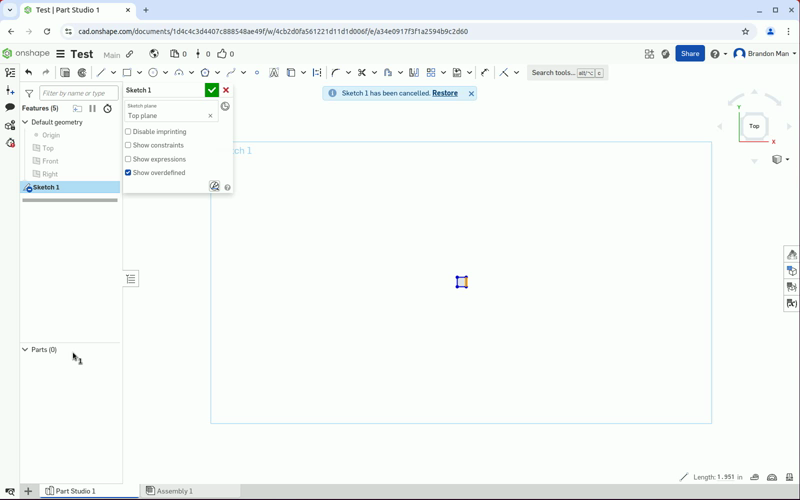
key(shift+y)
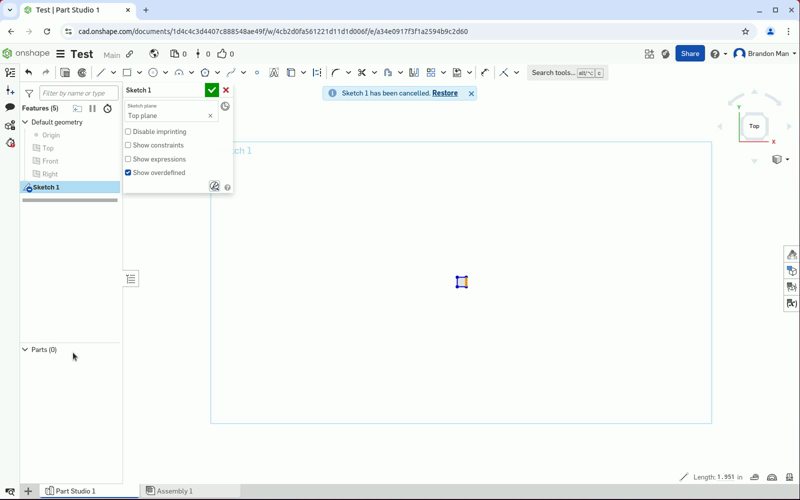
key(shift+e)
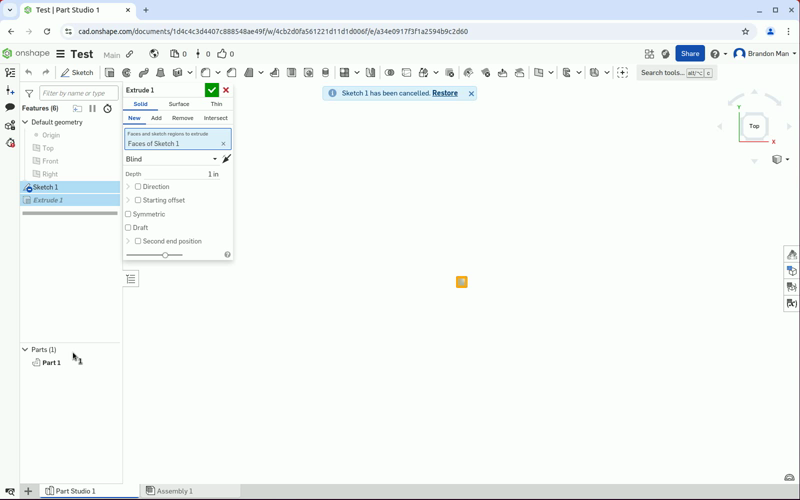
mouse_move(143, 106)
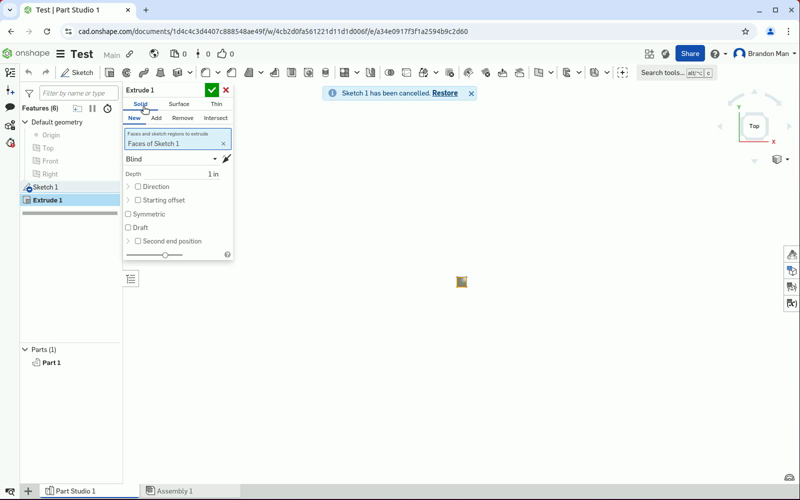
click(143, 106)
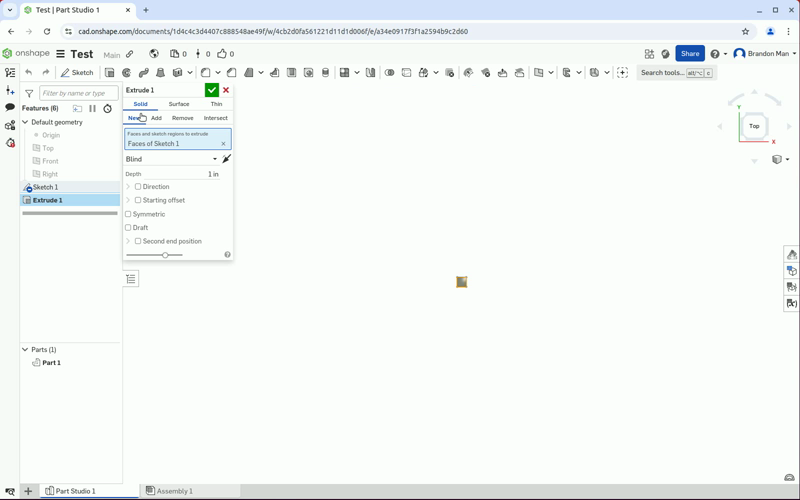
mouse_move(137, 120)
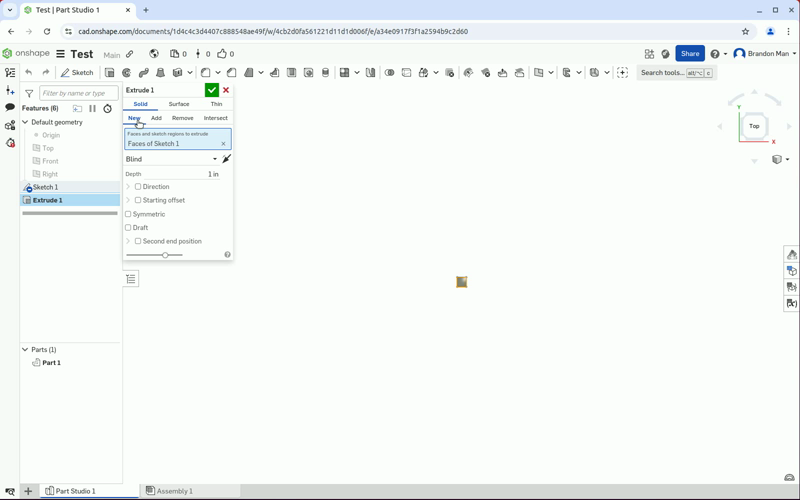
click(137, 120)
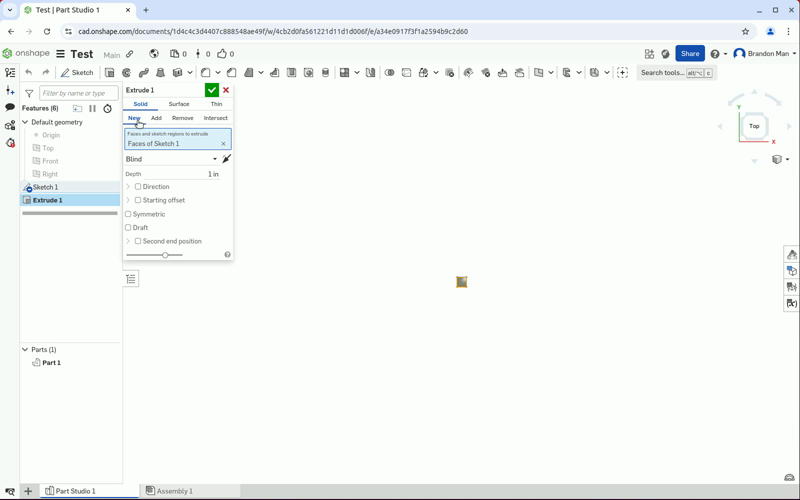
key(tab, 4)
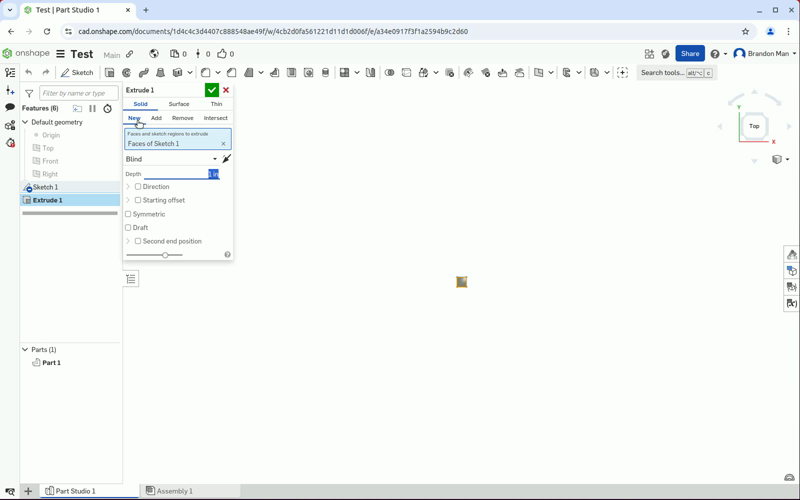
text(22.145)
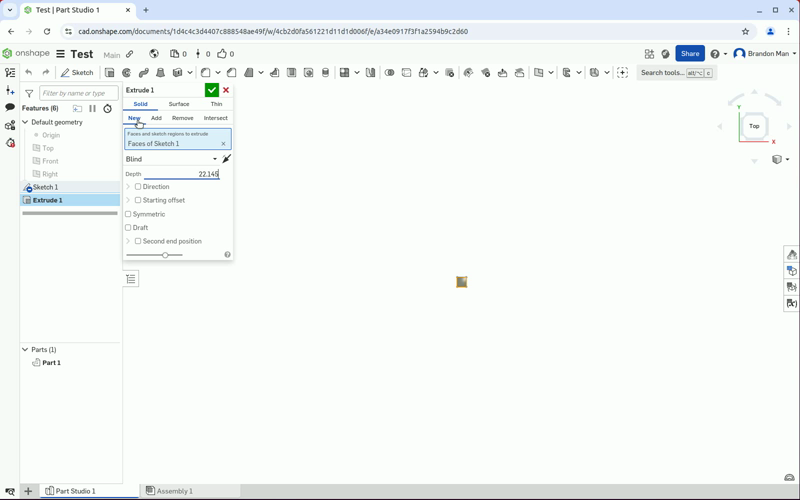
key(enter)
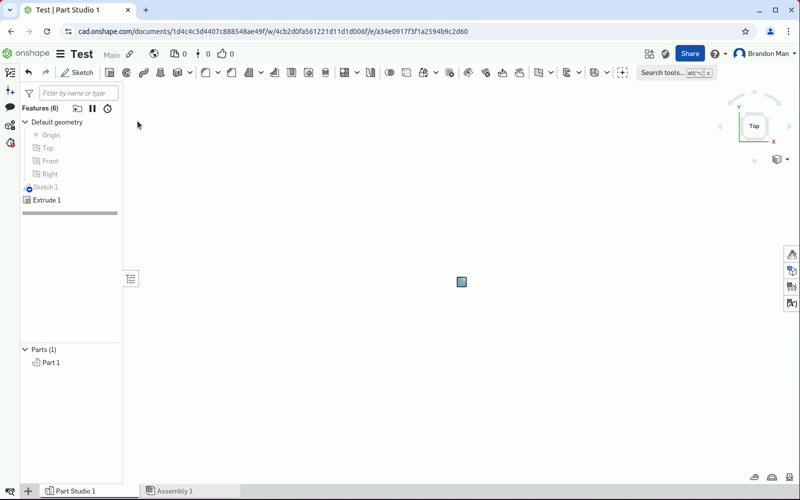
key(shift+h)
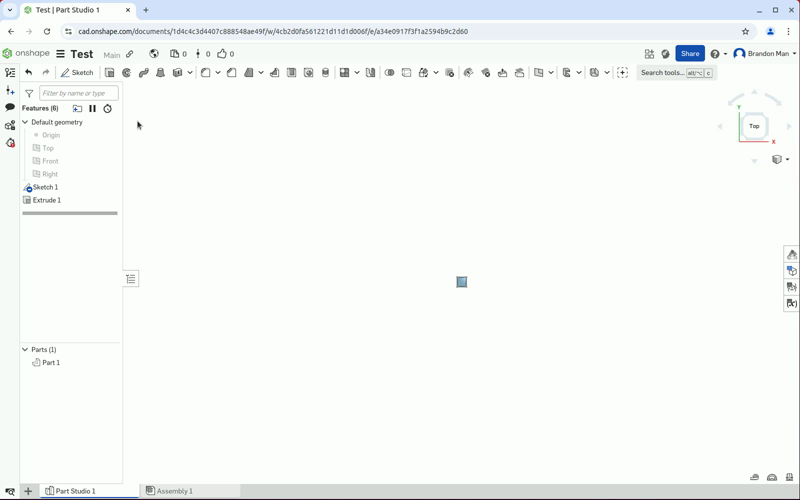
key(shift+h)
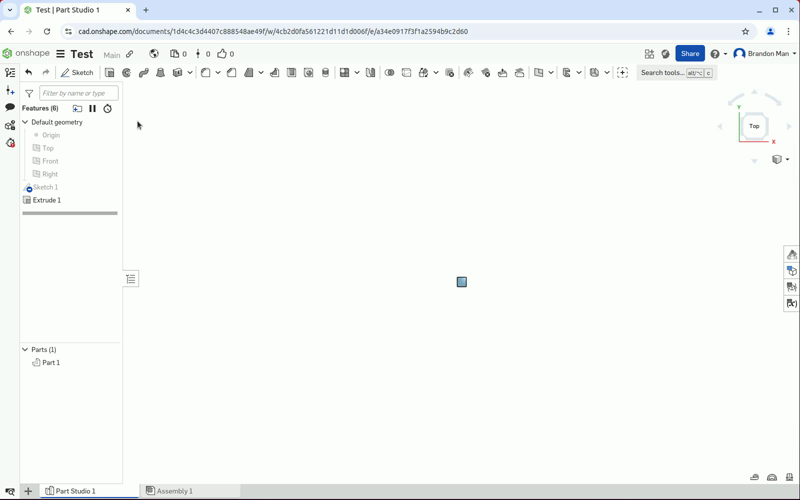
mouse_move(73, 189)
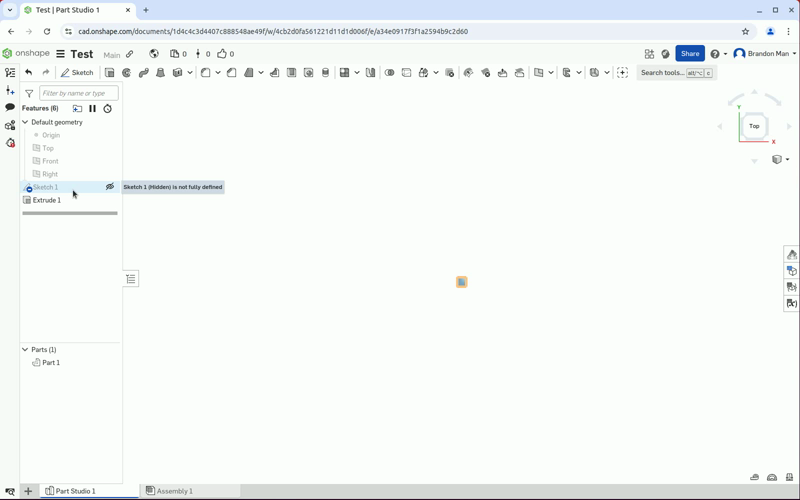
click(73, 189)
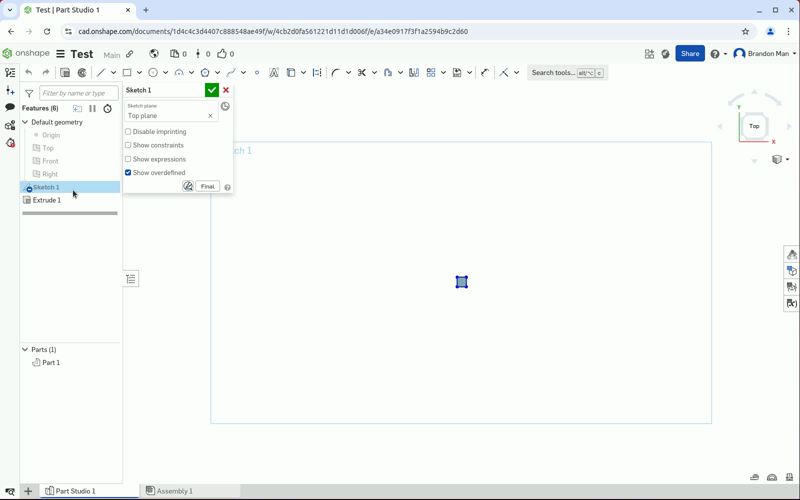
mouse_move(229, 92)
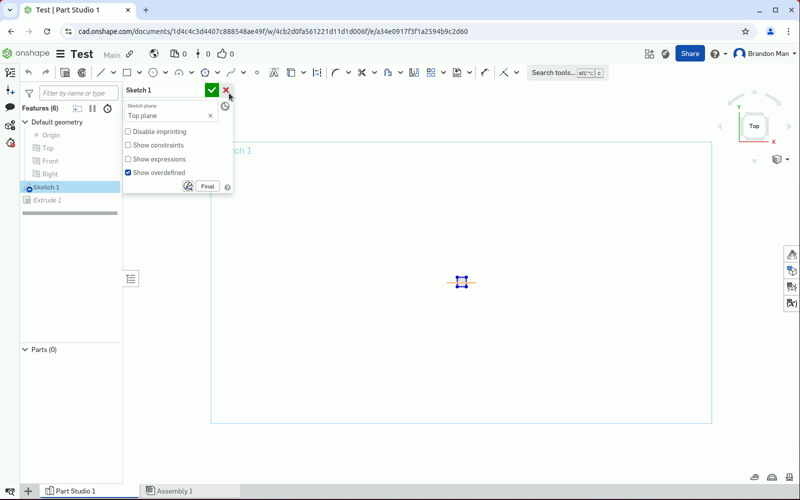
click(229, 92)
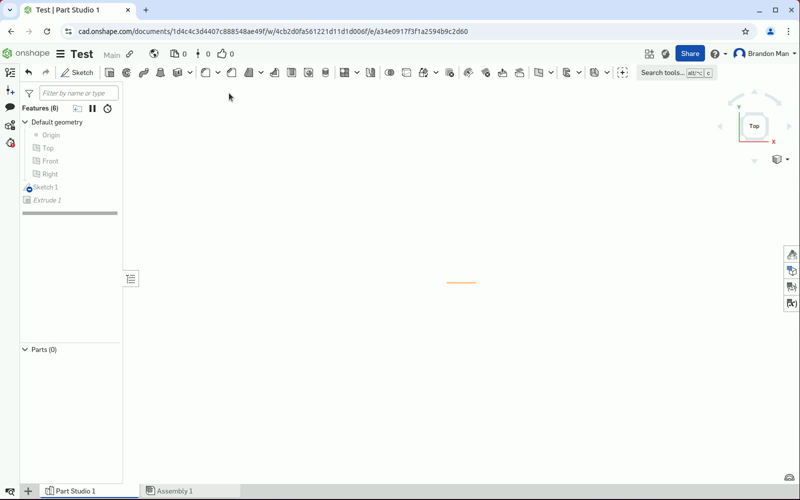
mouse_move(541, 75)
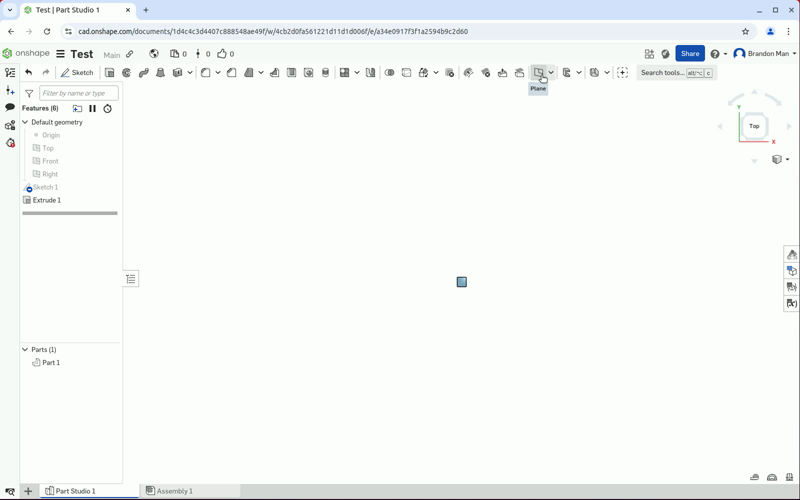
click(541, 75)
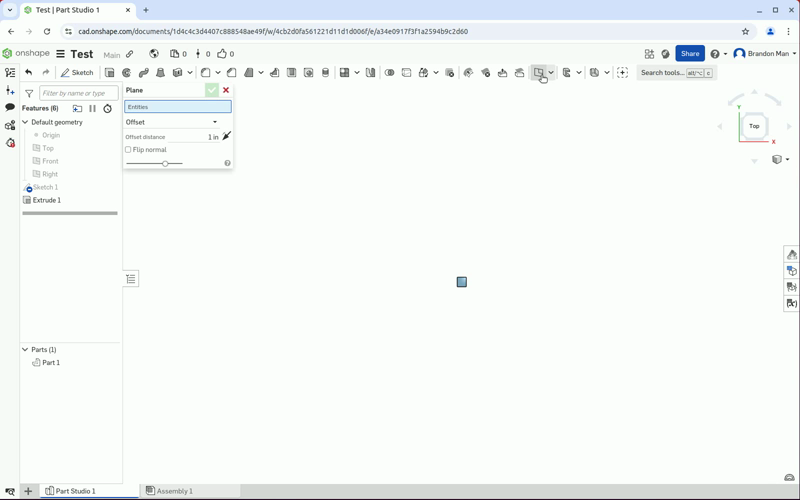
mouse_move(73, 150)
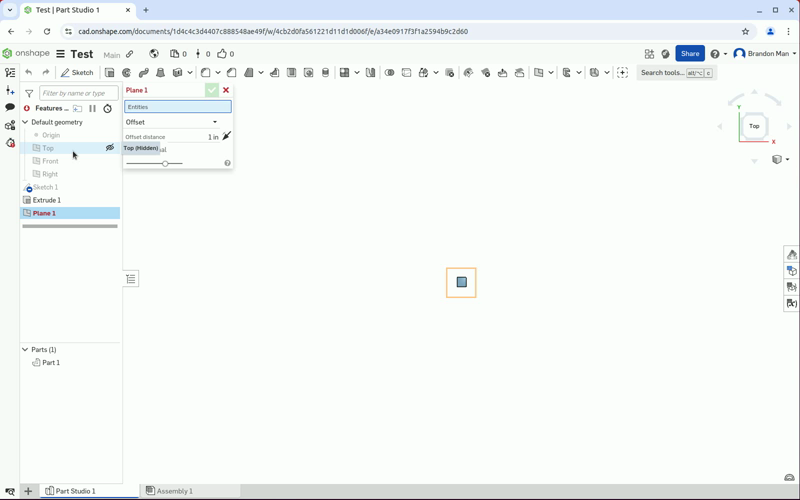
click(73, 150)
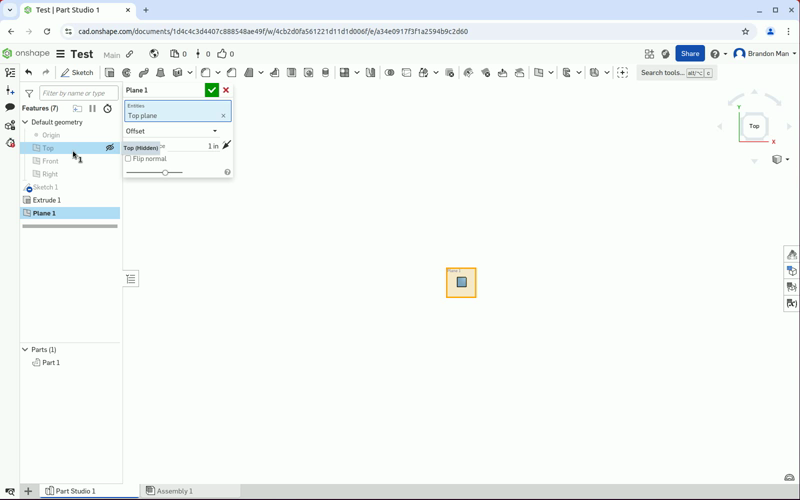
key(tab, 2)
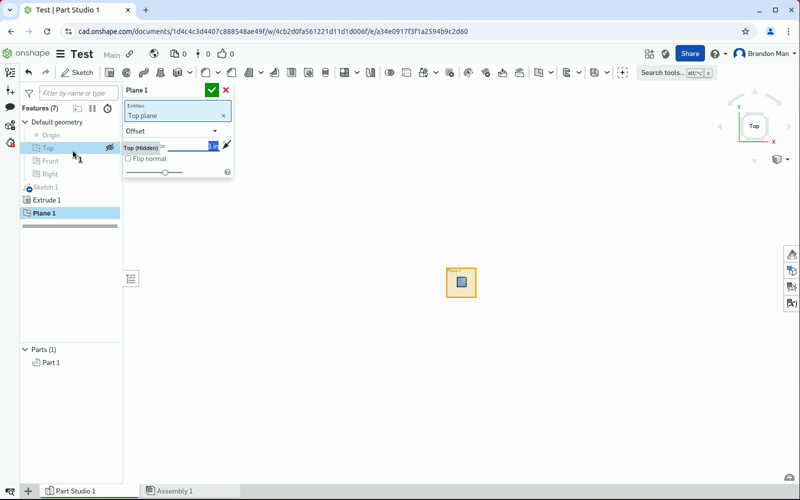
text(22.153)
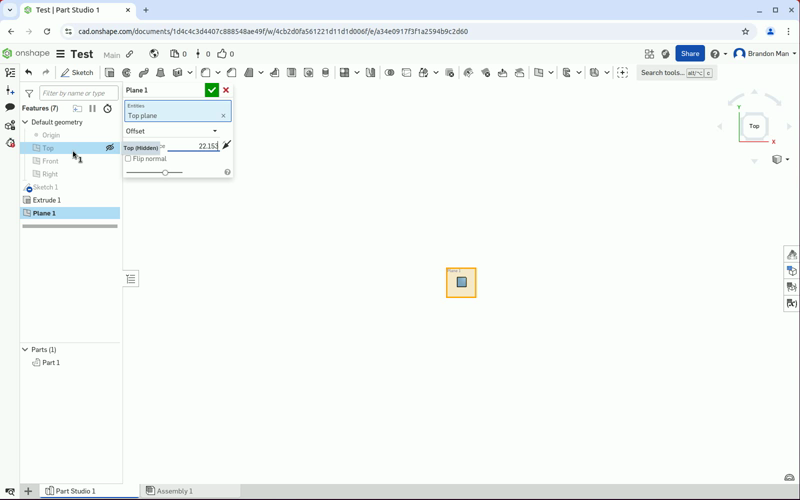
key(enter, 2)
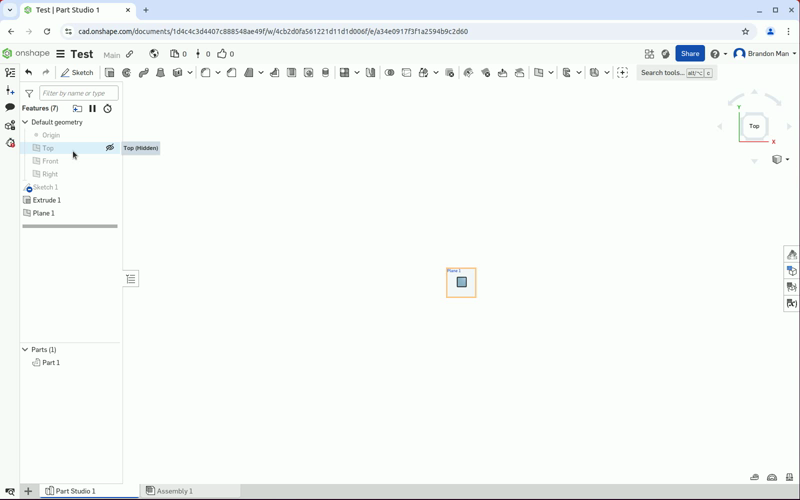
key(shift+s)
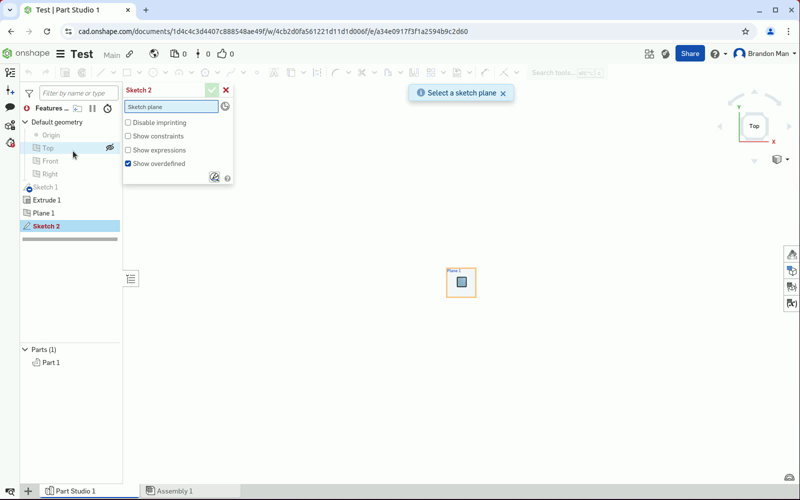
mouse_move(73, 215)
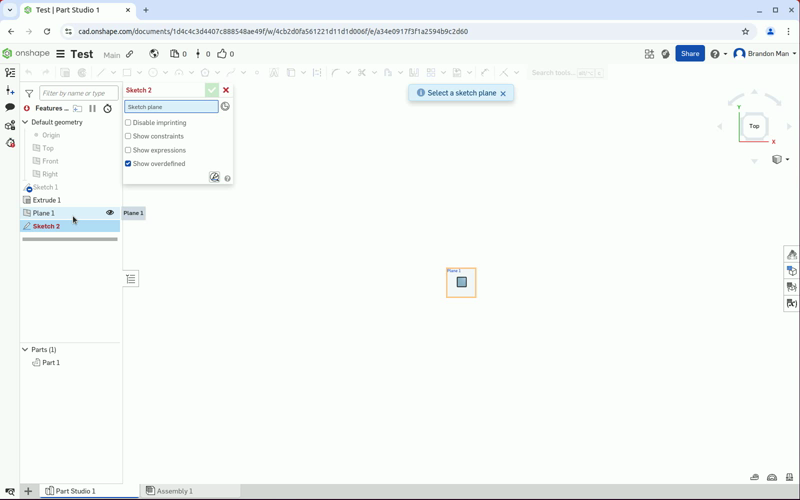
click(73, 215)
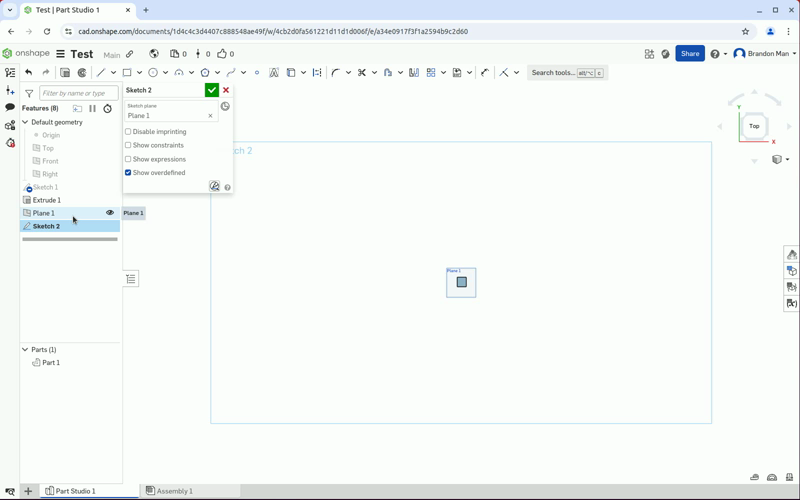
mouse_move(73, 352)
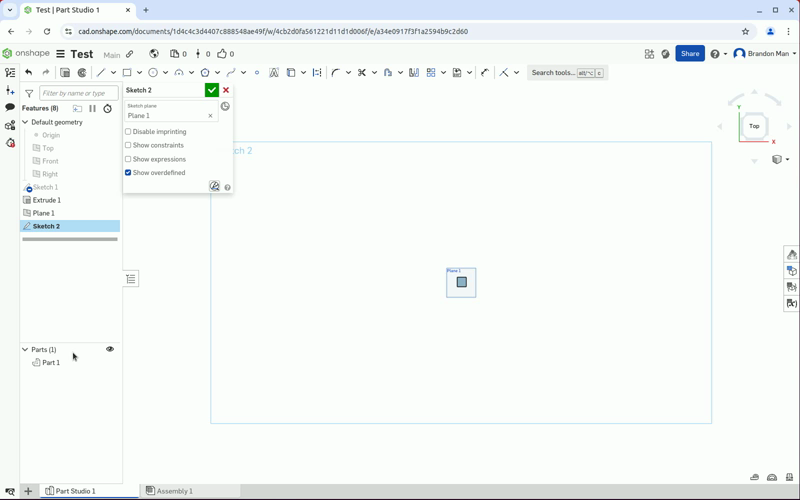
key(y)
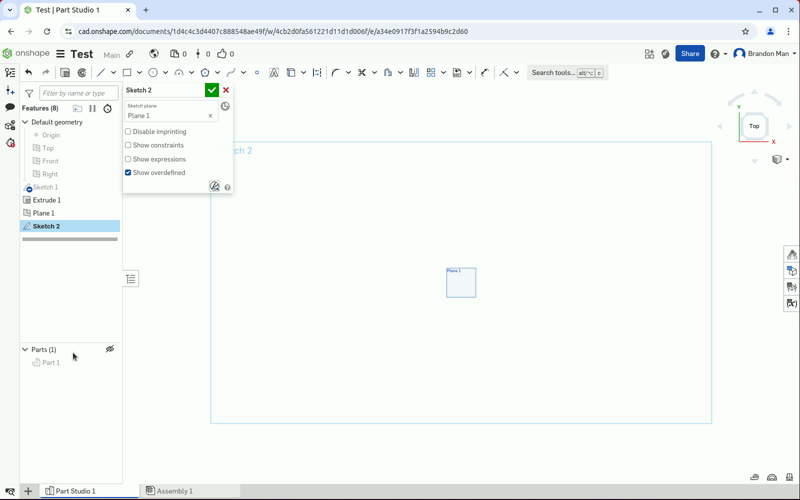
key(l)
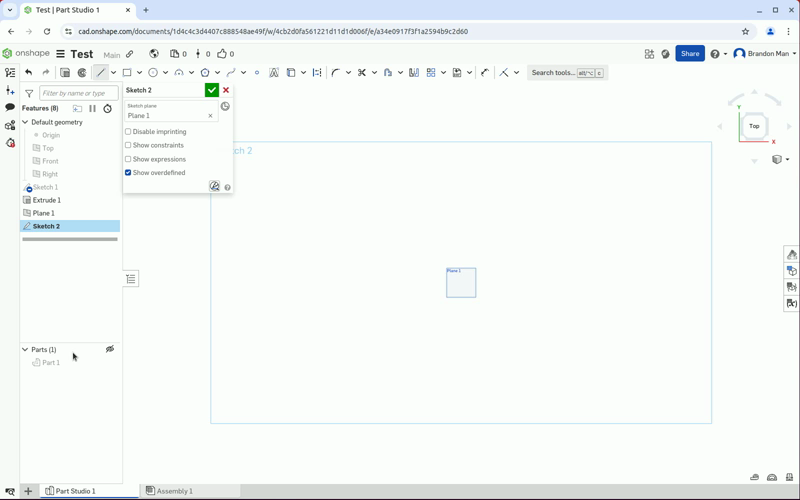
key_down(shift)
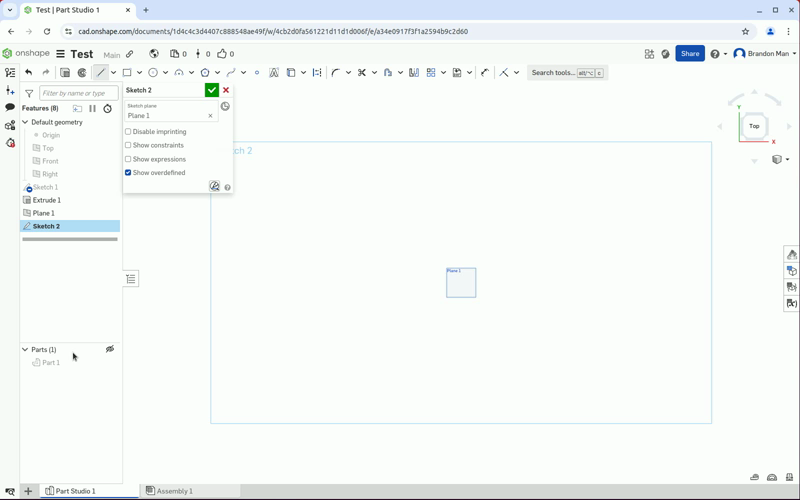
mouse_move(458, 285)
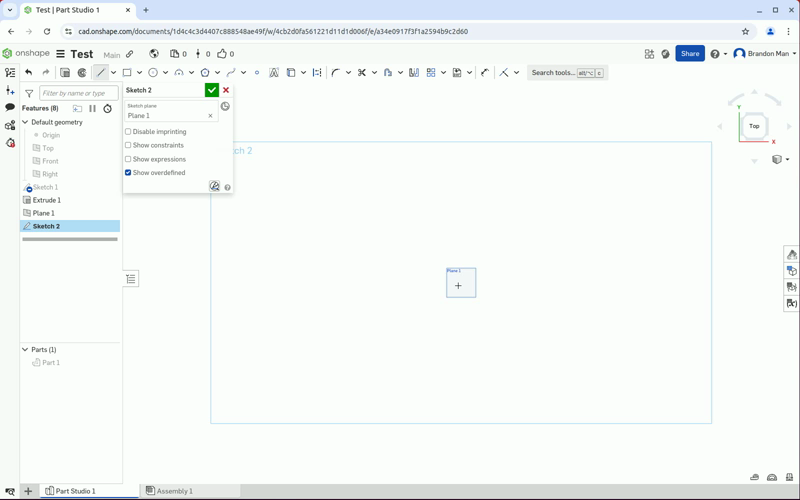
click(458, 285)
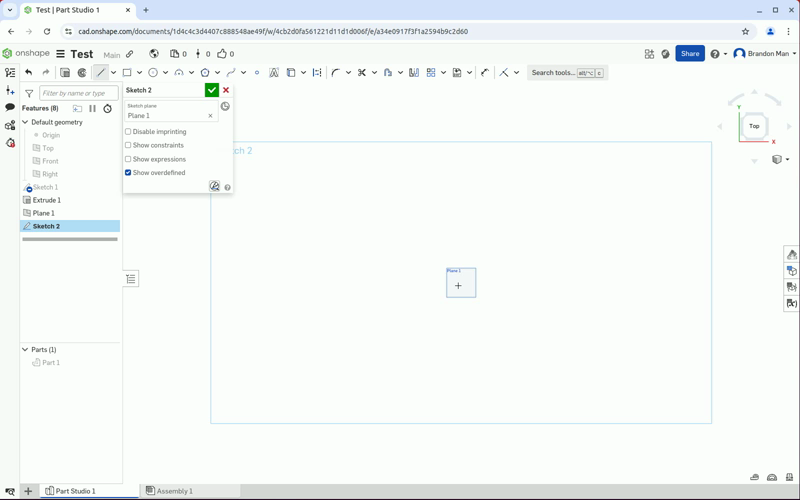
key_up(shift)
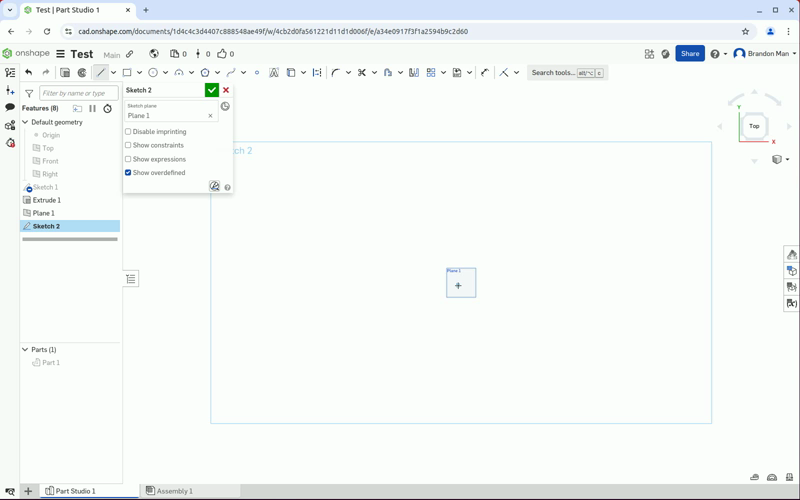
key_down(shift)
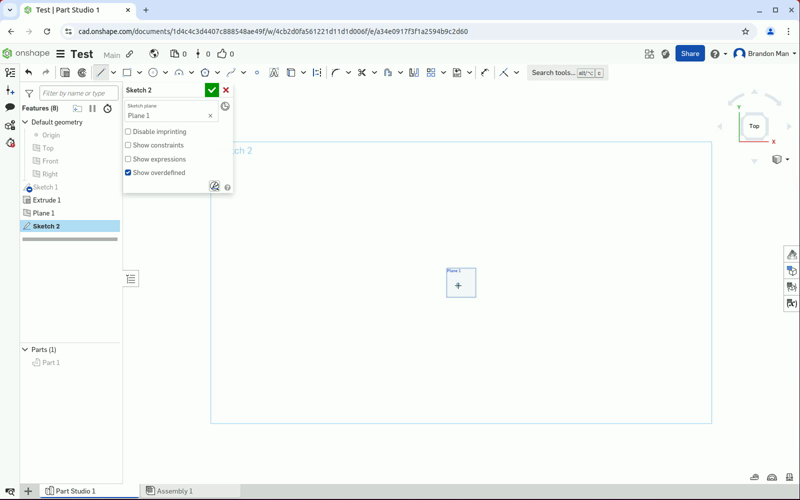
mouse_move(488, 285)
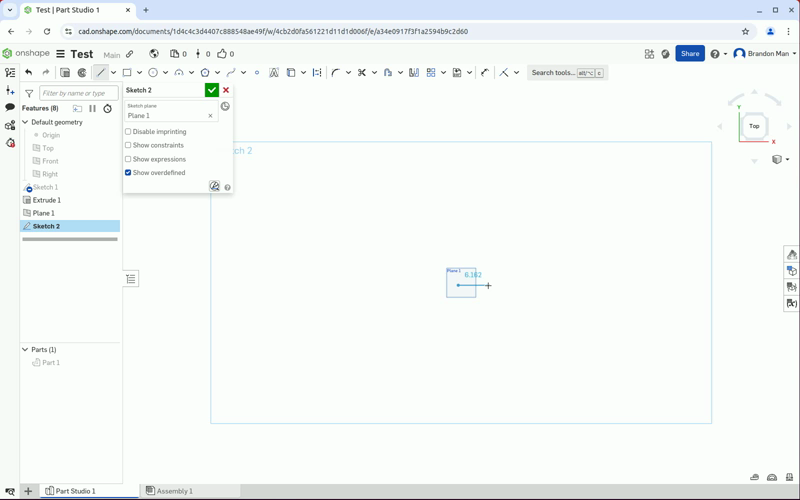
mouse_move(462, 285)
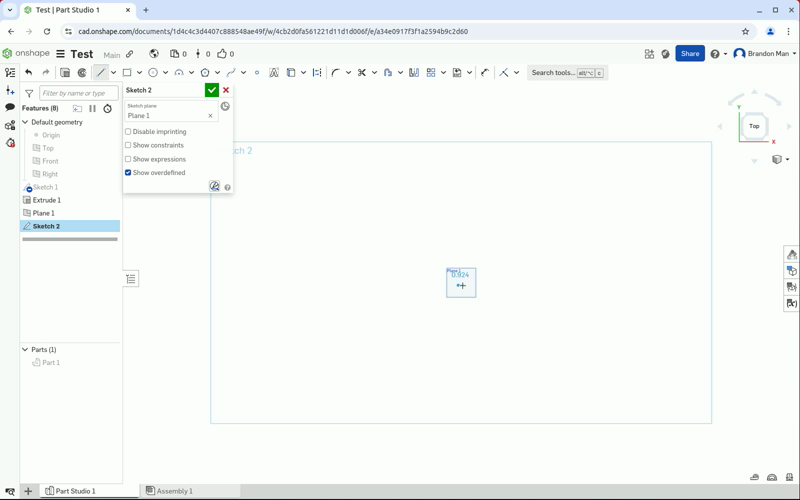
scroll(6)
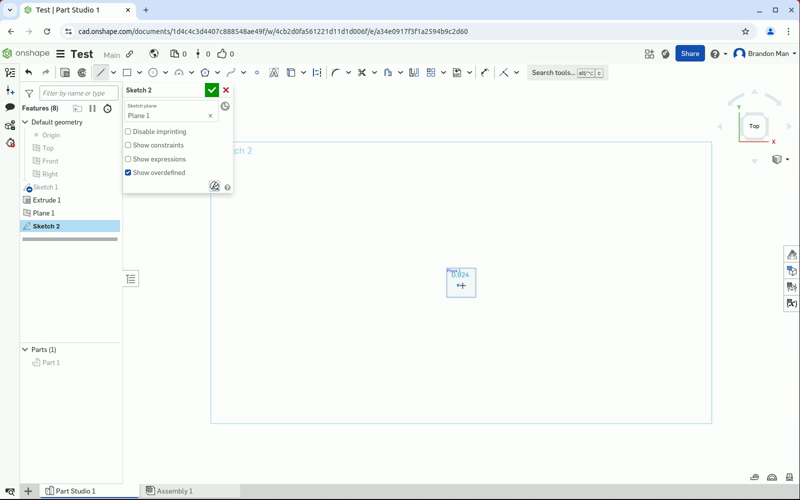
scroll(6)
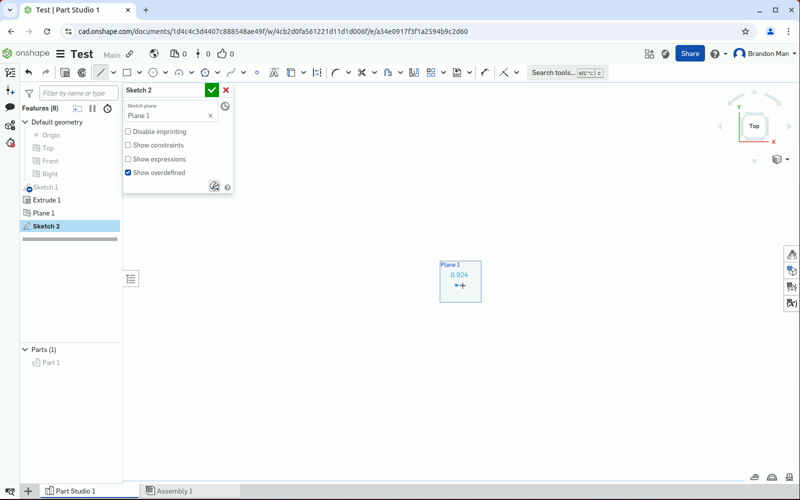
scroll(6)
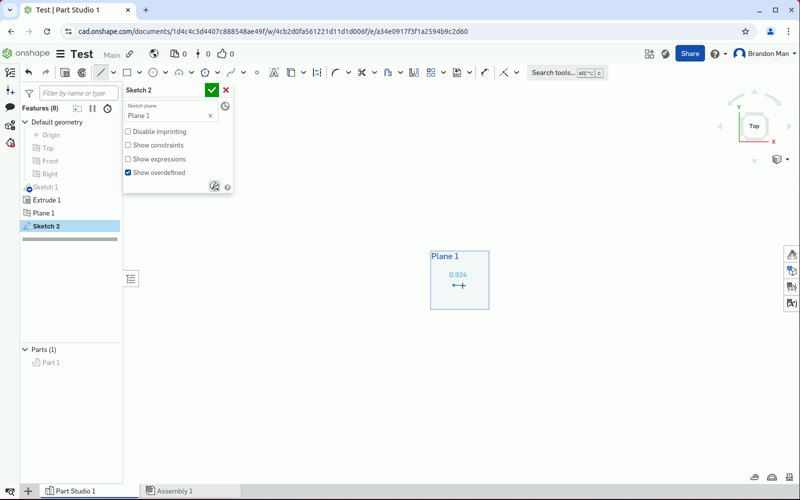
scroll(6)
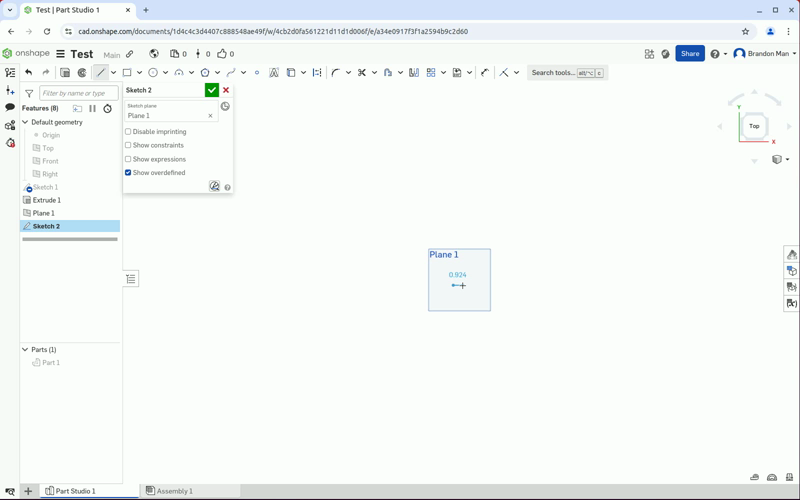
scroll(6)
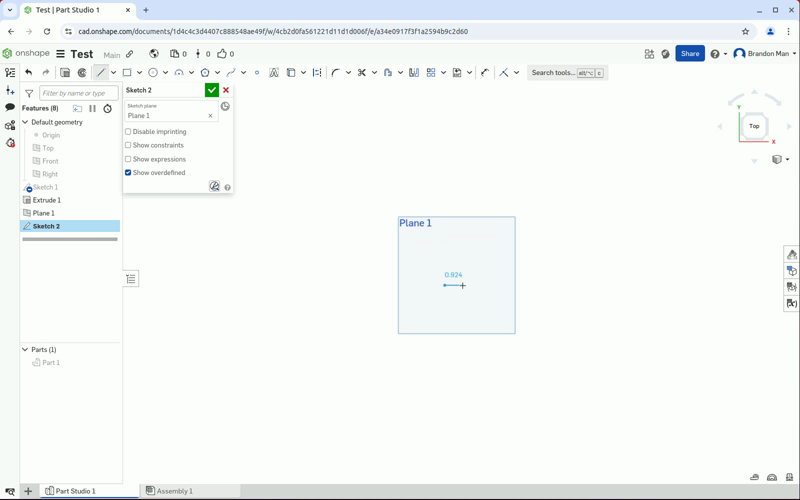
scroll(6)
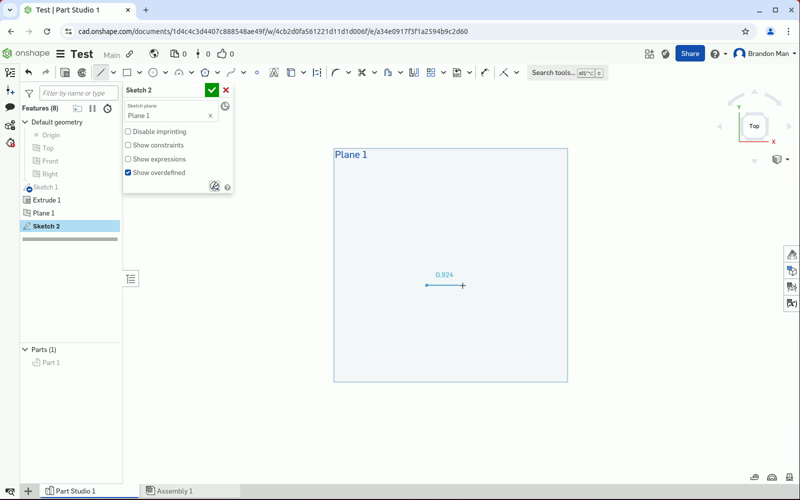
scroll(6)
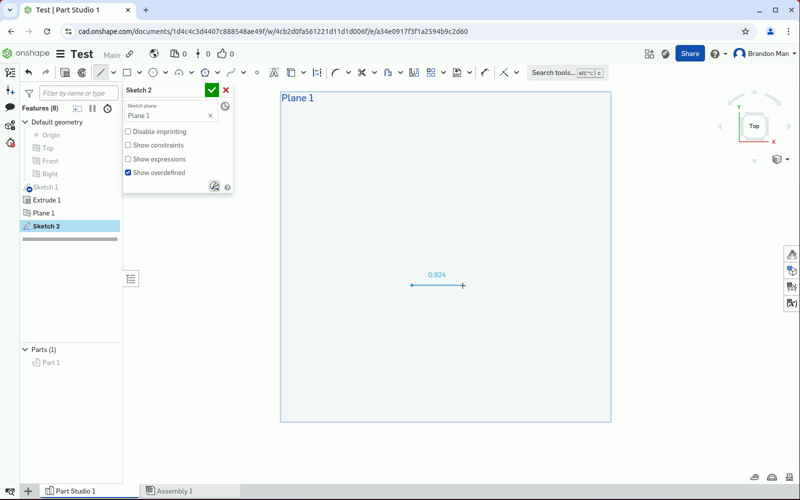
click(462, 285)
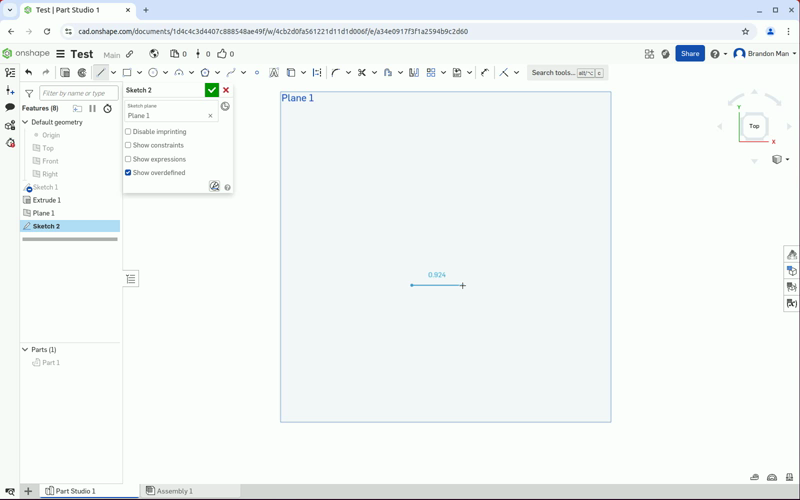
scroll(-6)
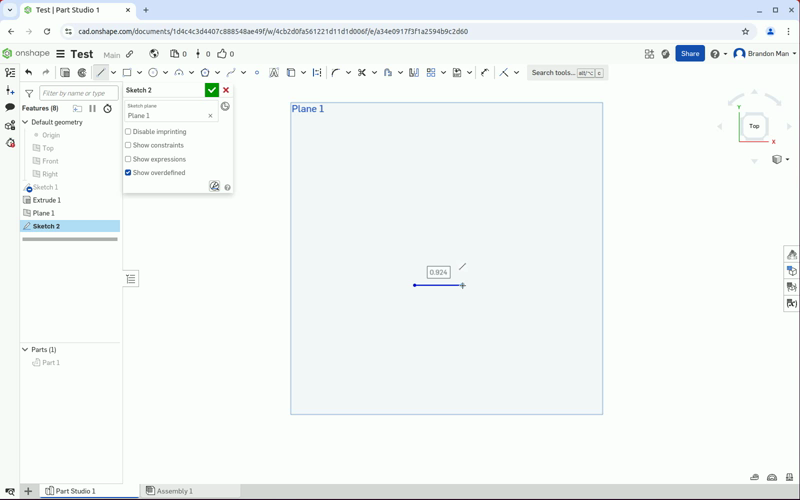
scroll(-6)
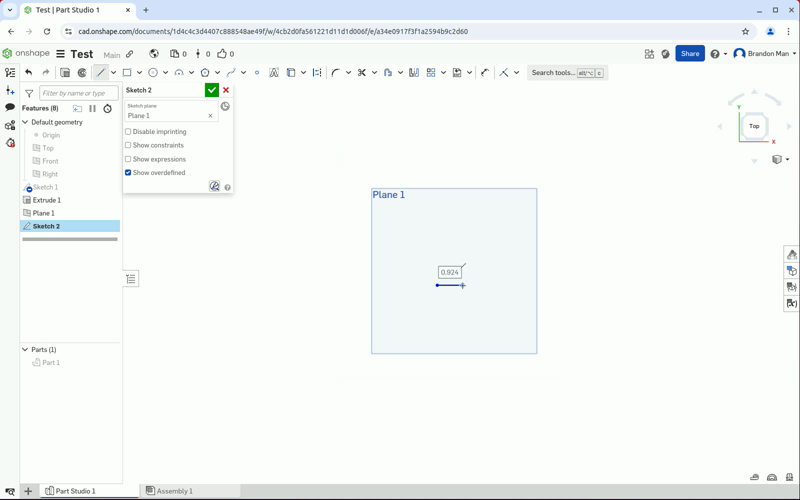
scroll(-6)
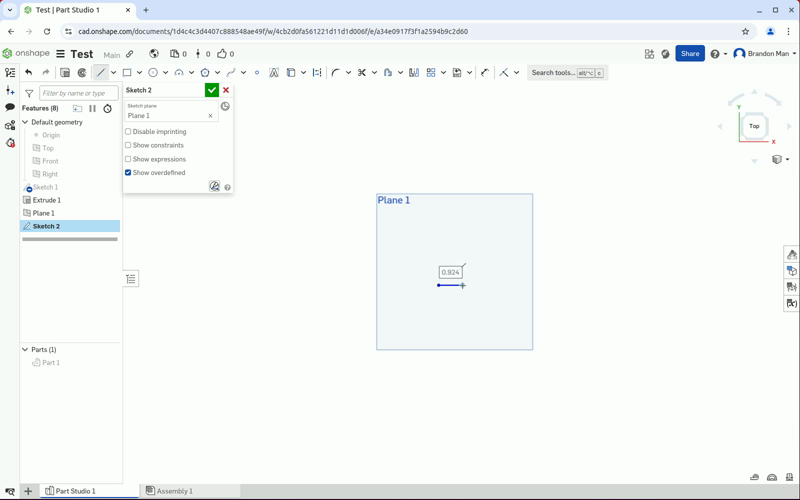
scroll(-6)
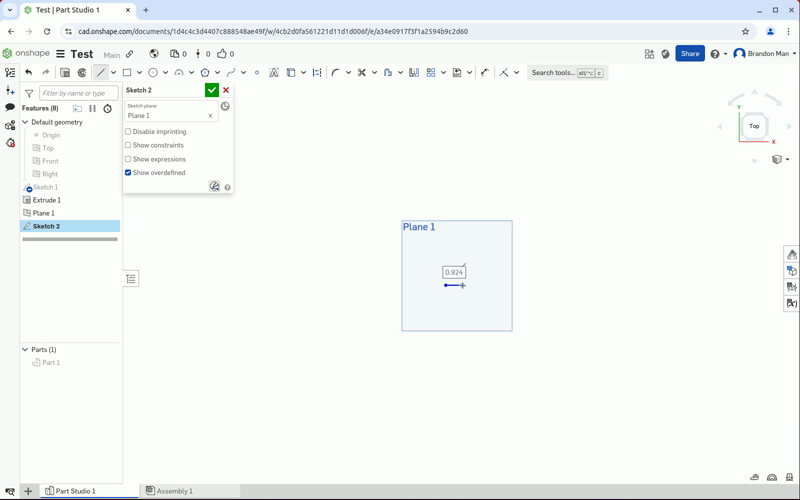
scroll(-6)
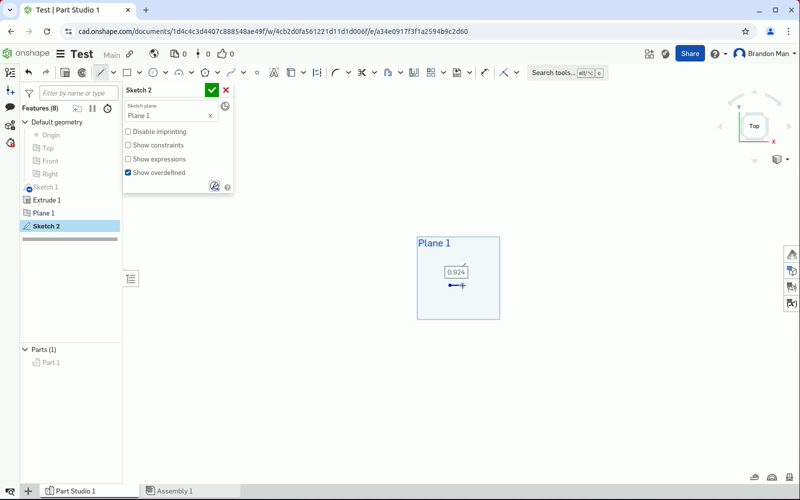
scroll(-6)
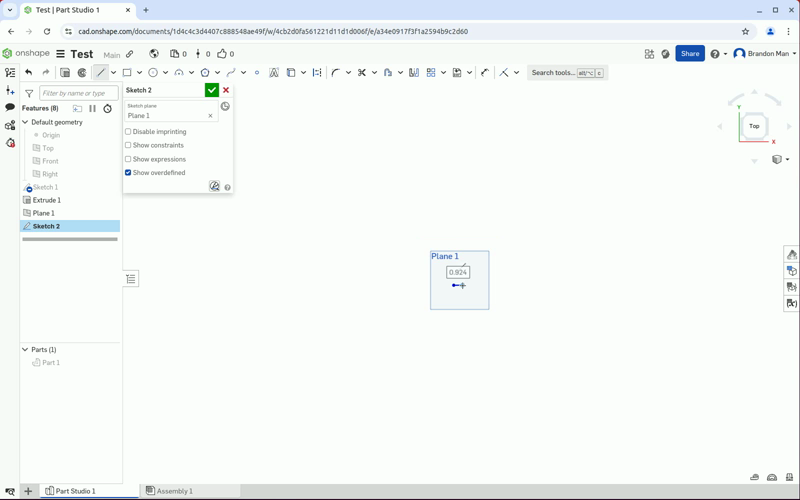
scroll(-6)
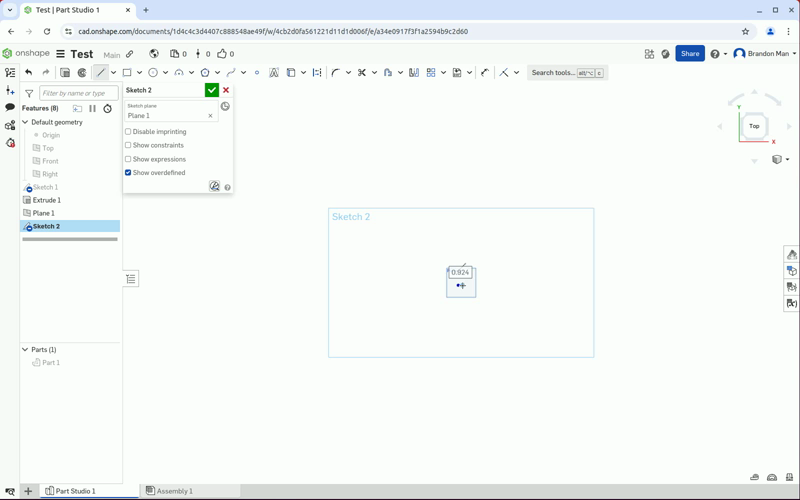
key_up(shift)
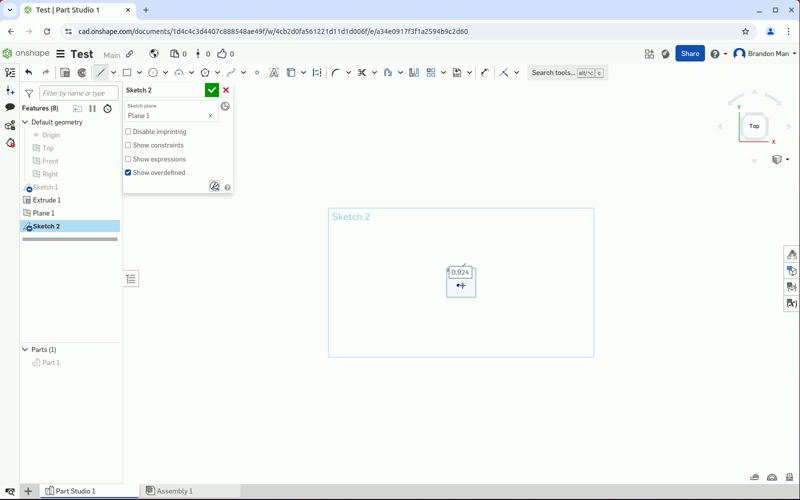
key_down(shift)
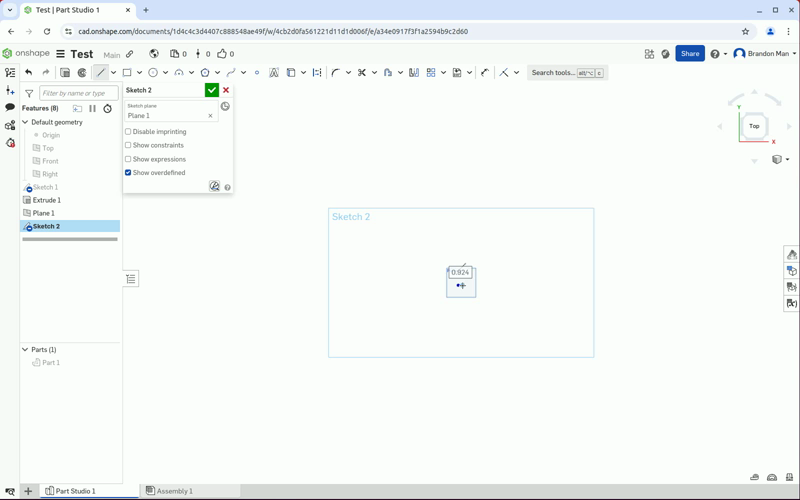
mouse_move(492, 285)
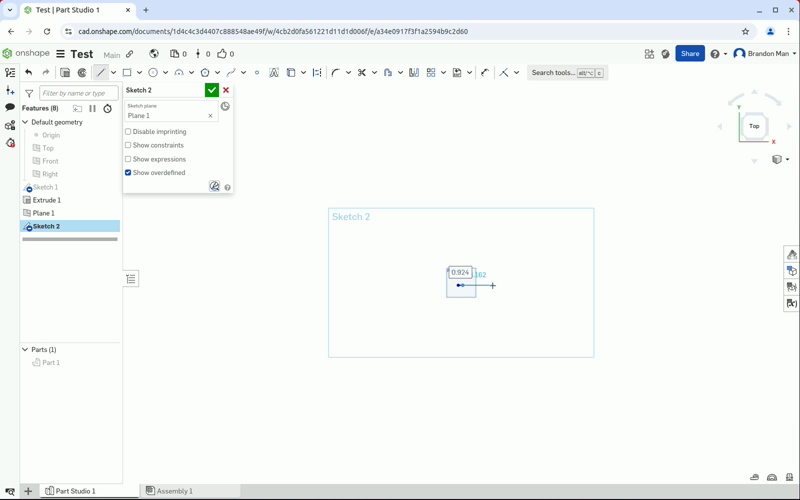
mouse_move(462, 280)
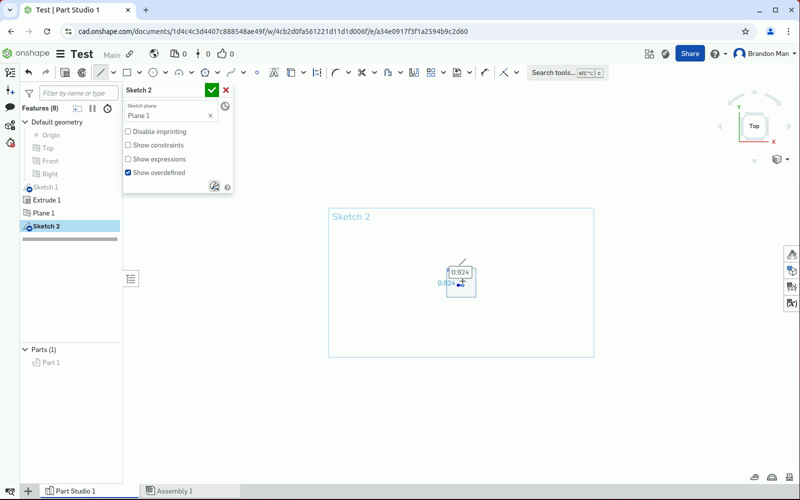
scroll(6)
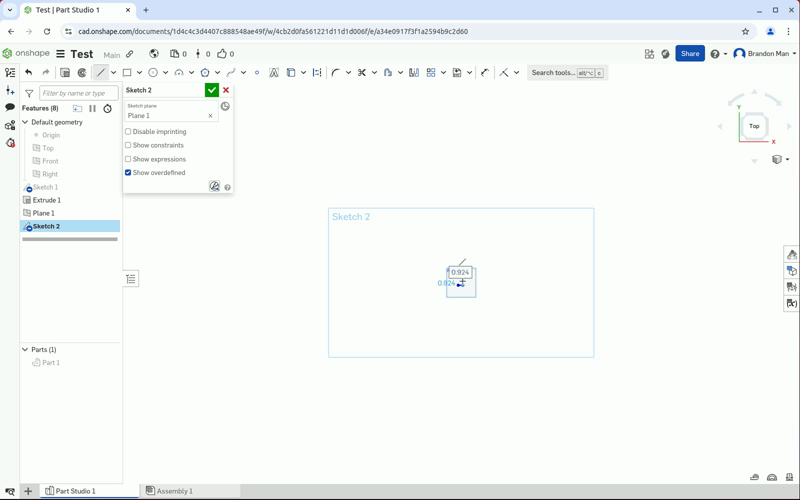
scroll(6)
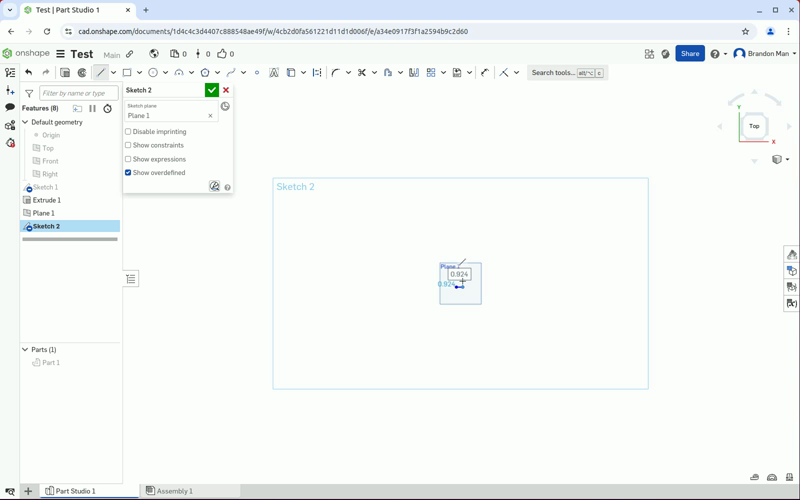
scroll(6)
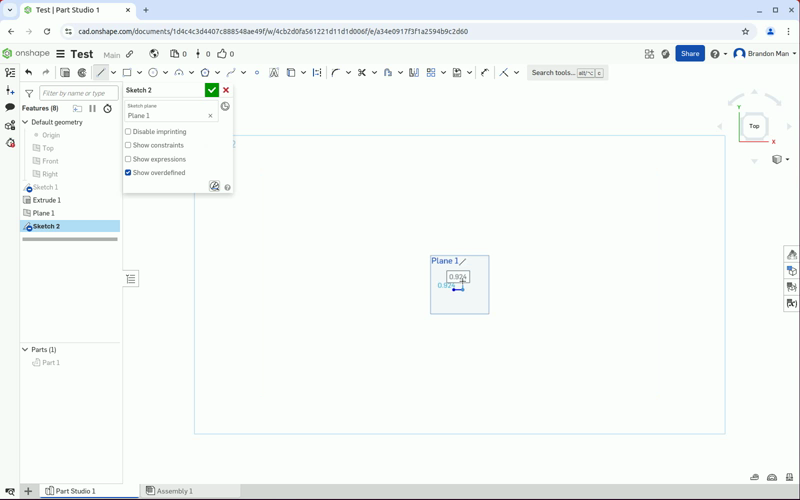
scroll(6)
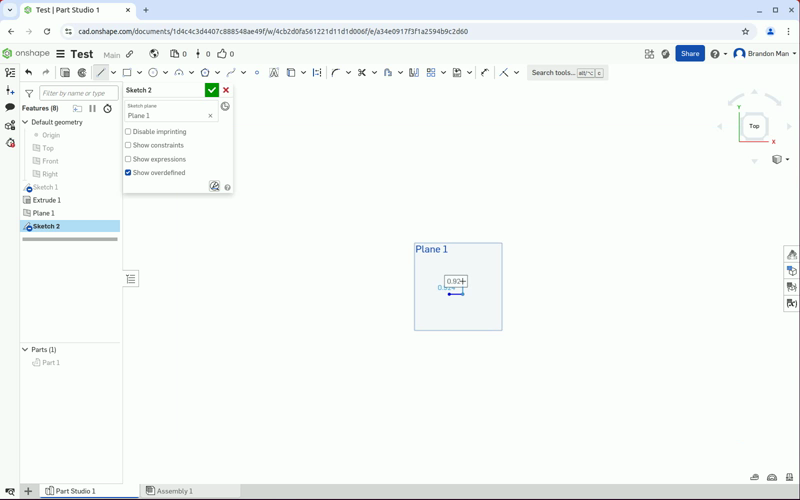
scroll(6)
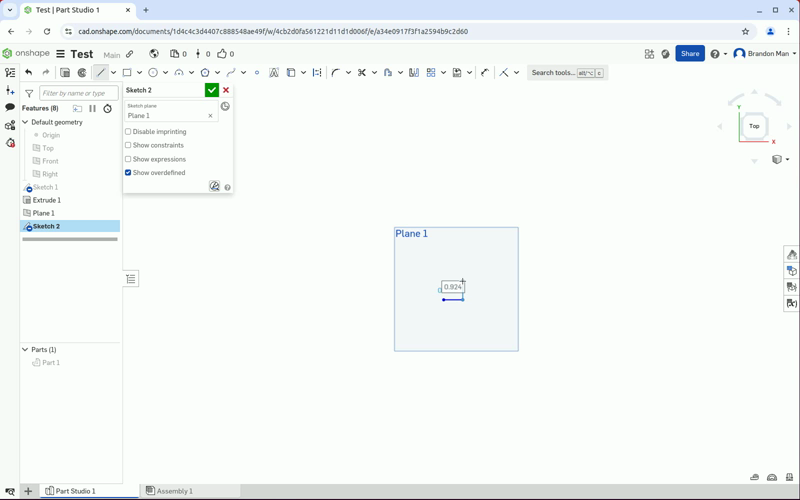
scroll(6)
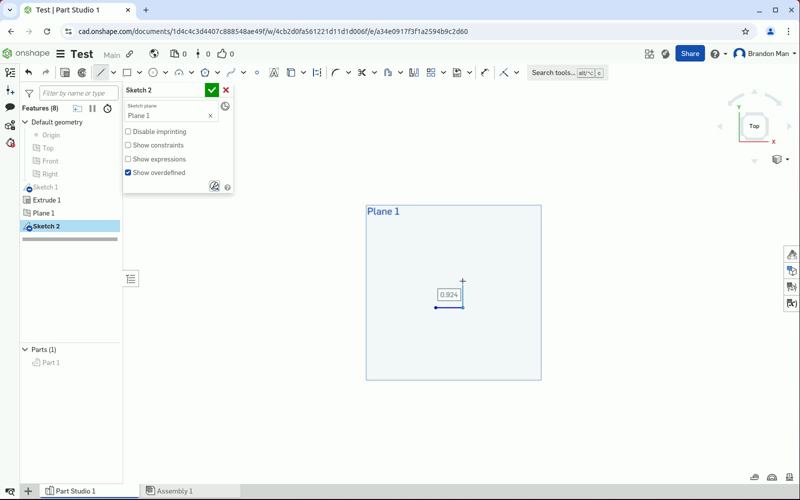
scroll(6)
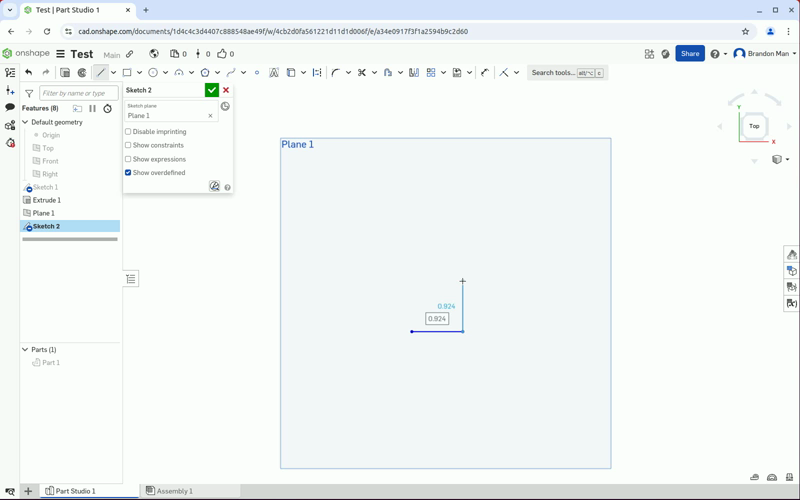
click(462, 280)
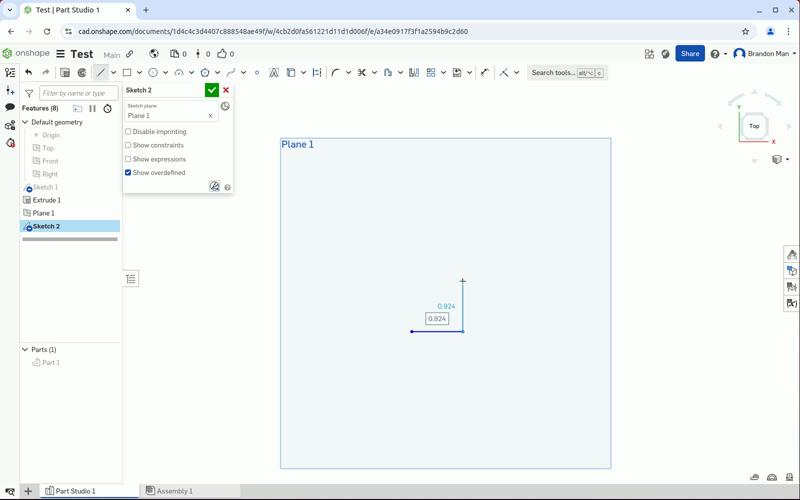
scroll(-6)
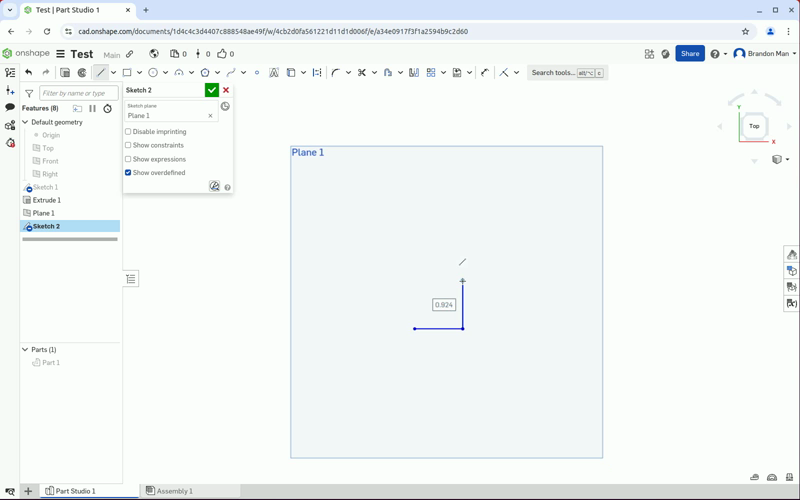
scroll(-6)
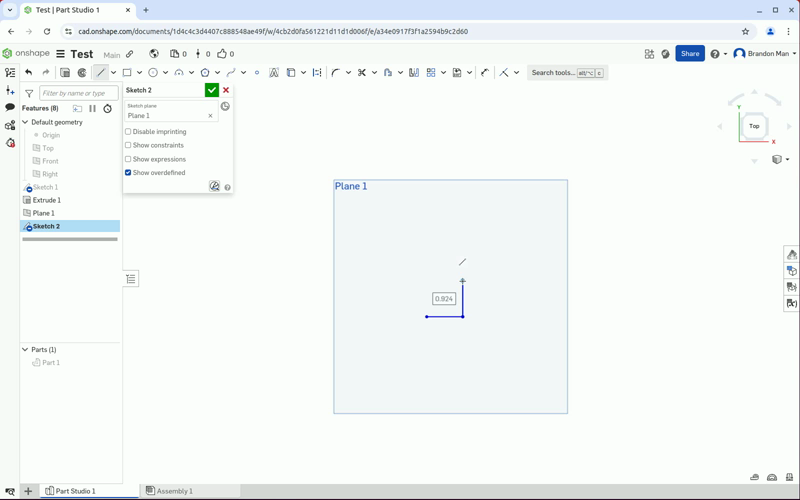
scroll(-6)
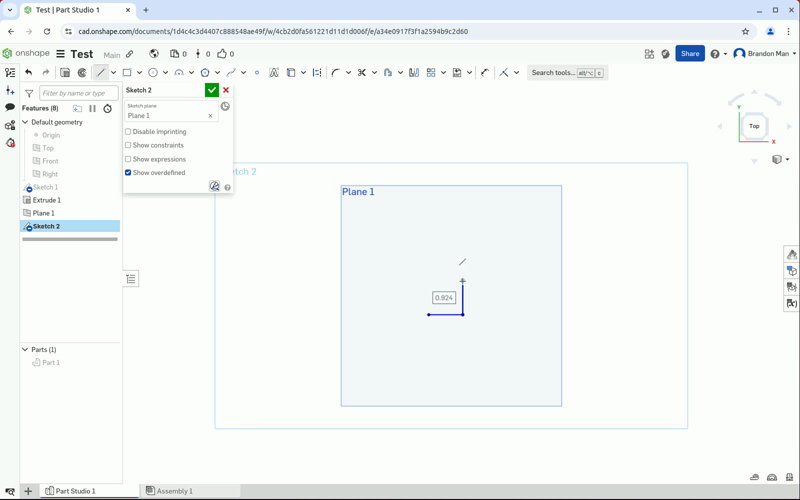
scroll(-6)
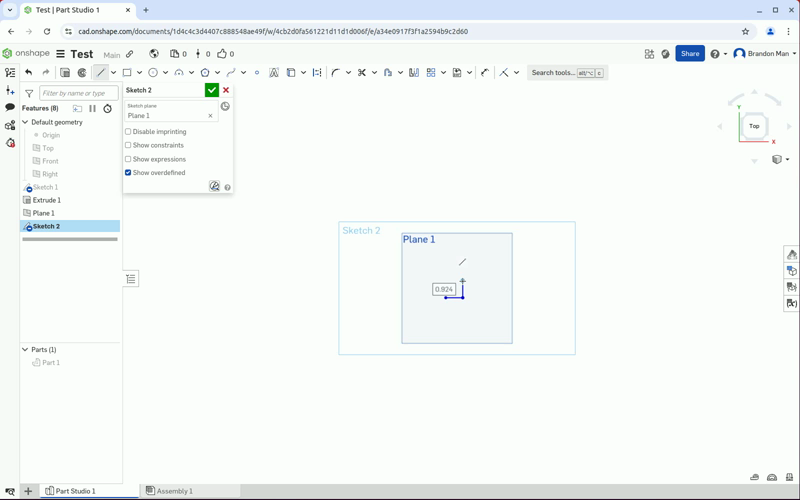
scroll(-6)
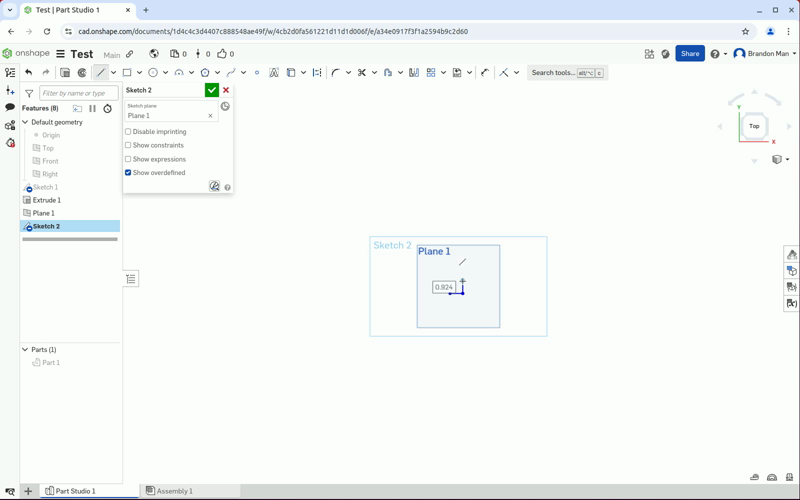
scroll(-6)
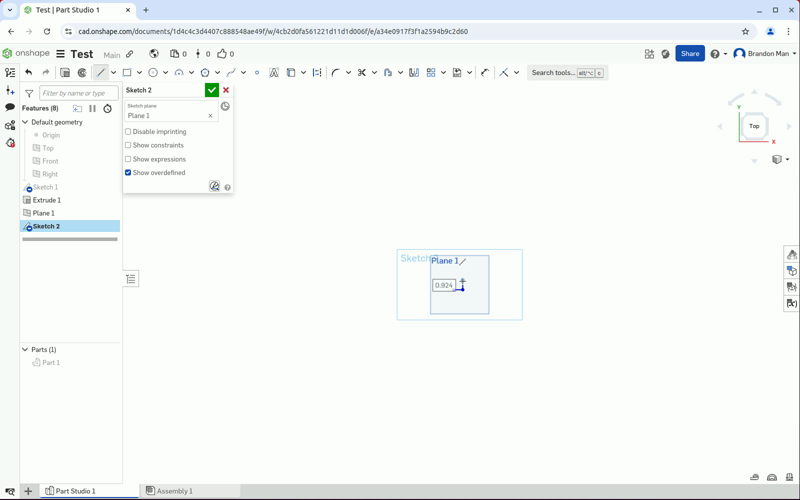
scroll(-6)
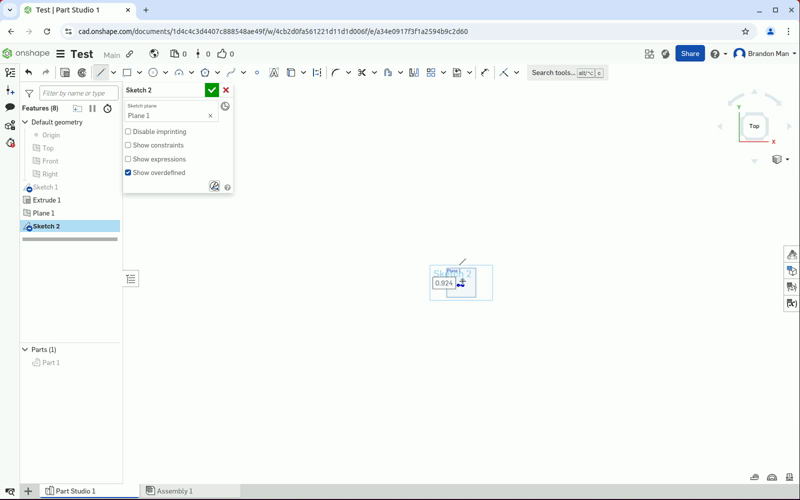
key_up(shift)
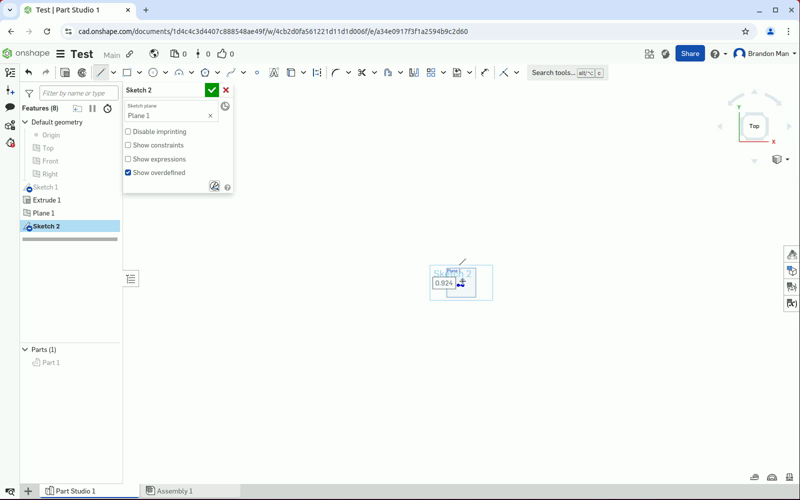
key_down(shift)
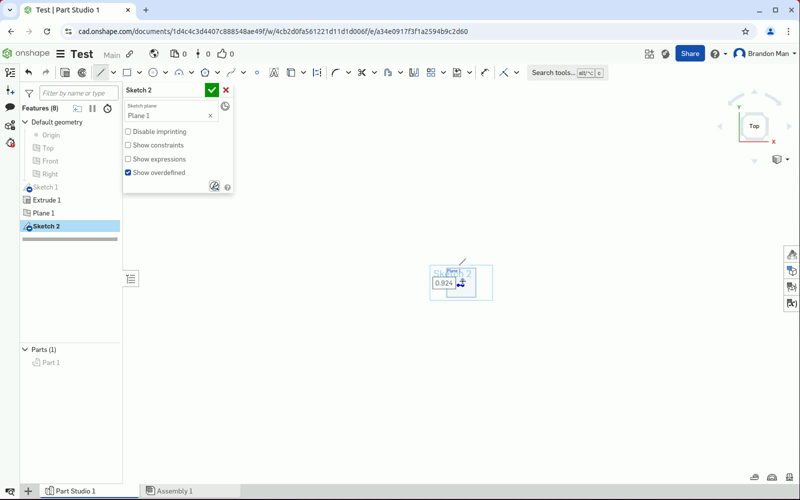
mouse_move(492, 280)
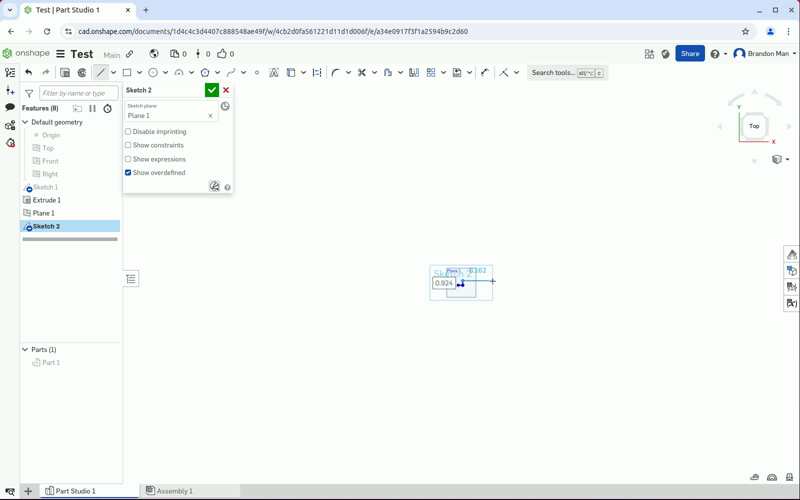
mouse_move(458, 280)
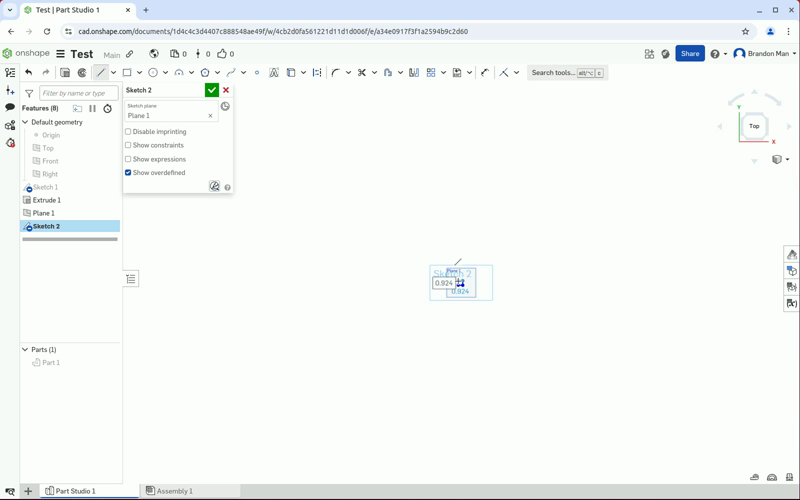
scroll(6)
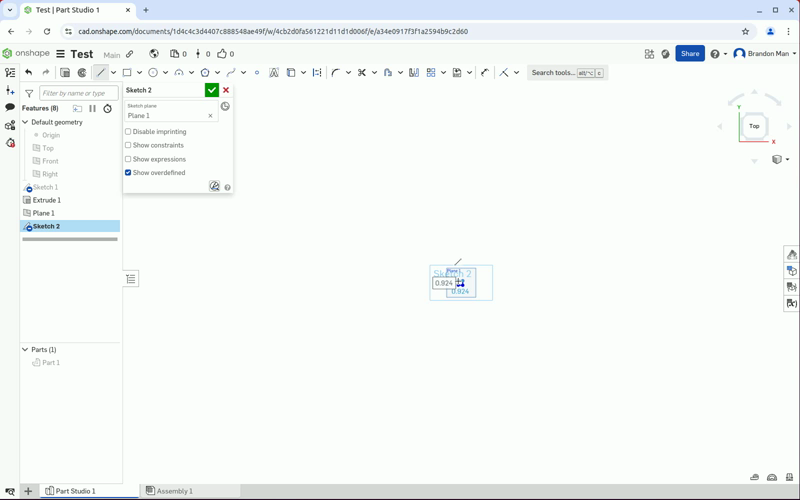
scroll(6)
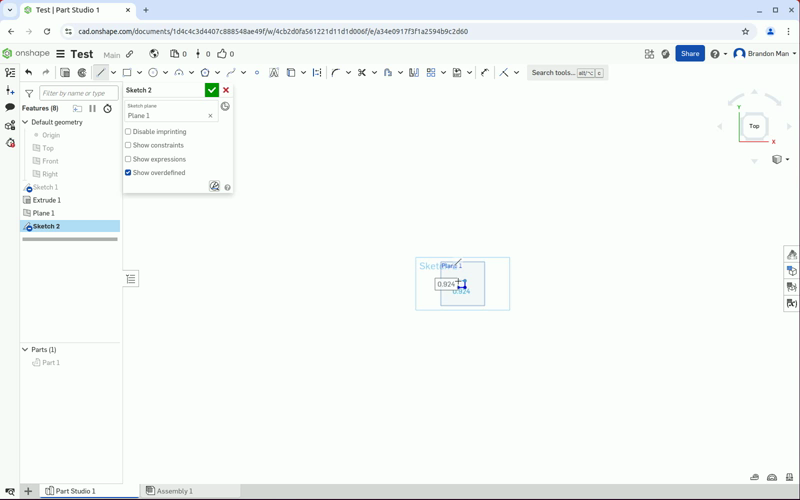
scroll(6)
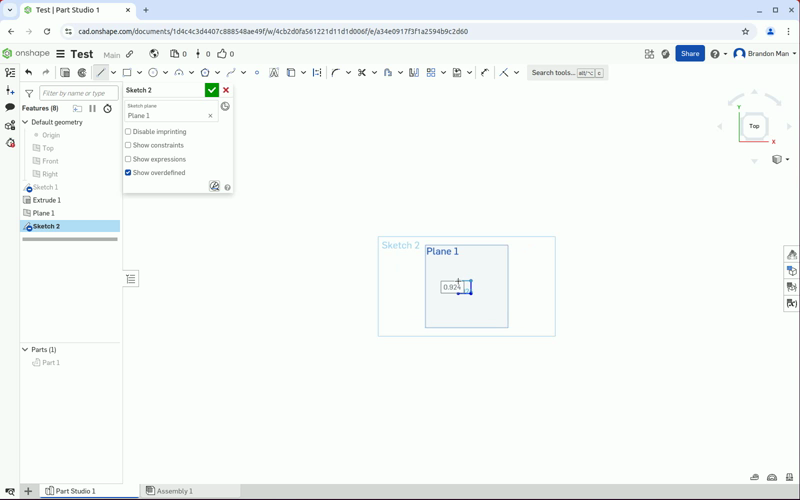
scroll(6)
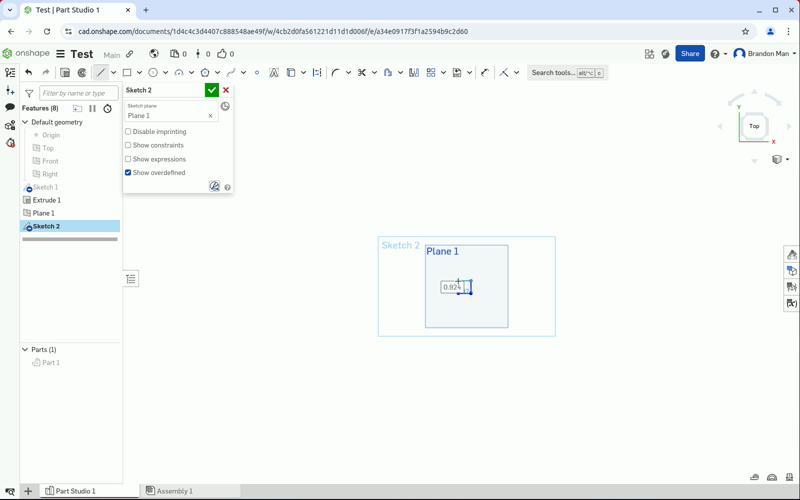
scroll(6)
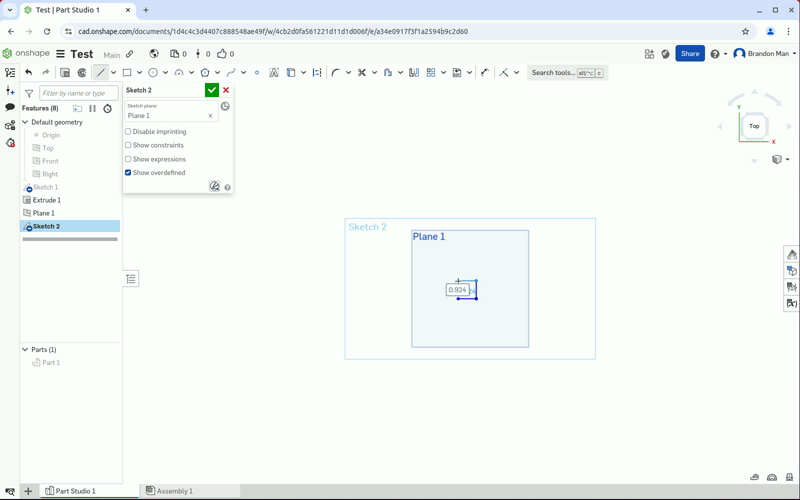
scroll(6)
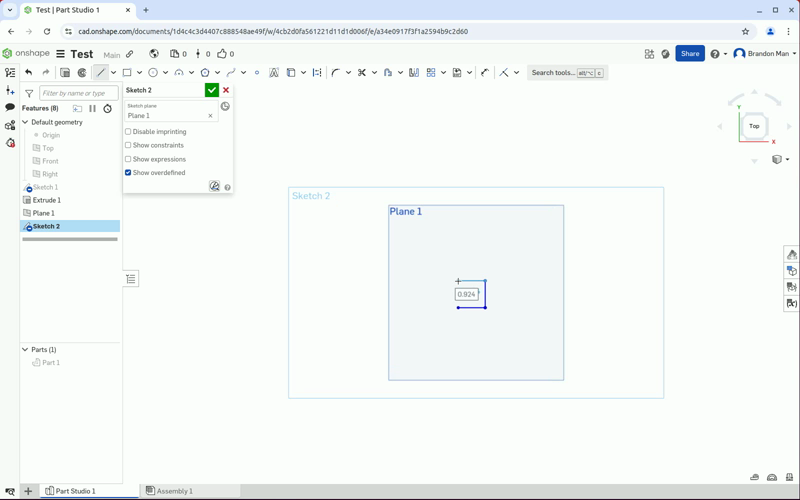
scroll(6)
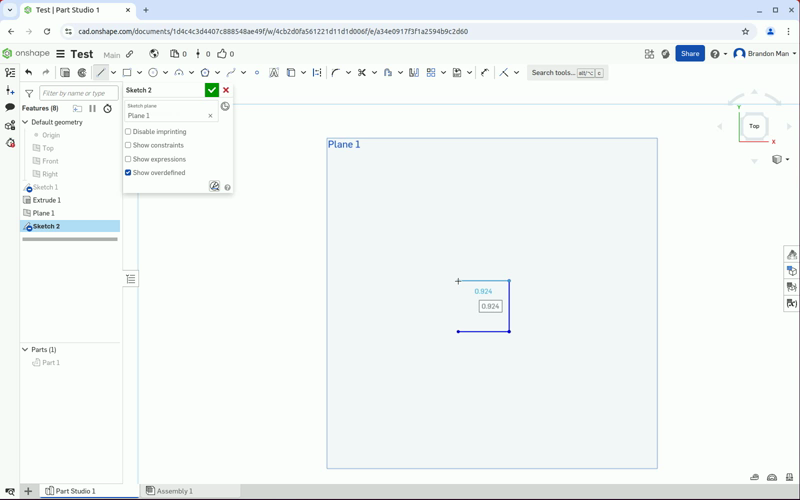
click(458, 280)
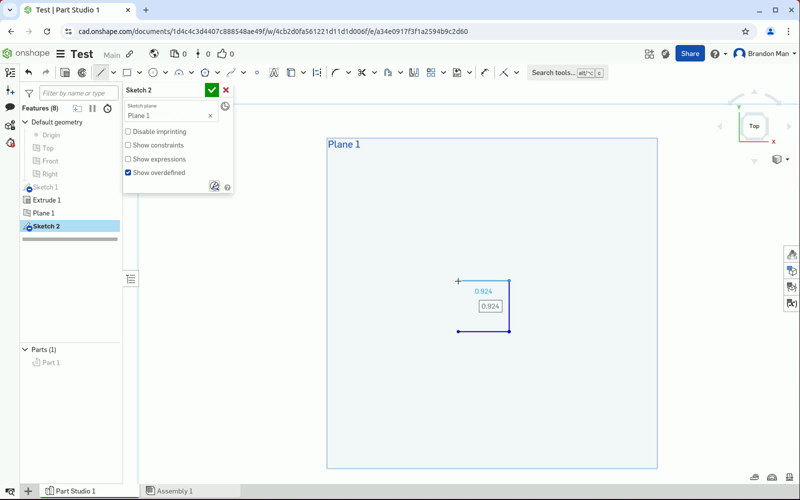
scroll(-6)
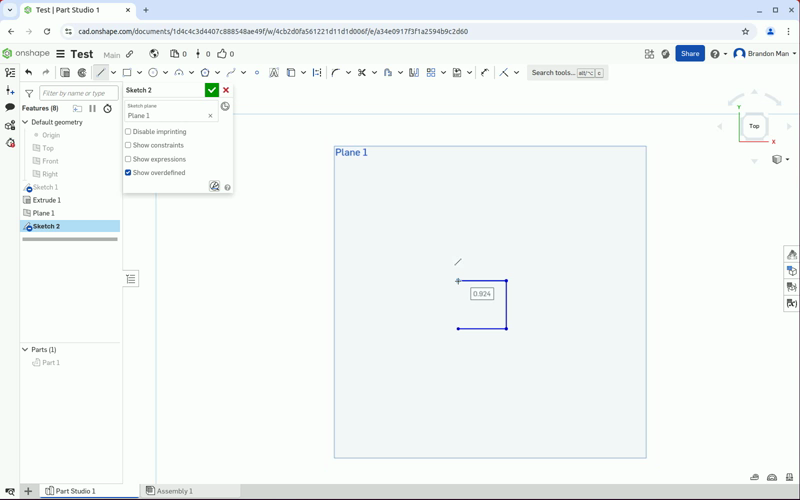
scroll(-6)
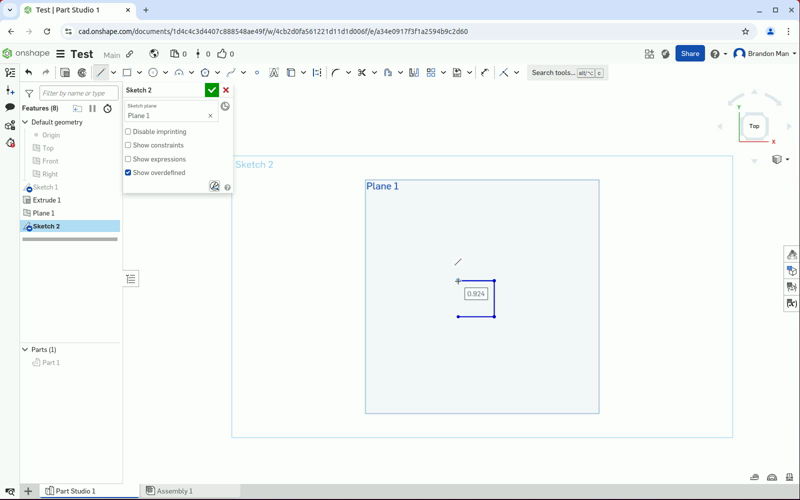
scroll(-6)
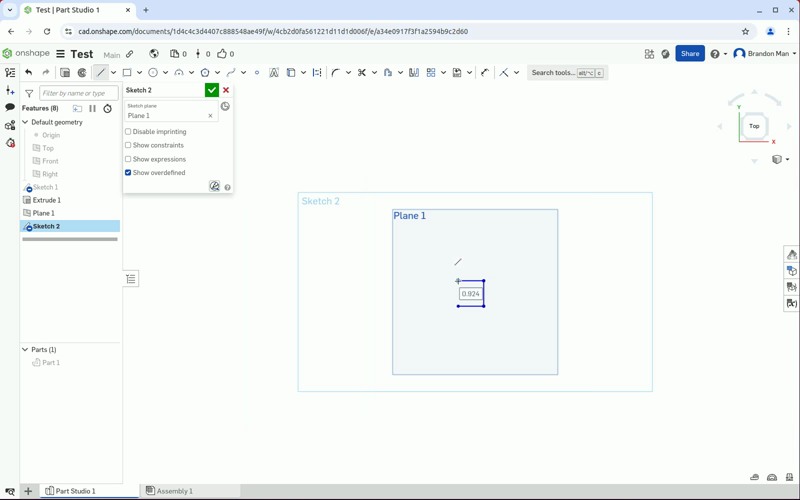
scroll(-6)
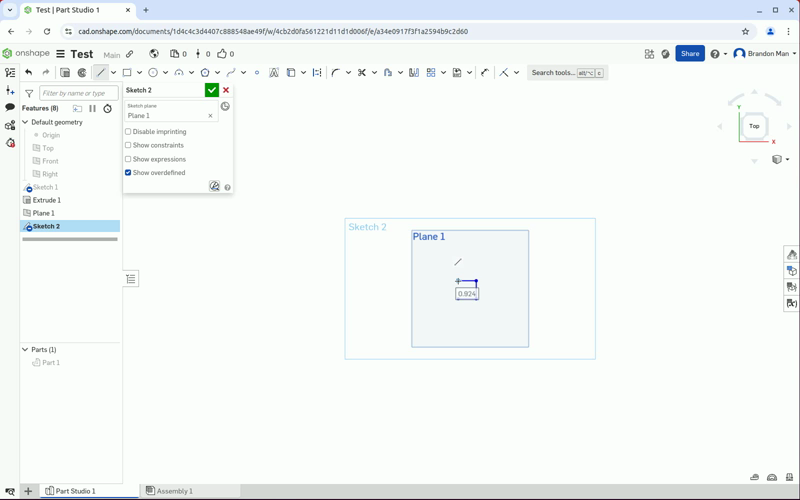
scroll(-6)
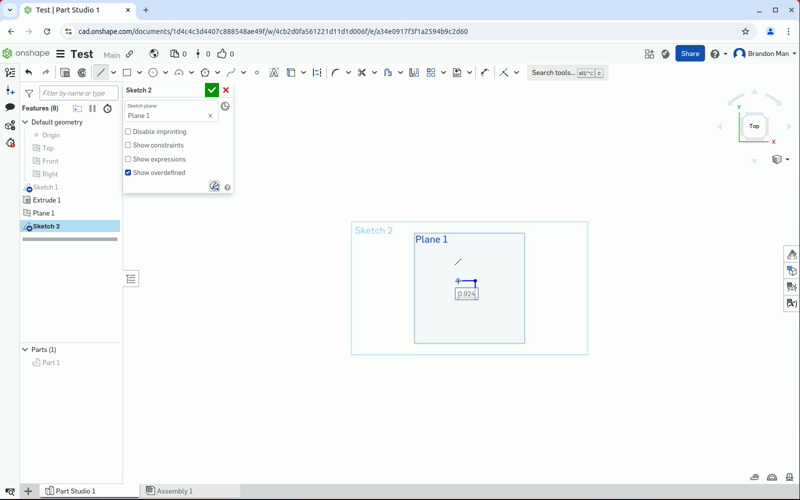
scroll(-6)
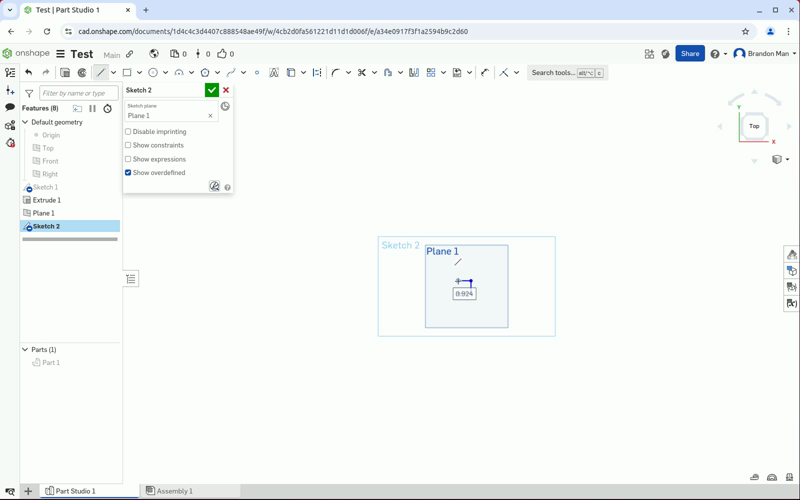
scroll(-6)
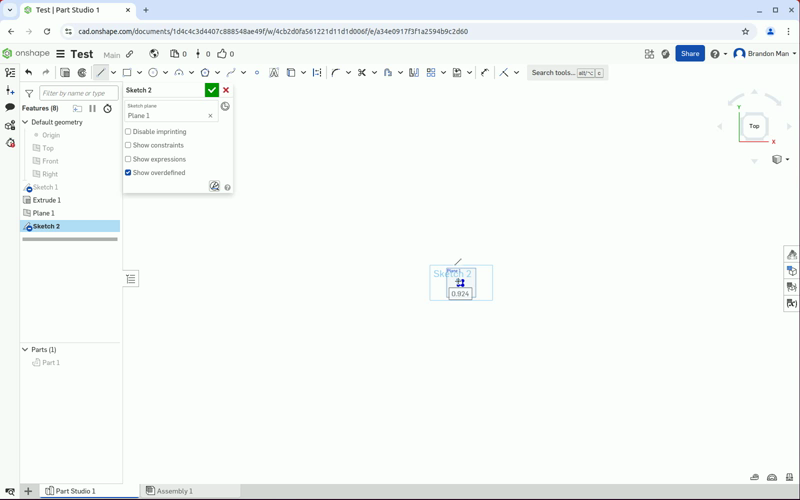
key_up(shift)
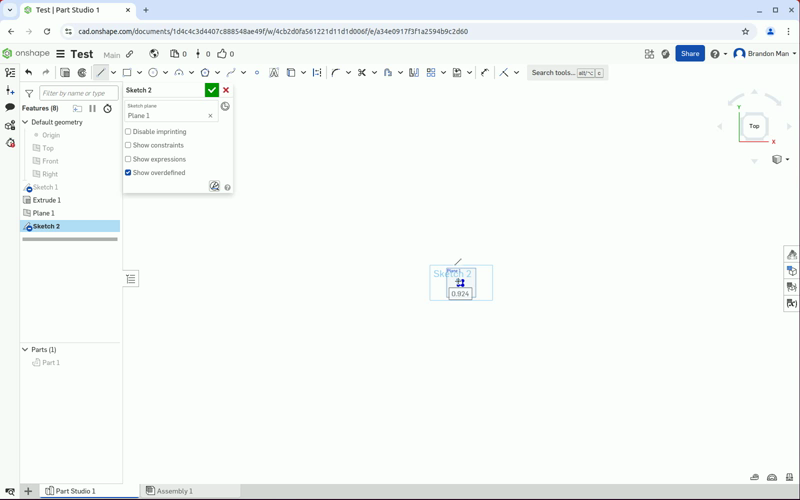
mouse_move(488, 280)
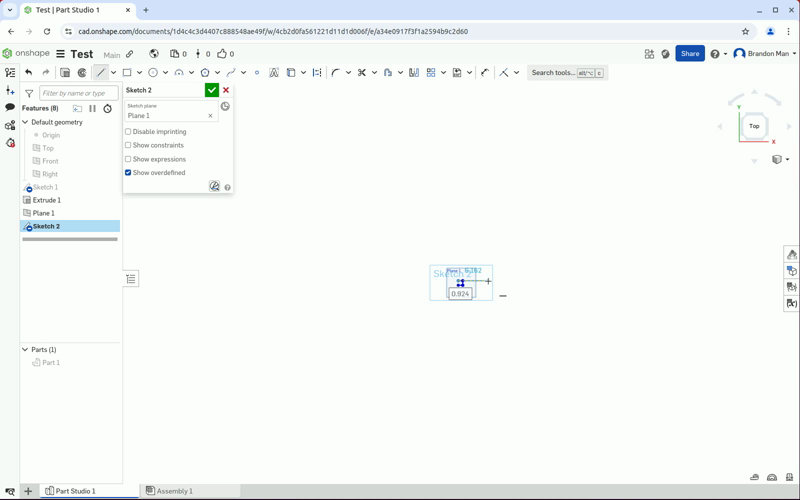
key_down(shift)
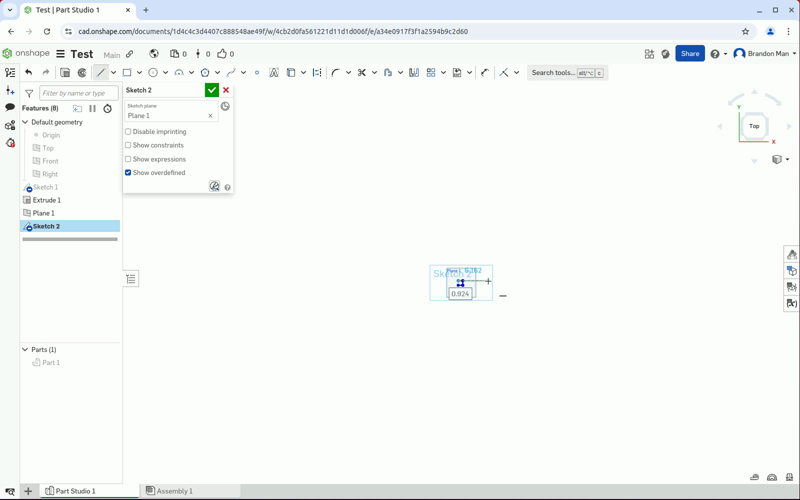
mouse_move(458, 285)
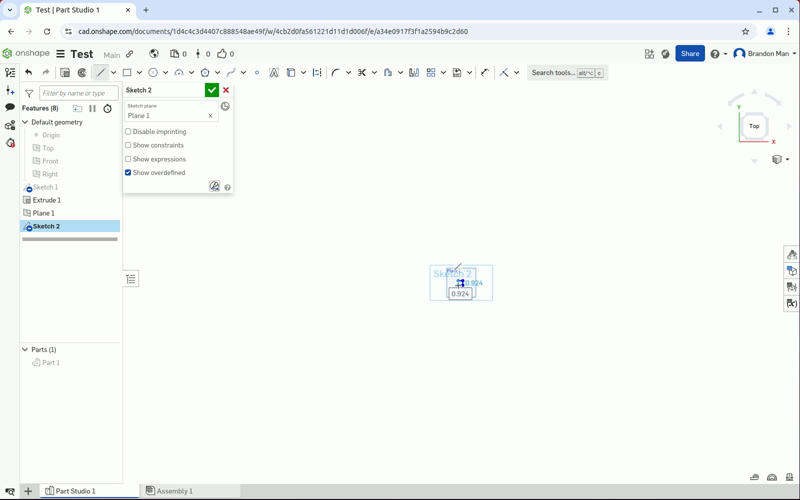
scroll(6)
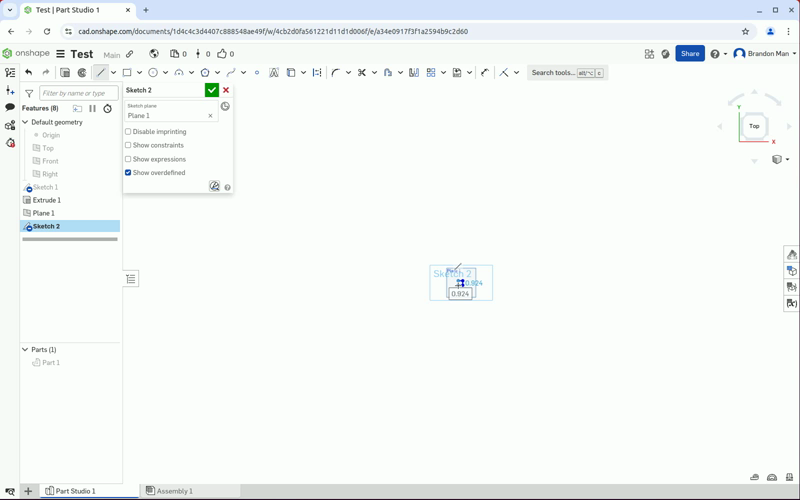
scroll(6)
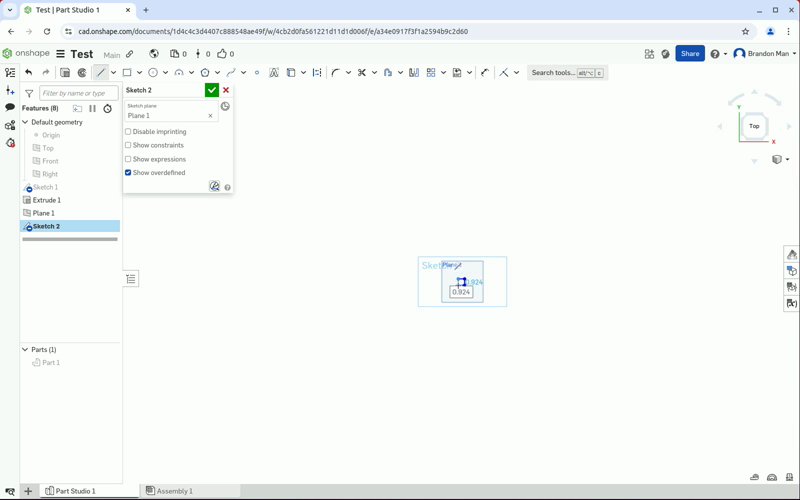
scroll(6)
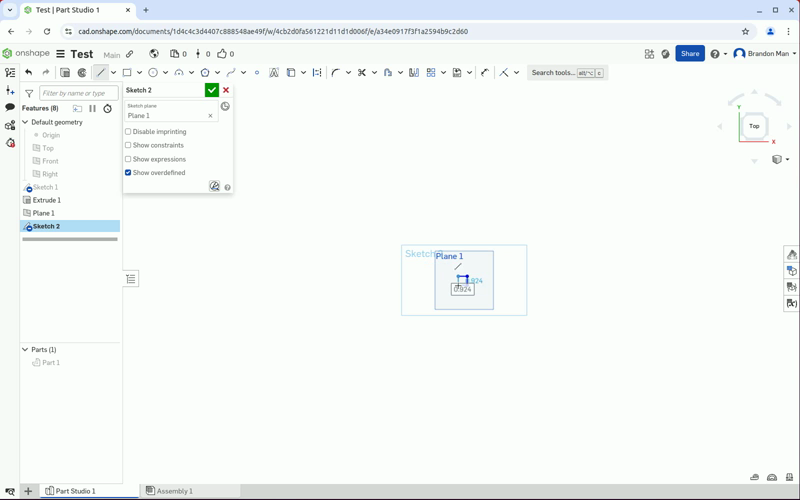
scroll(6)
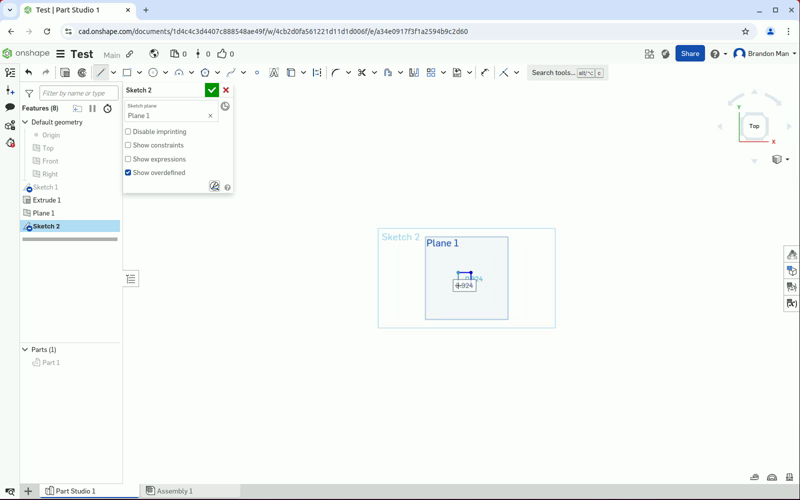
scroll(6)
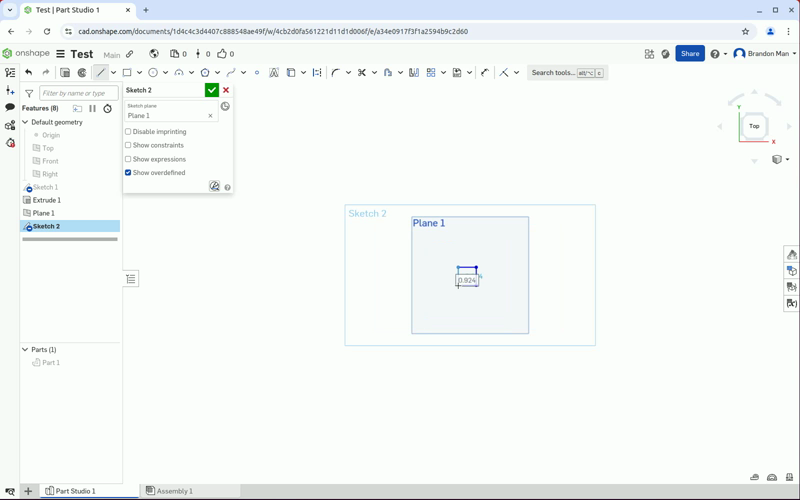
scroll(6)
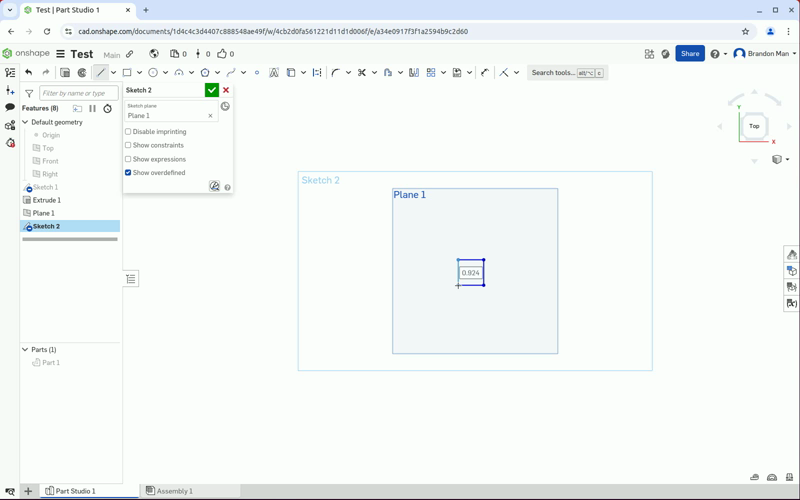
scroll(6)
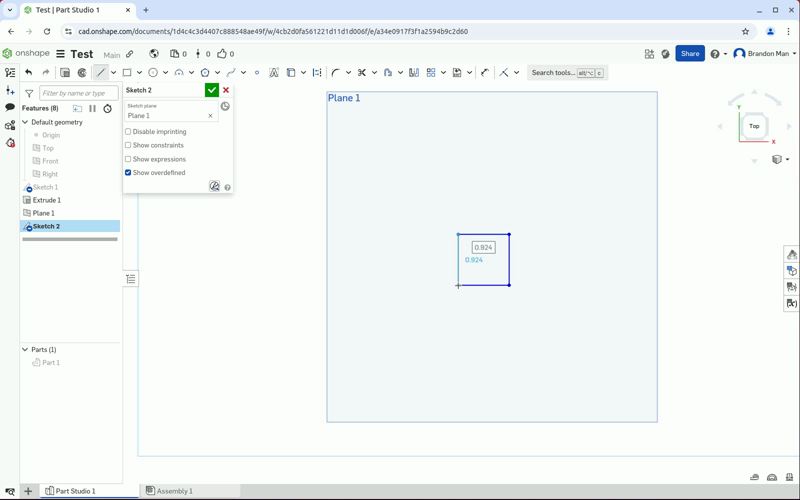
key_up(shift)
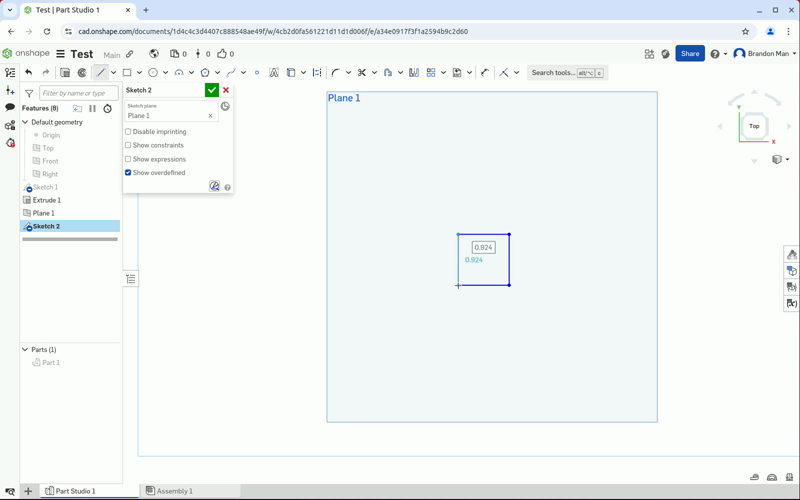
click(458, 285)
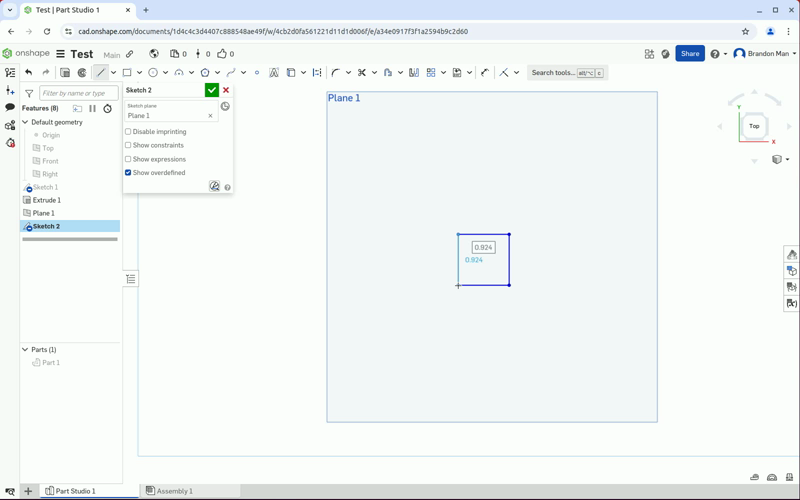
scroll(-6)
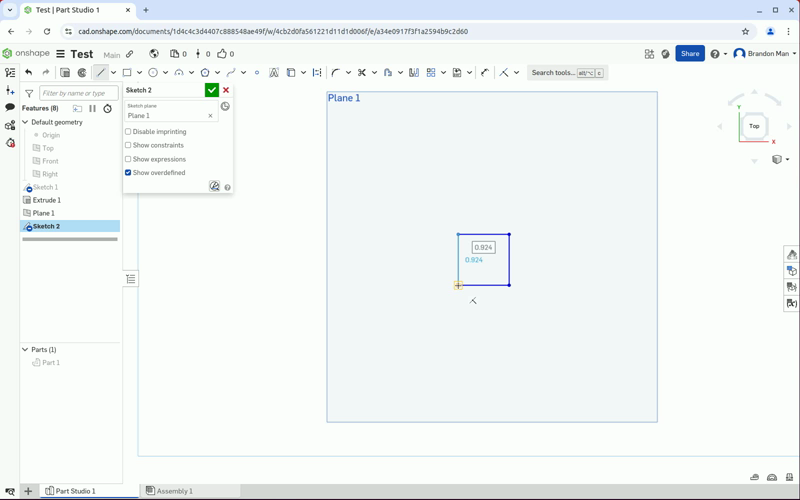
scroll(-6)
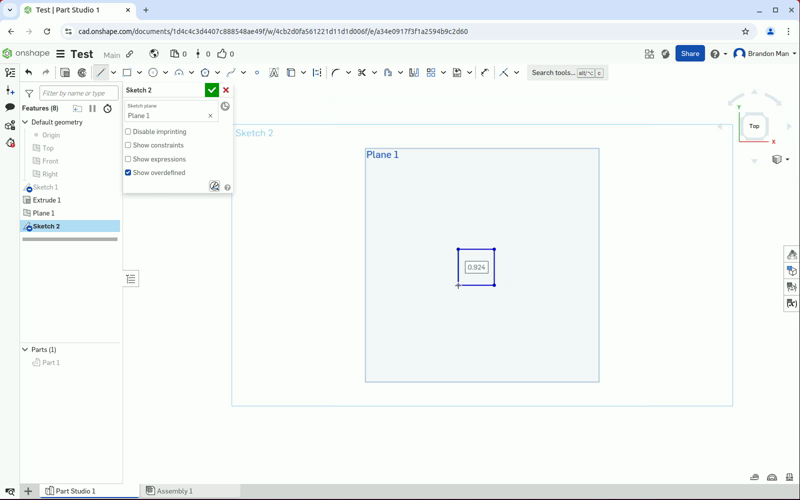
scroll(-6)
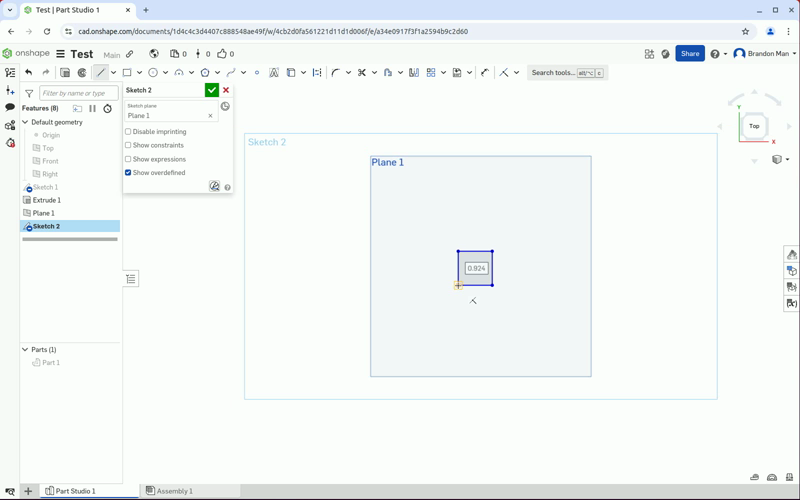
scroll(-6)
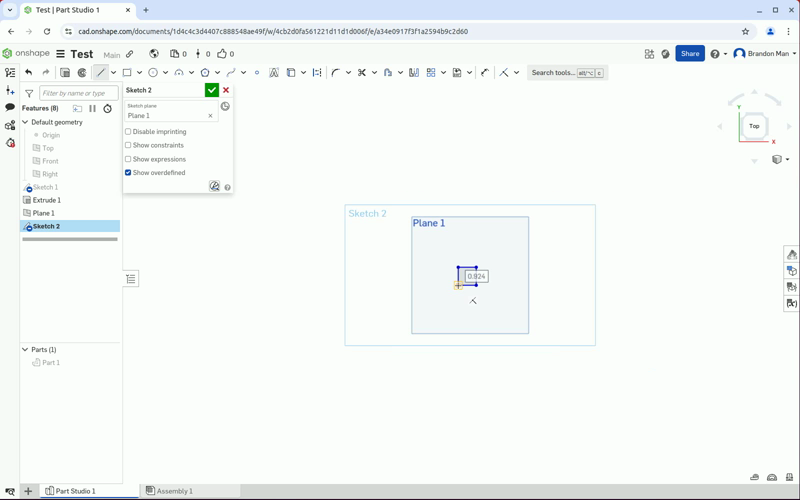
scroll(-6)
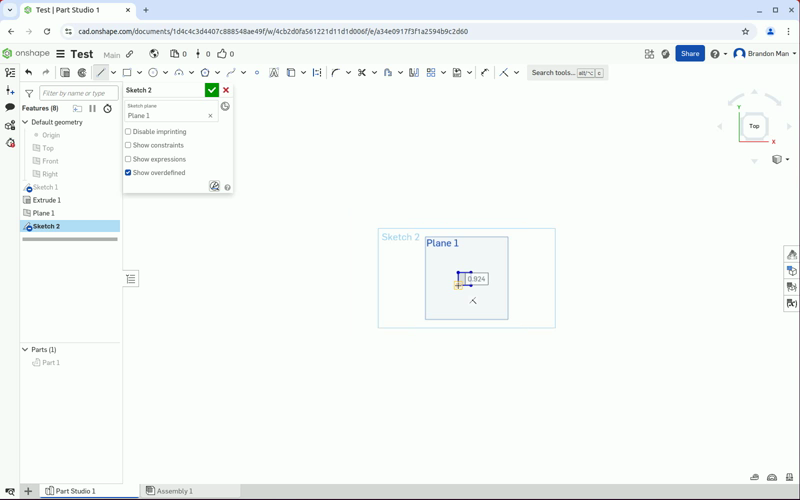
scroll(-6)
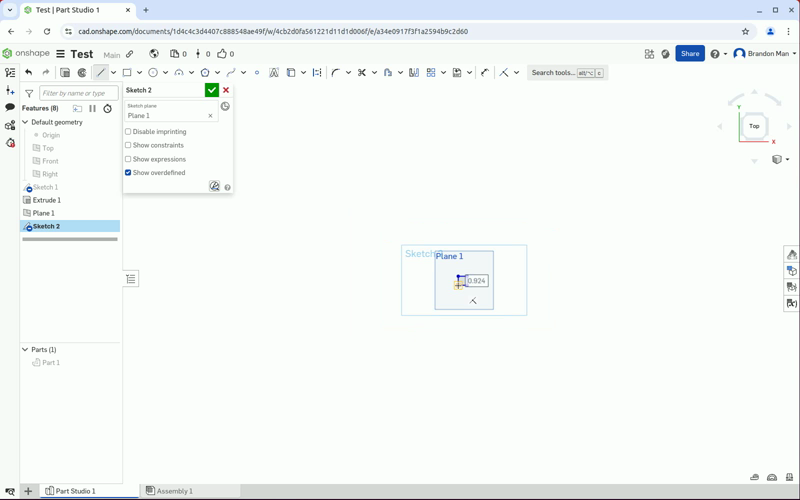
scroll(-6)
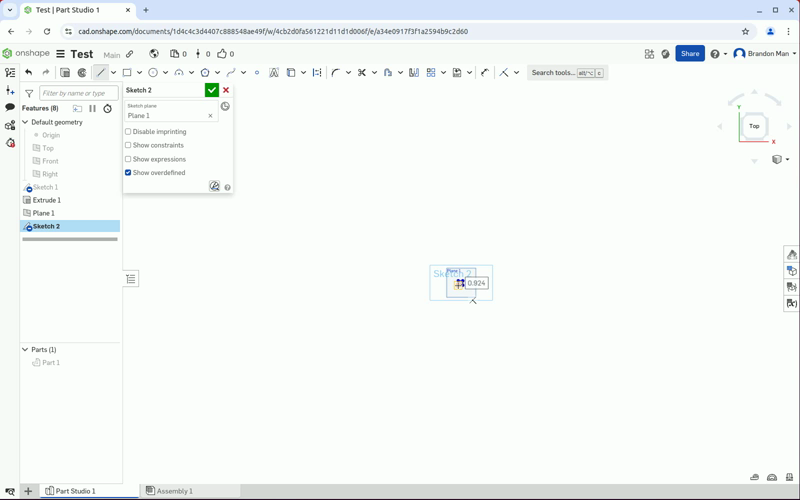
key(esc)
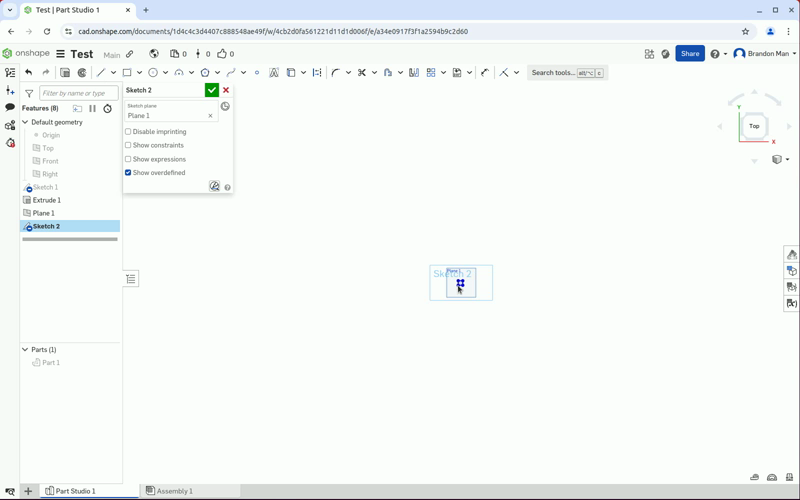
mouse_move(459, 282)
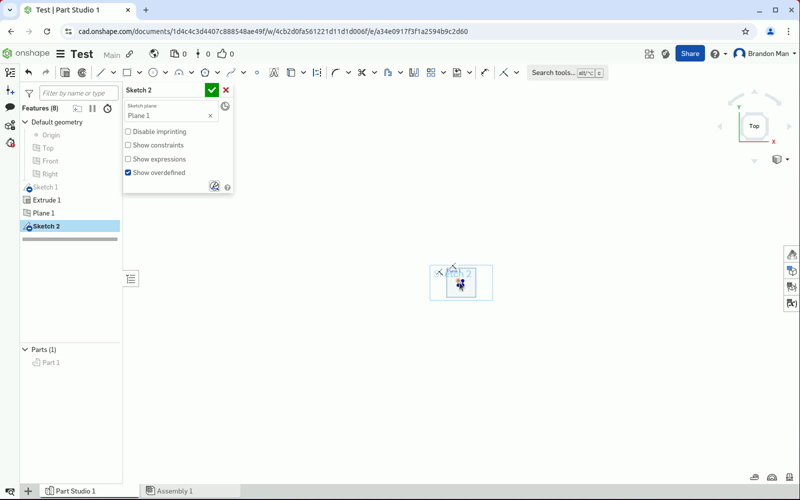
scroll(6)
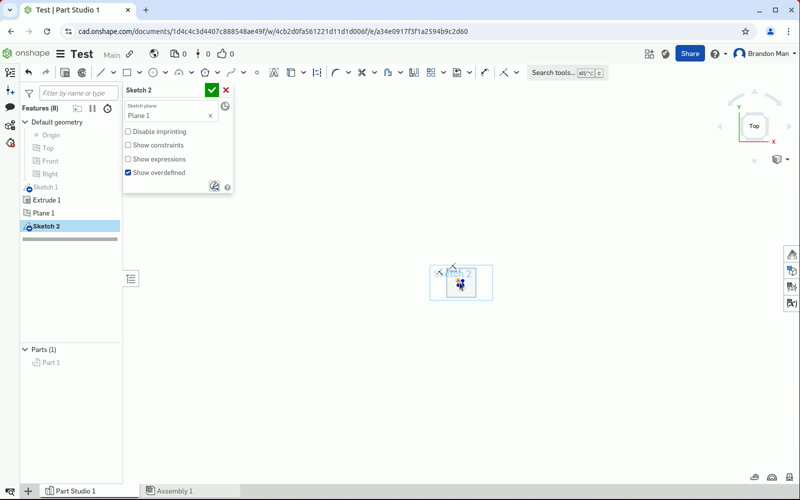
scroll(6)
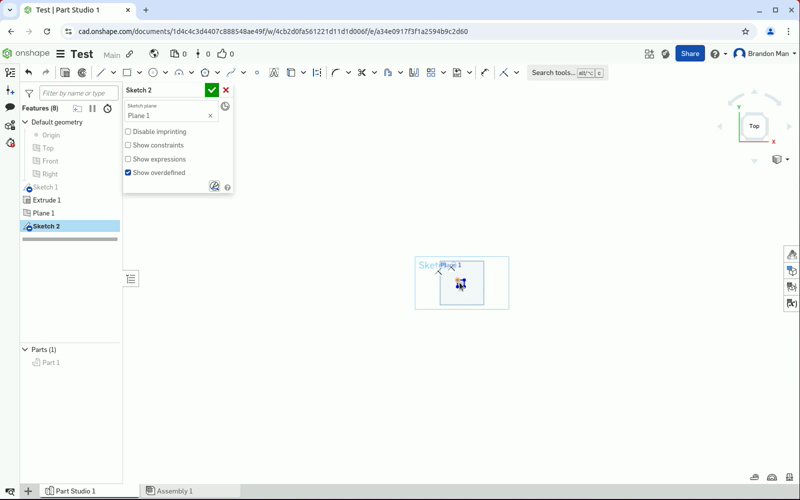
scroll(6)
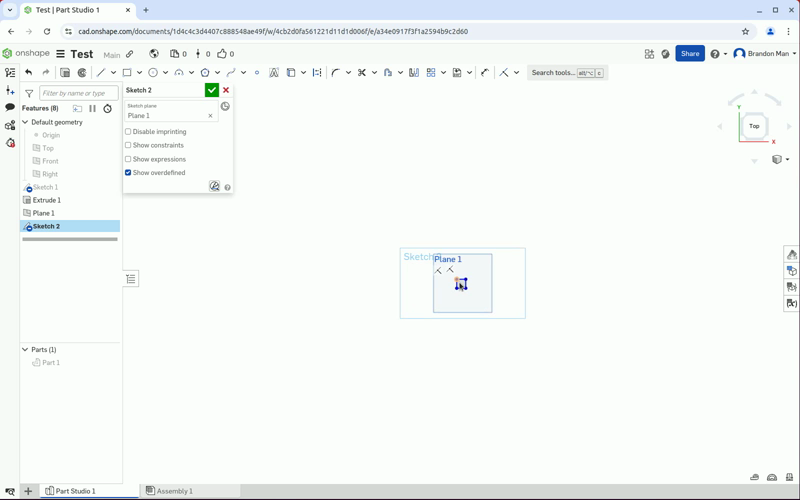
scroll(6)
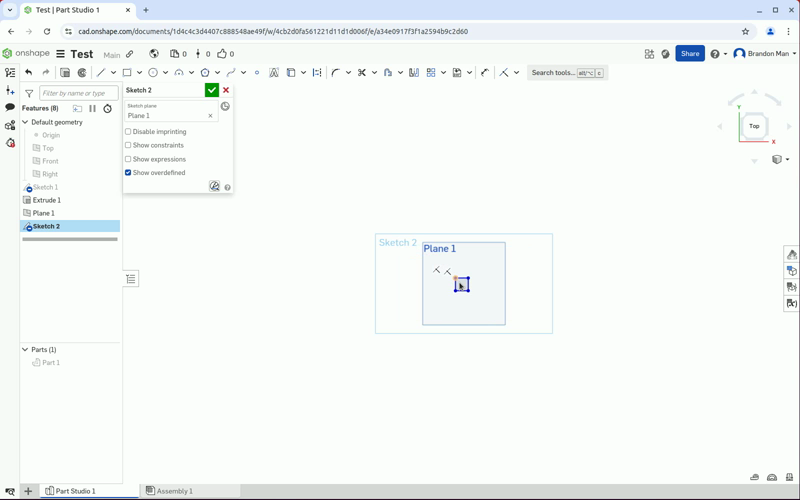
scroll(6)
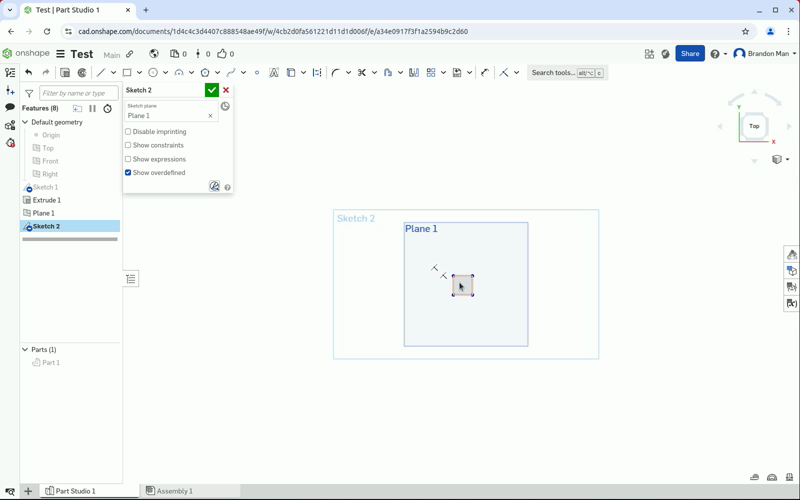
scroll(6)
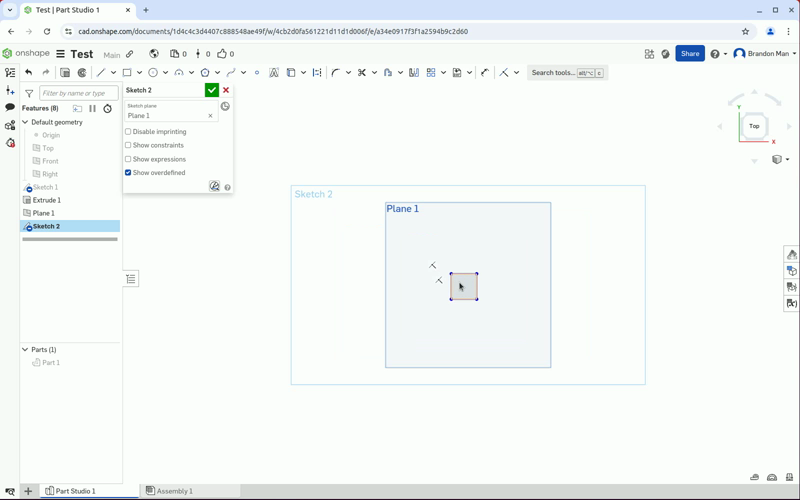
scroll(6)
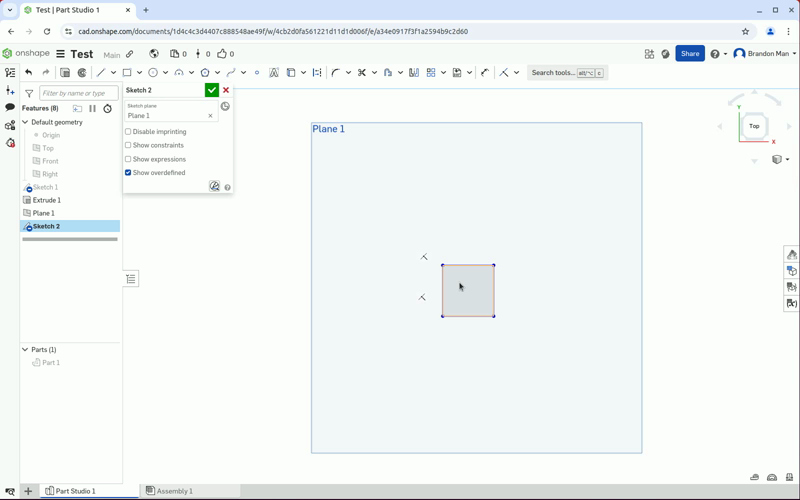
click(459, 282)
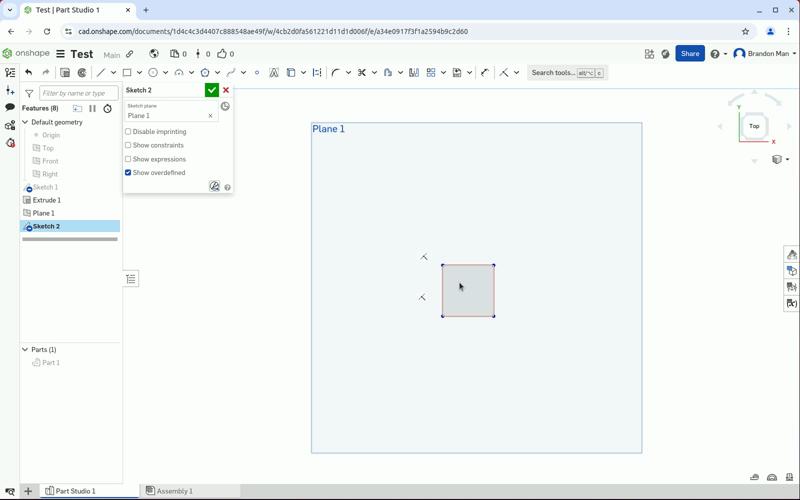
scroll(-6)
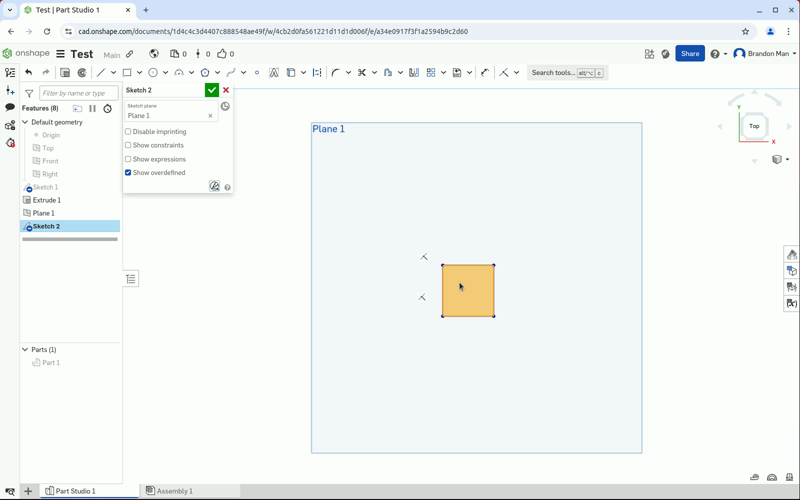
scroll(-6)
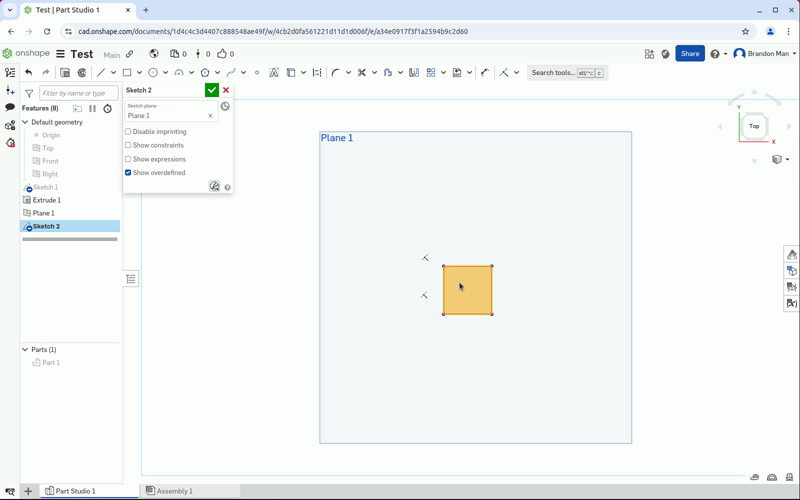
scroll(-6)
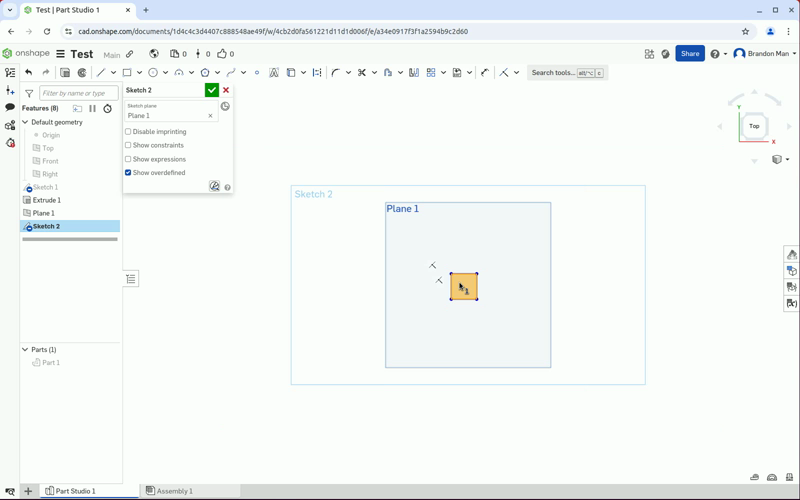
scroll(-6)
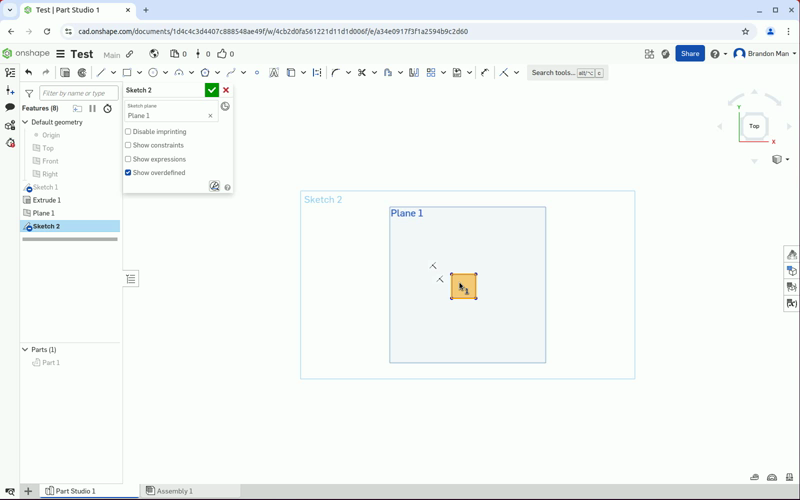
scroll(-6)
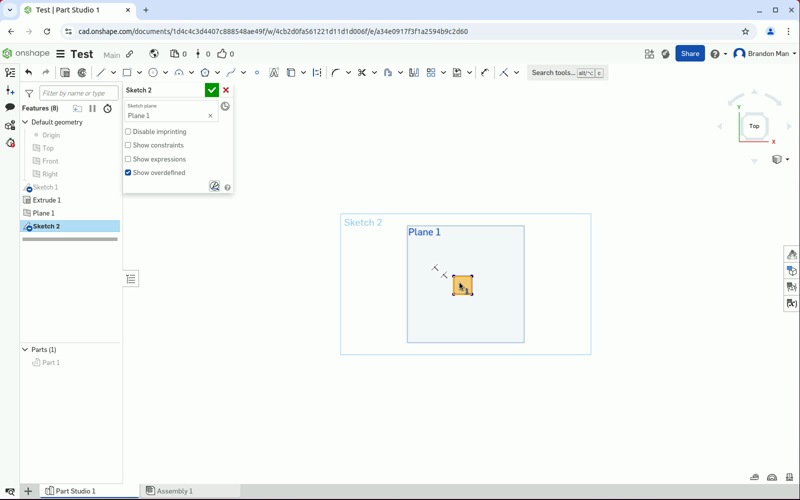
scroll(-6)
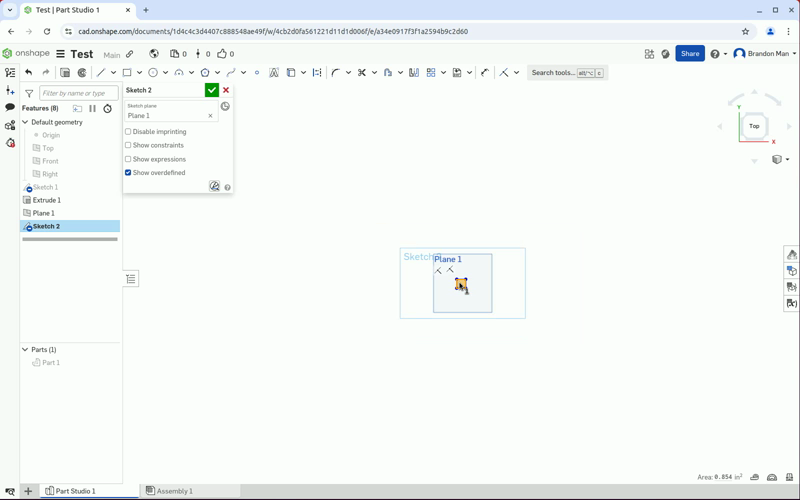
scroll(-6)
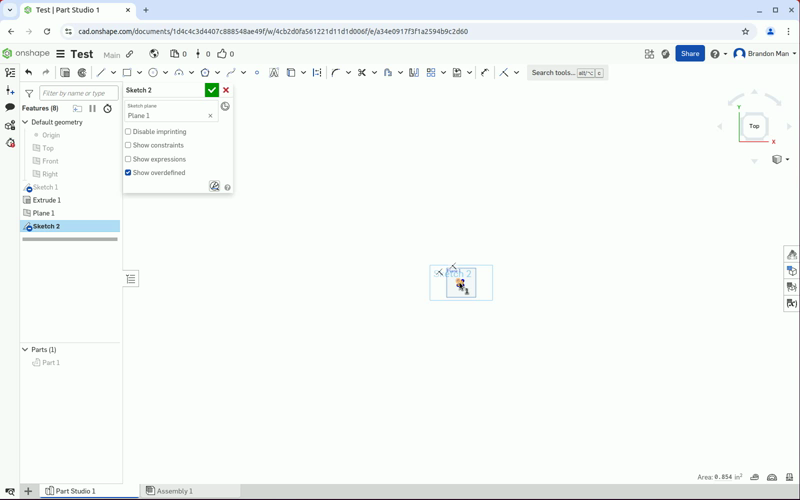
mouse_move(73, 352)
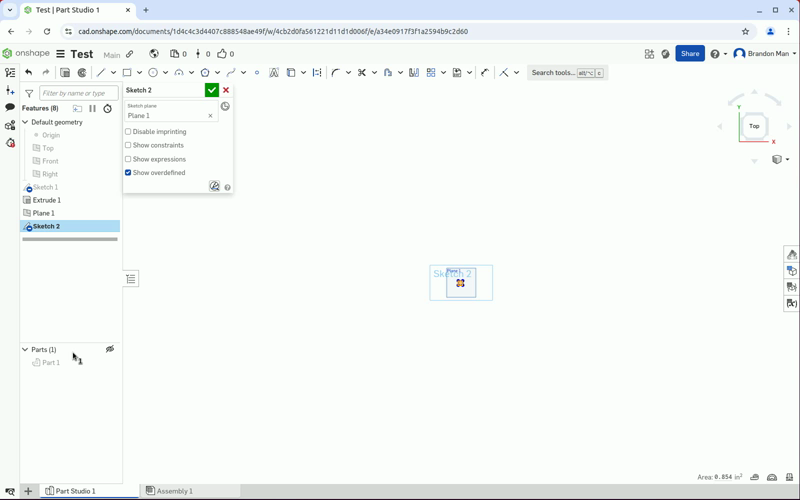
key(shift+y)
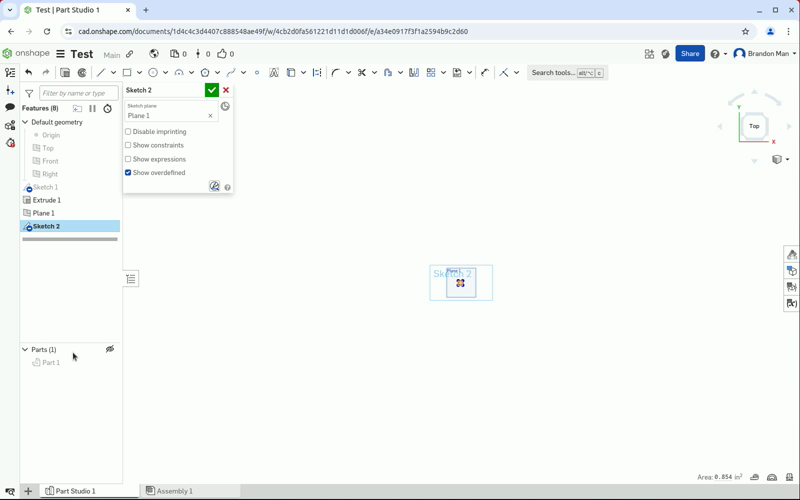
key(shift+e)
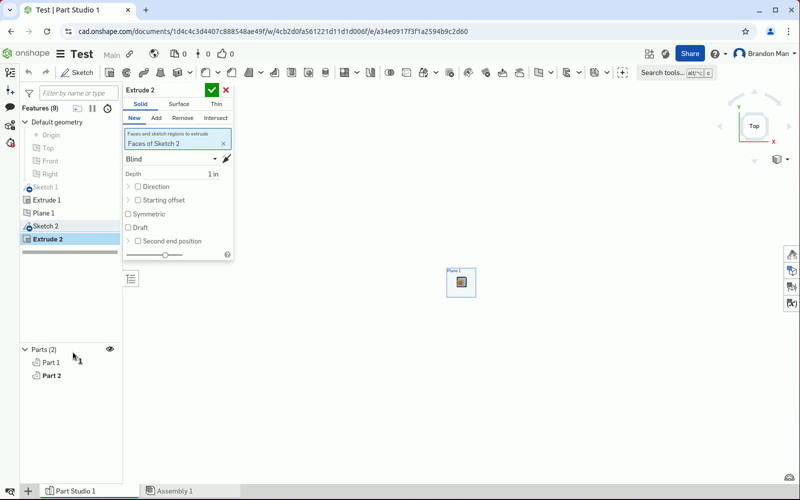
mouse_move(143, 106)
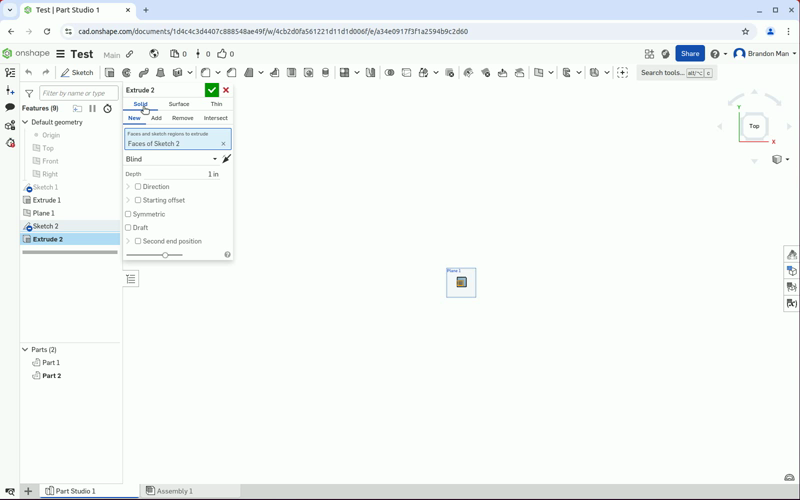
click(143, 106)
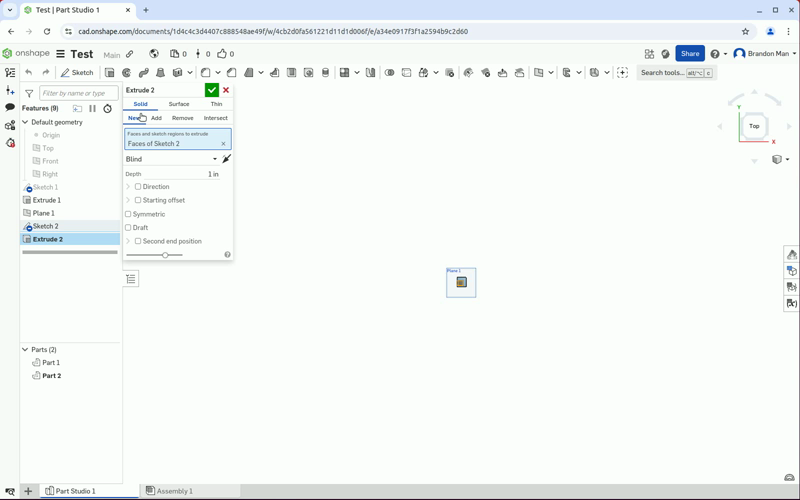
mouse_move(137, 120)
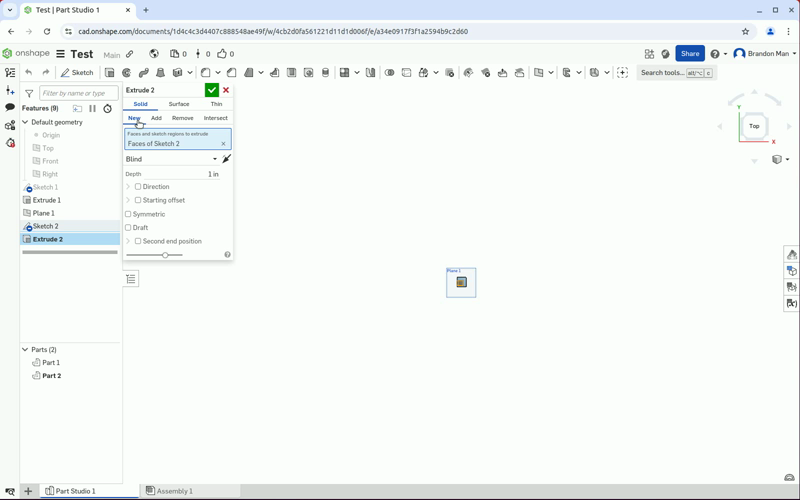
click(137, 120)
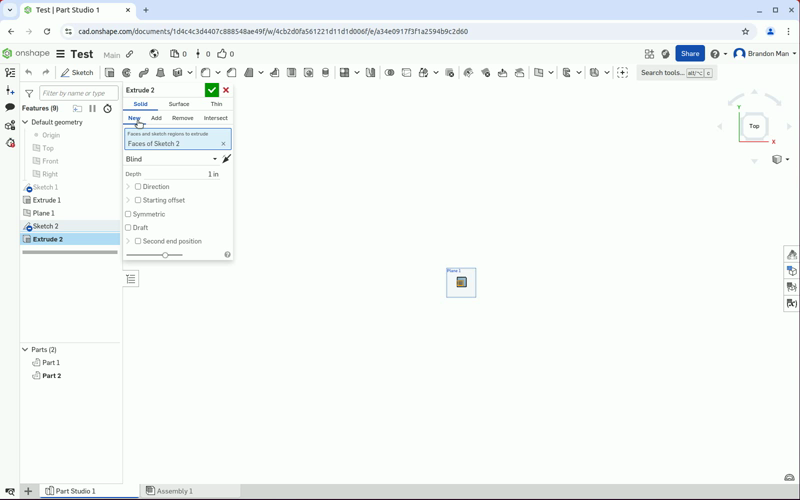
key(tab, 4)
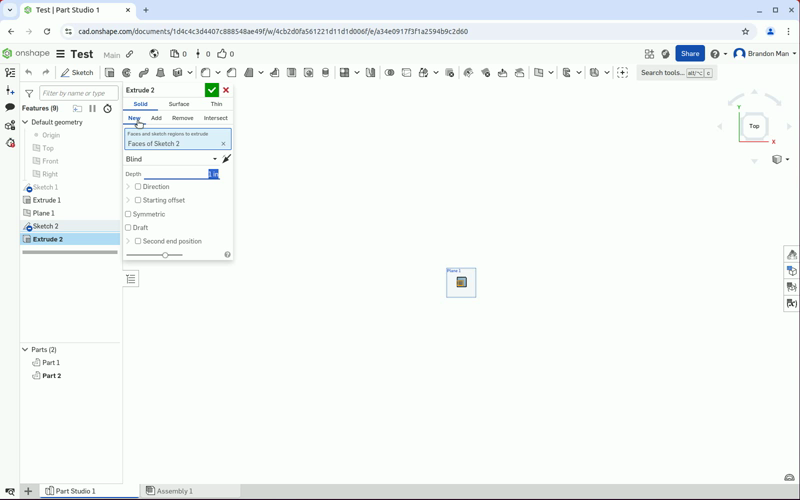
text(0.963)
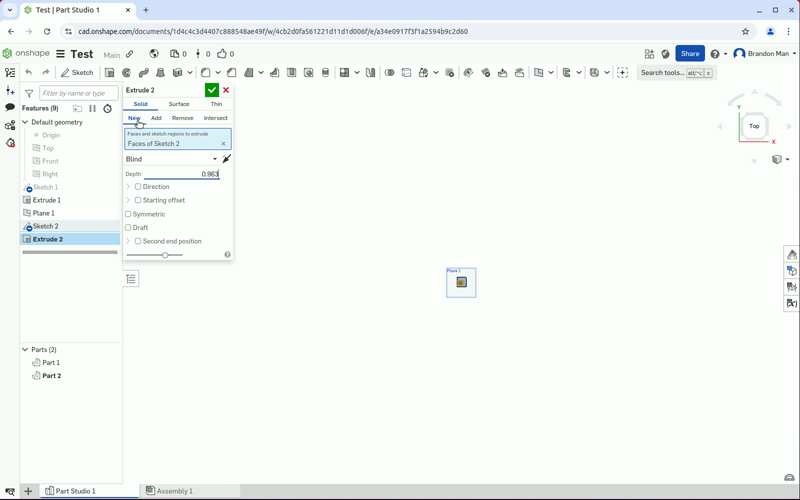
key(enter)
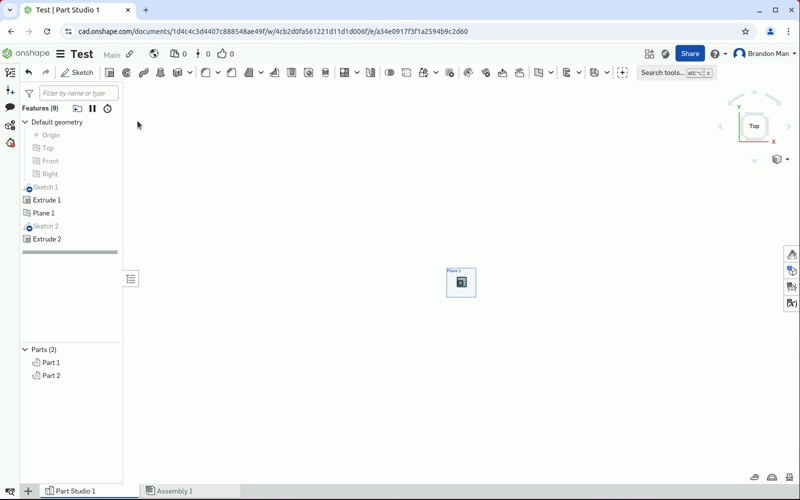
key(shift+h)
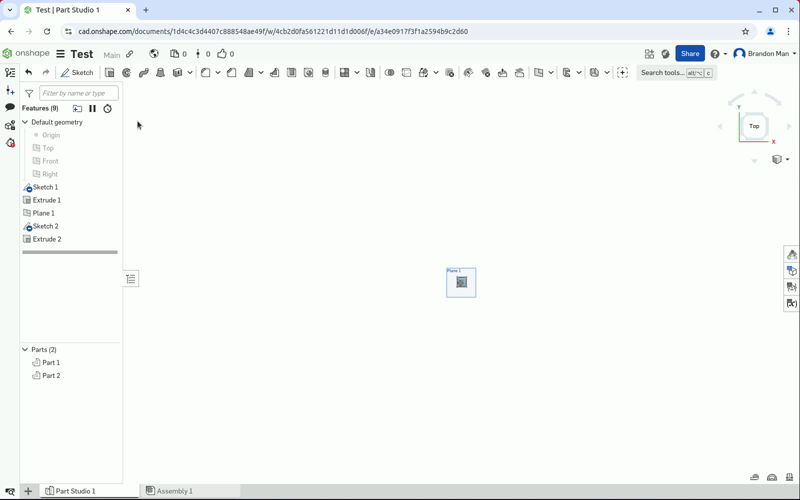
key(shift+h)
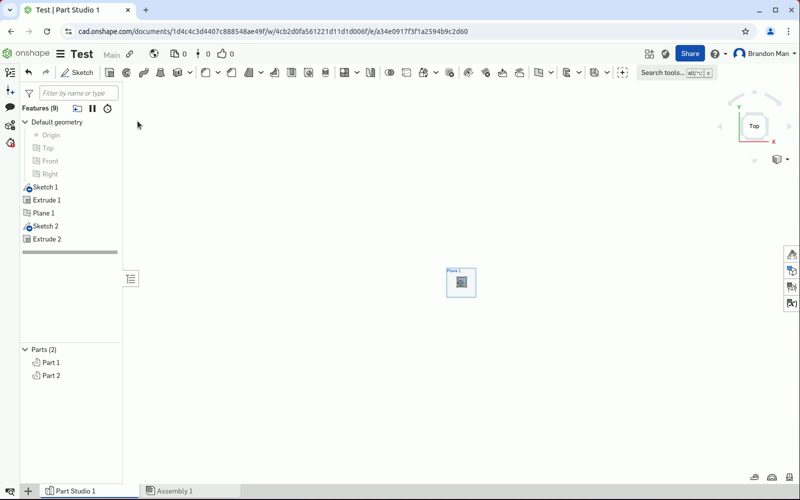
key(shift+7)
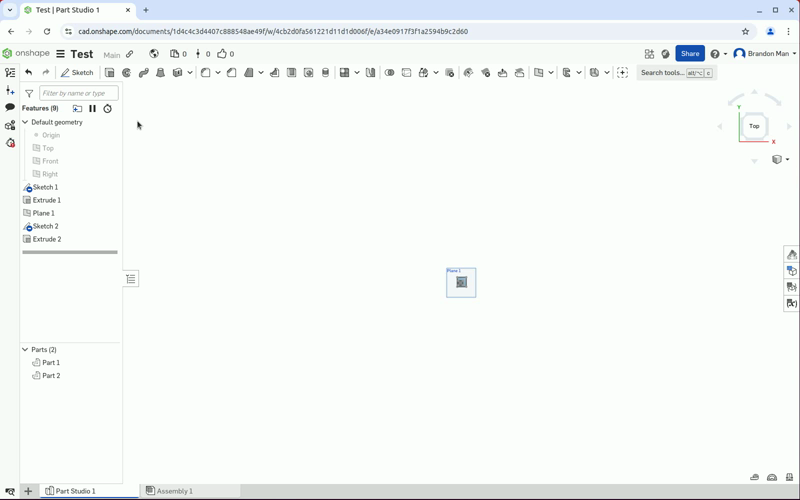
key(up, 3)
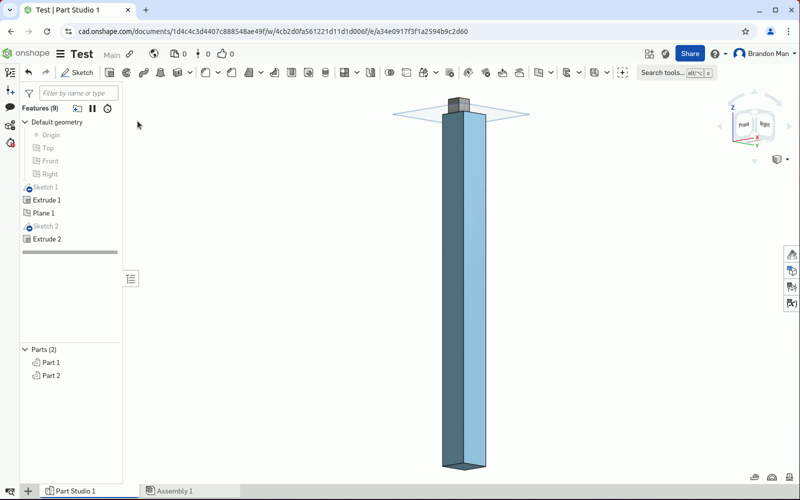
key(left, 3)
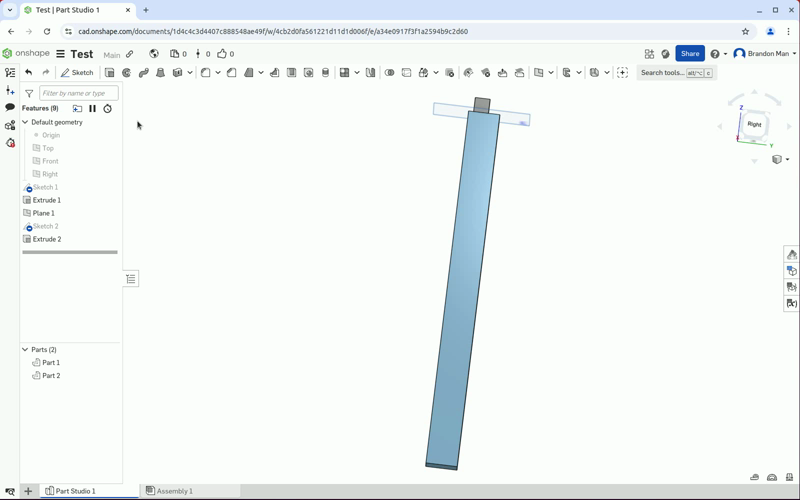
key(right, 3)
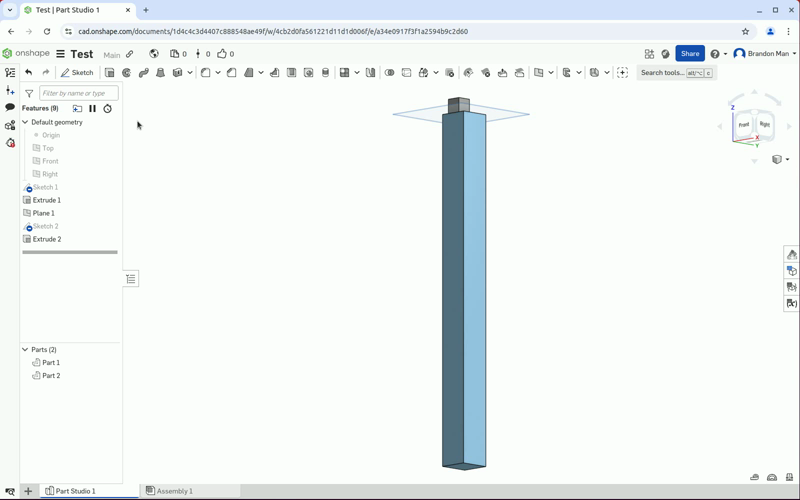
key(down, 3)
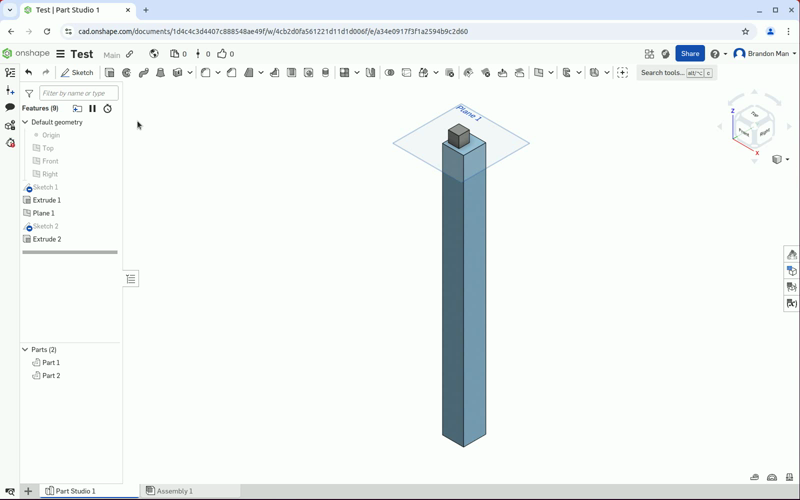
mouse_move(73, 189)
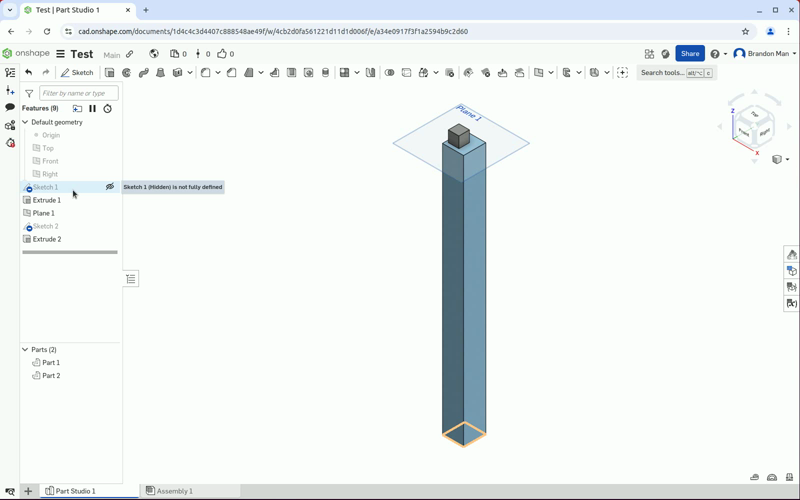
click(73, 189)